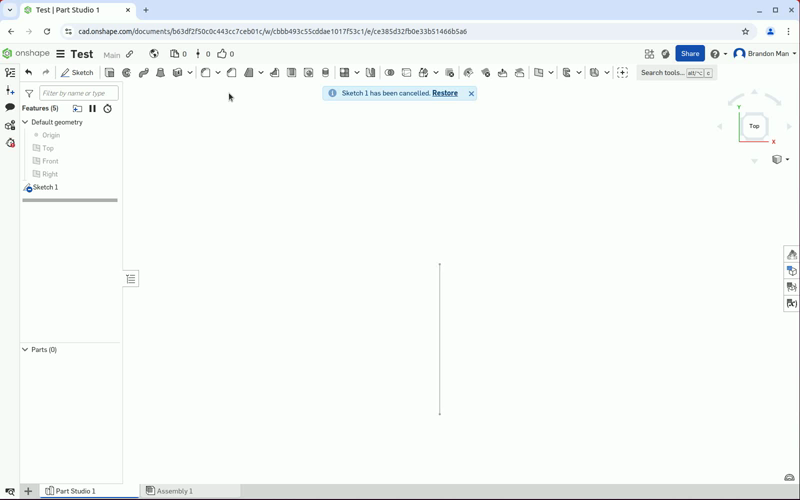
key(shift+h)
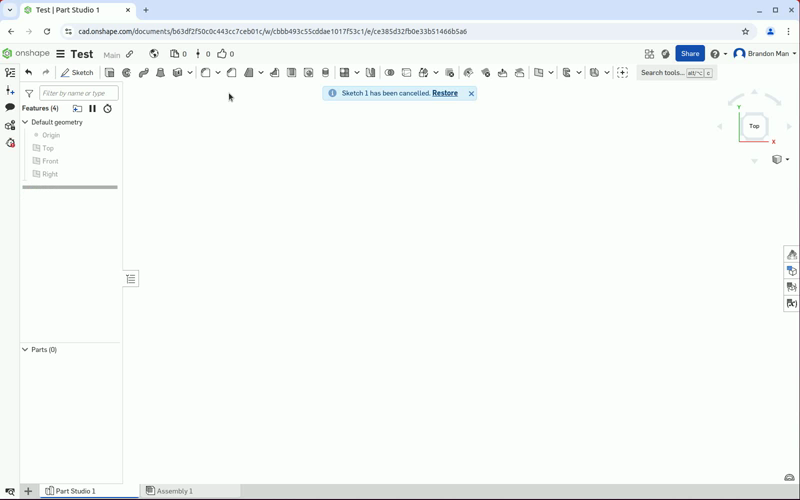
key(shift+s)
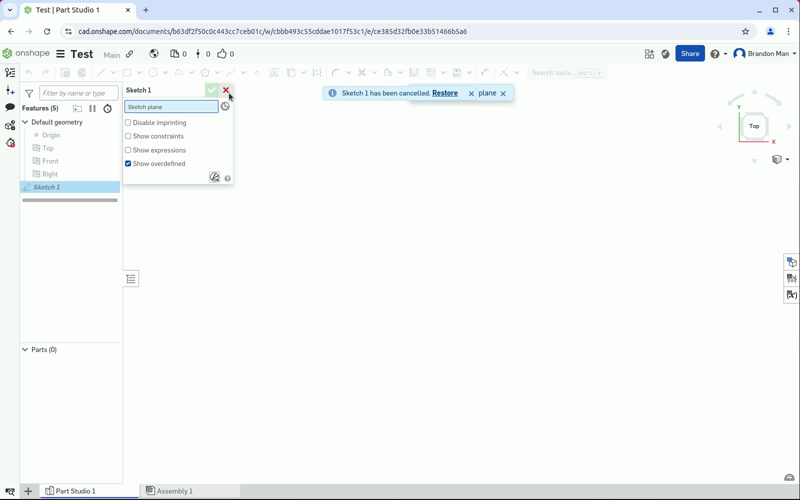
mouse_move(73, 150)
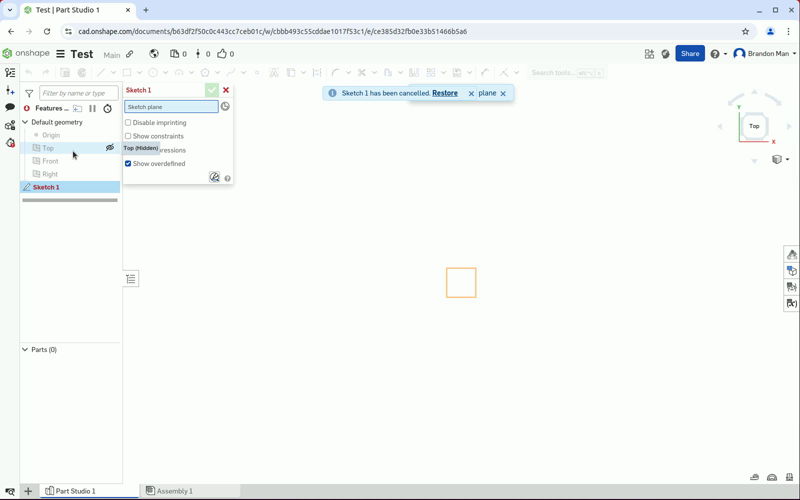
click(73, 150)
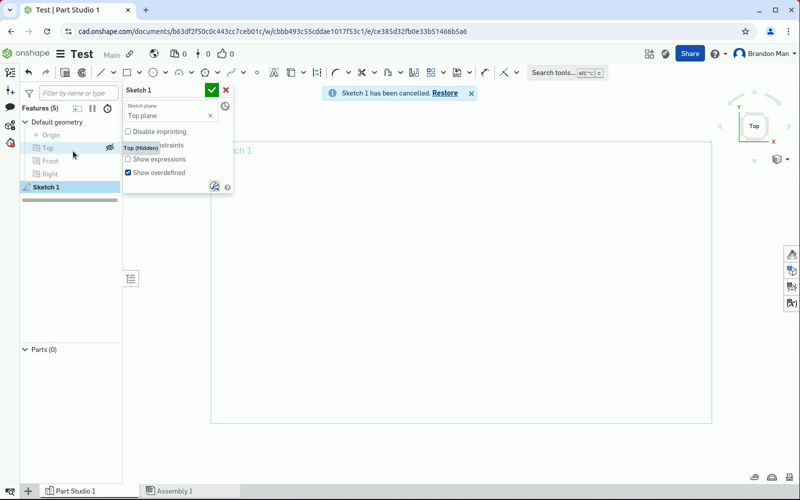
mouse_move(73, 352)
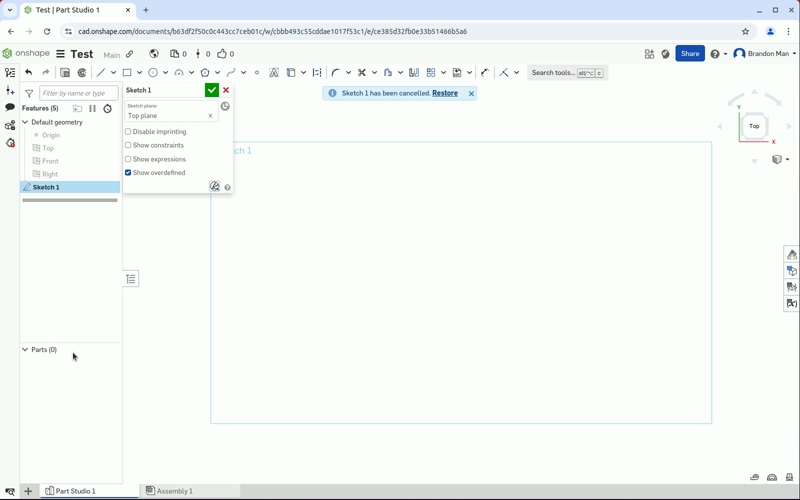
key(y)
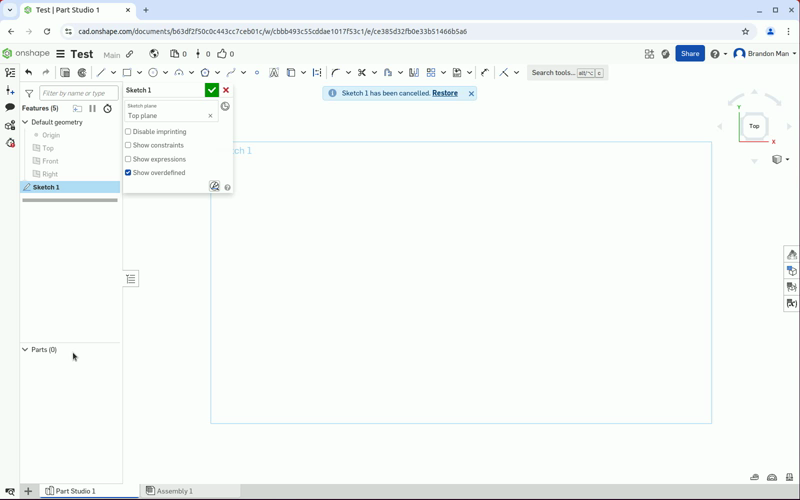
key(l)
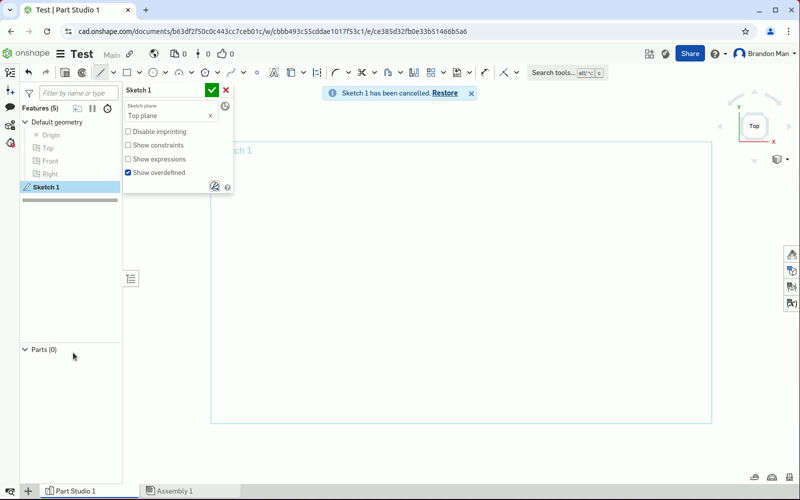
key_down(shift)
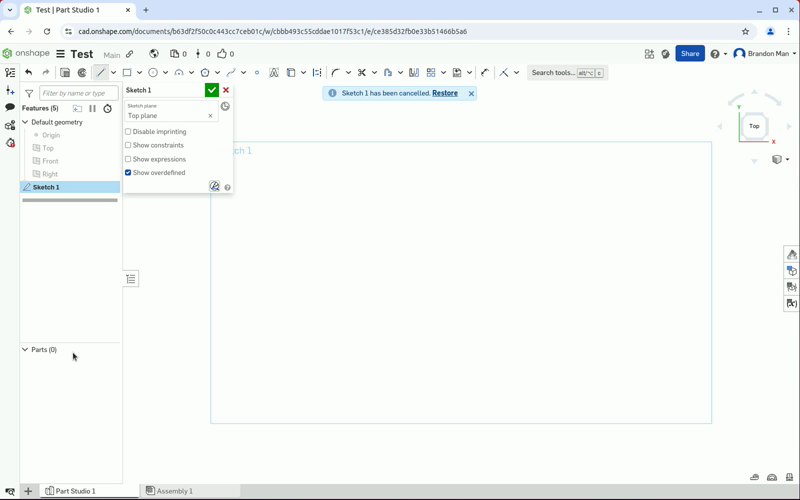
mouse_move(460, 282)
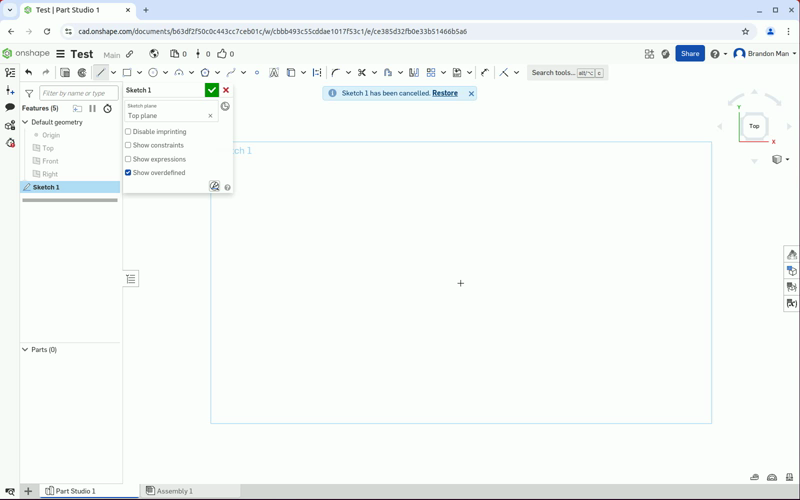
click(460, 282)
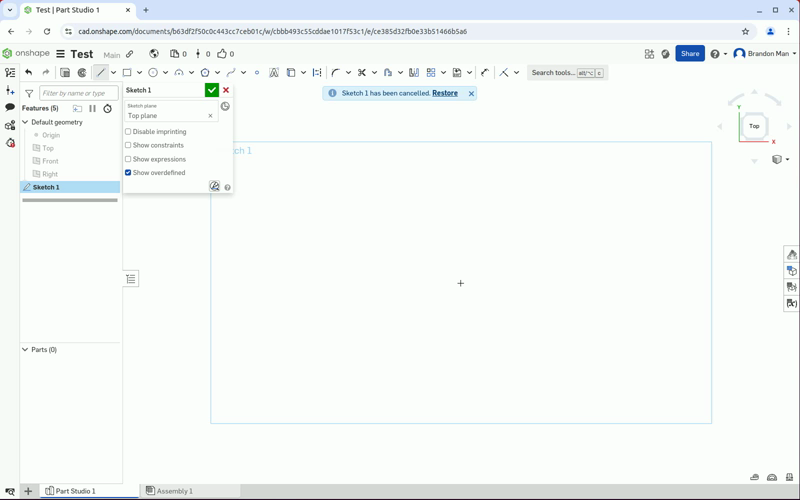
key_up(shift)
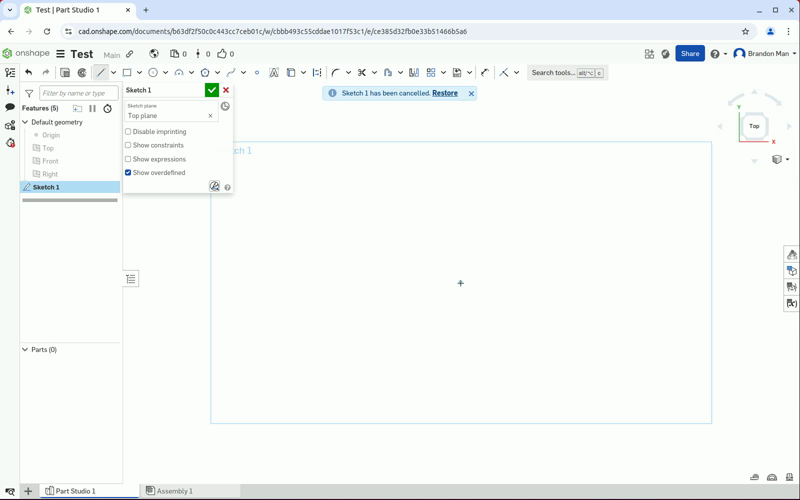
key_down(shift)
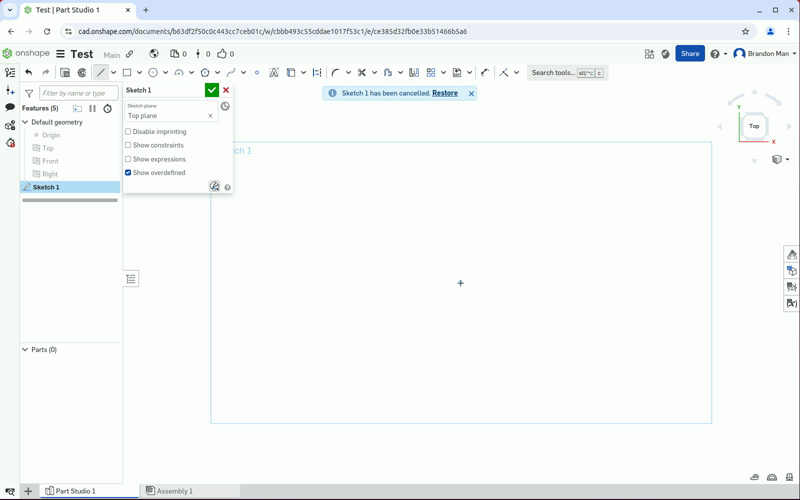
mouse_move(573, 282)
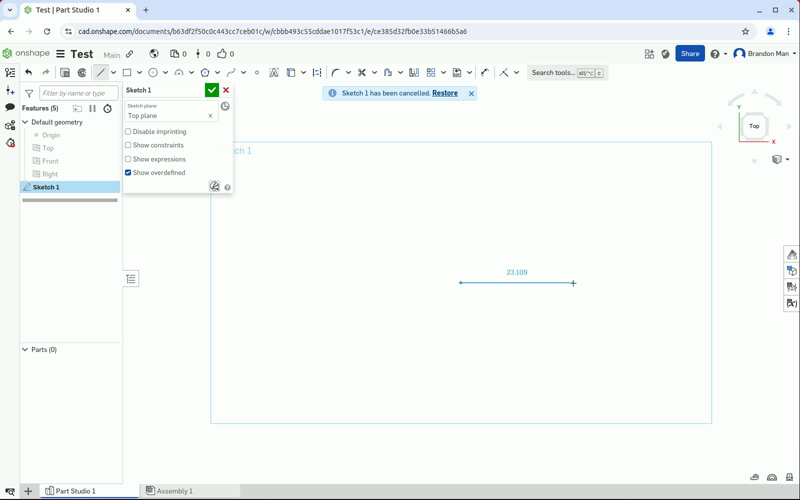
click(573, 282)
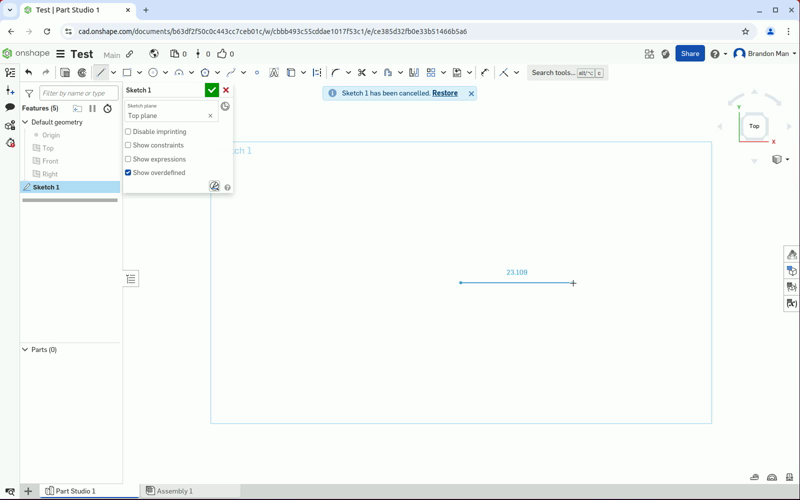
key_up(shift)
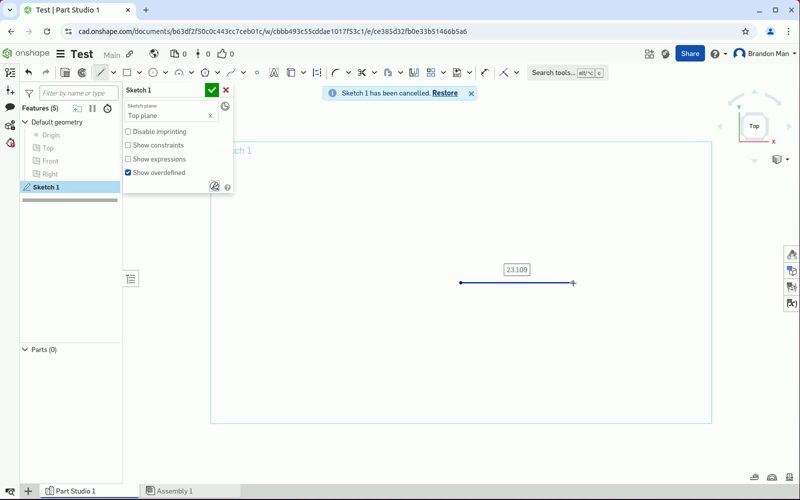
key_down(shift)
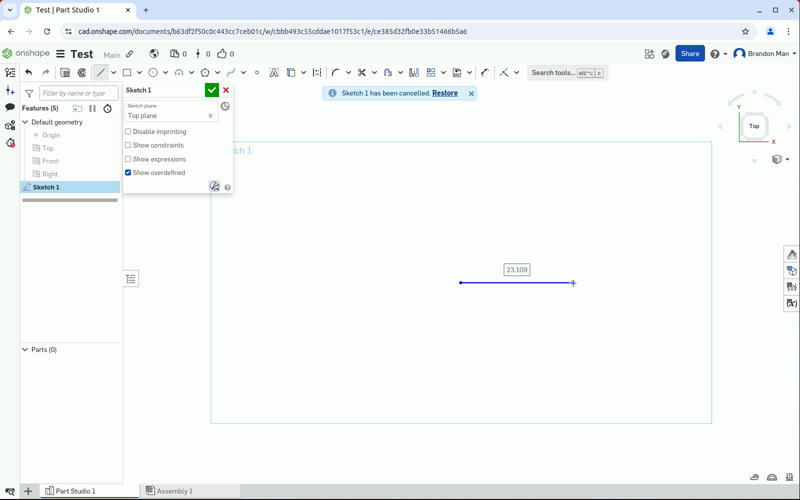
mouse_move(573, 170)
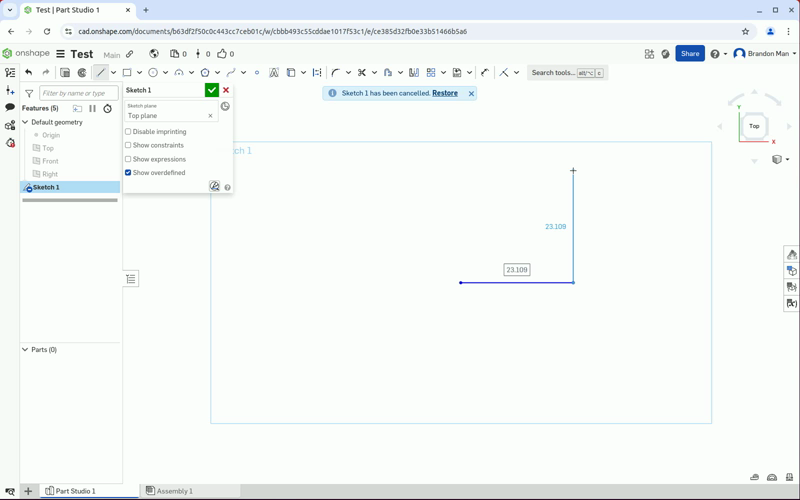
click(573, 170)
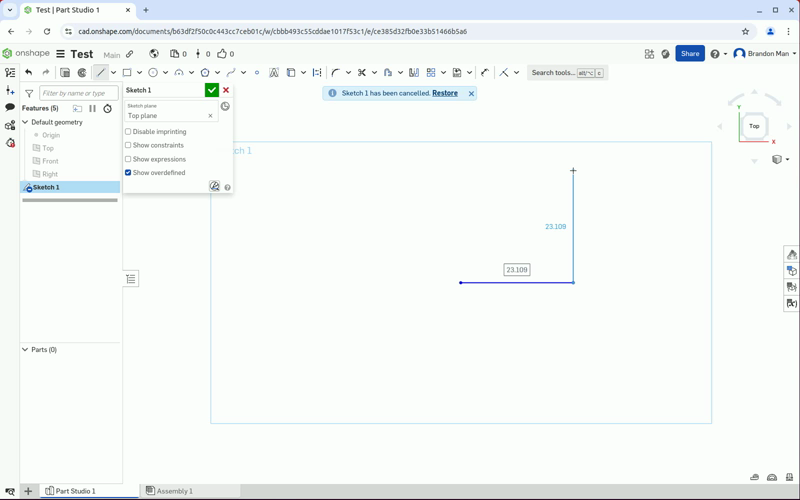
key_up(shift)
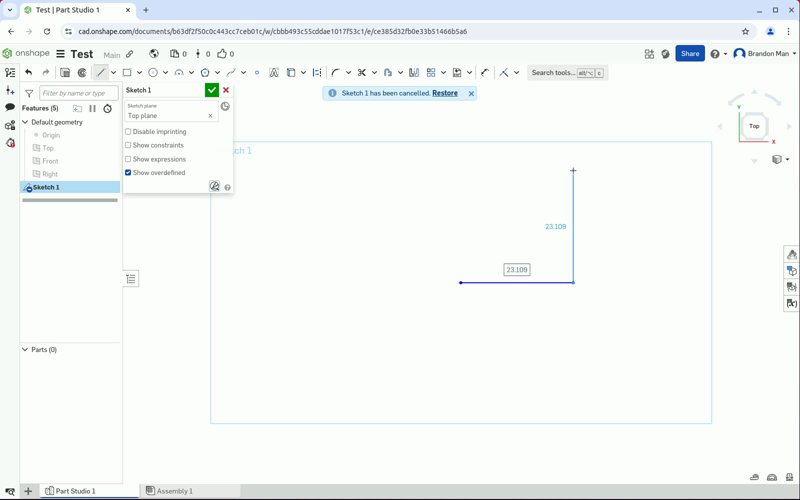
key_down(shift)
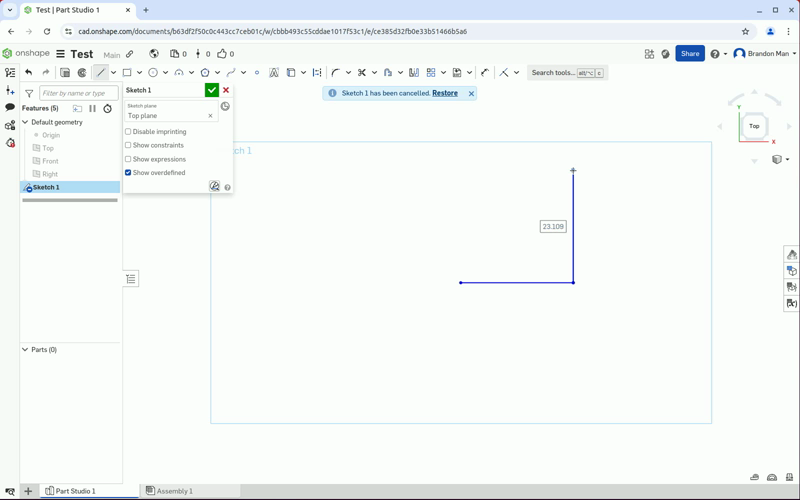
mouse_move(460, 170)
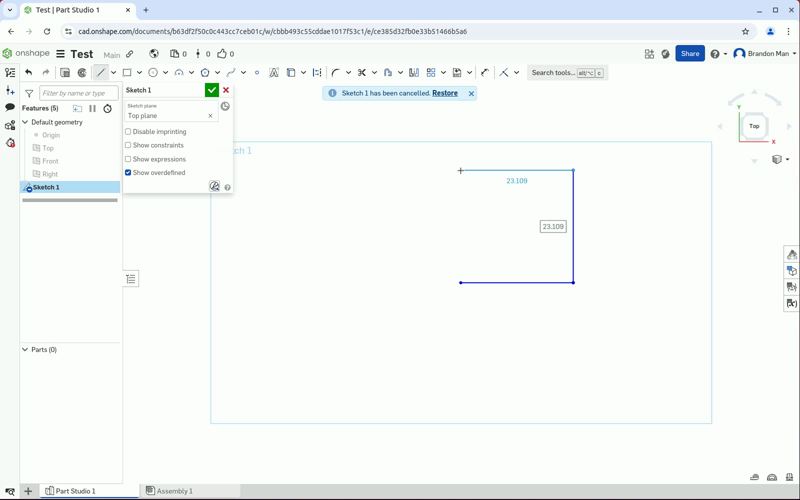
click(460, 170)
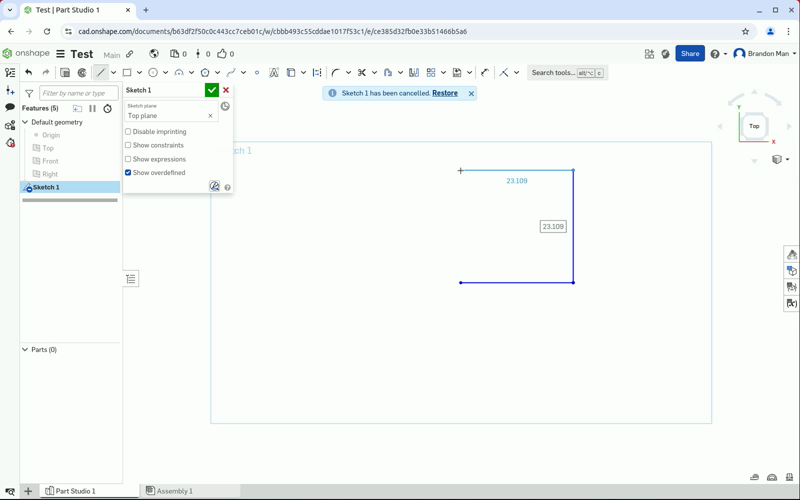
key_up(shift)
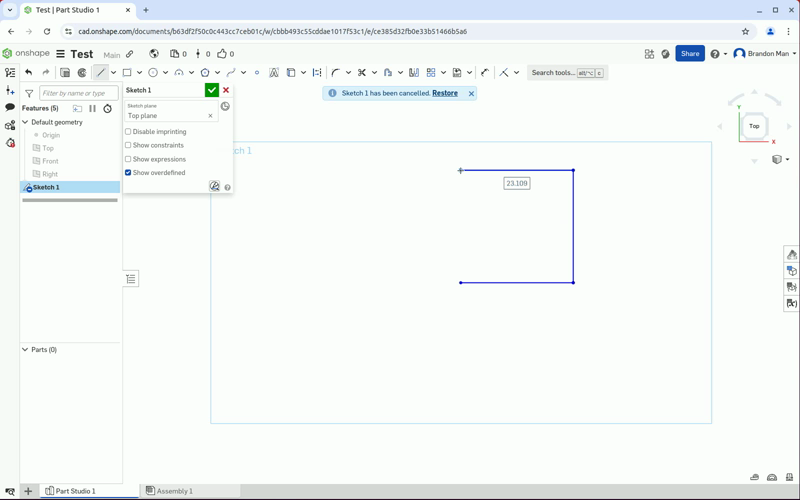
key_down(shift)
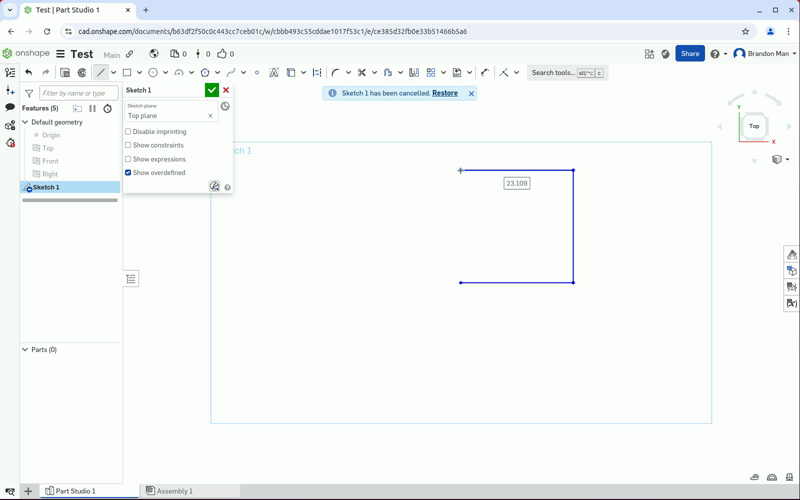
mouse_move(460, 282)
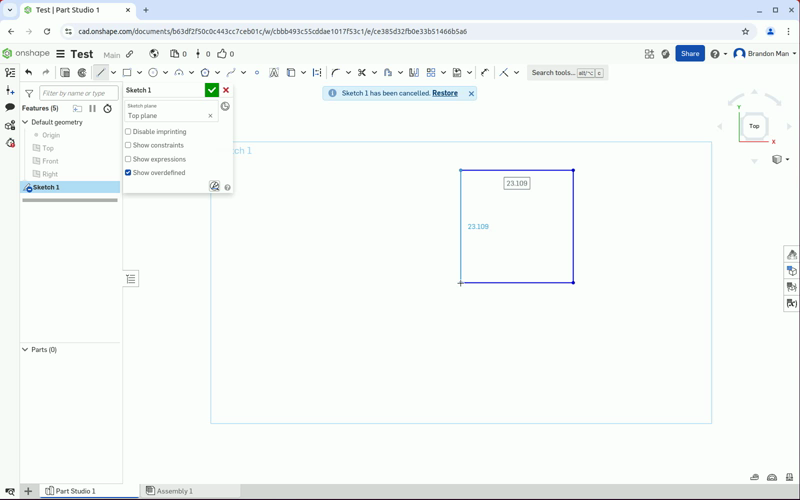
key_up(shift)
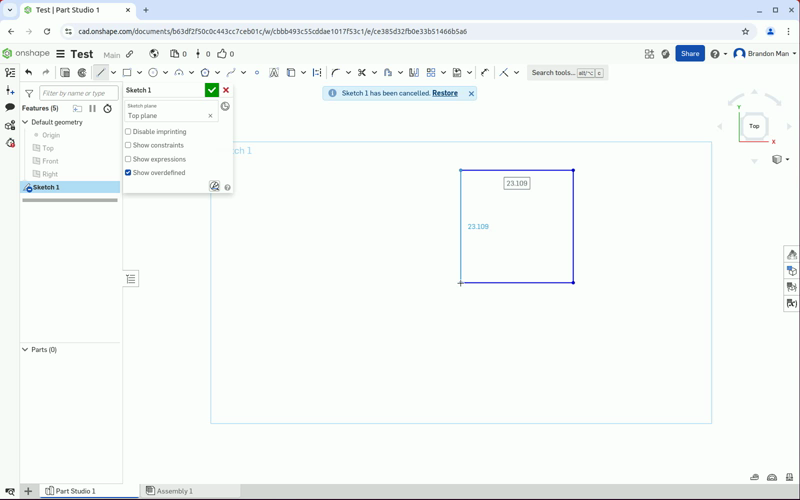
click(460, 282)
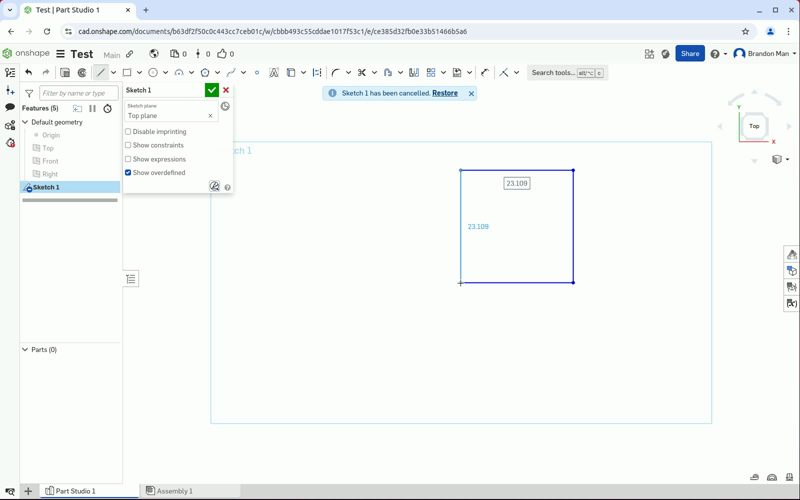
key(esc)
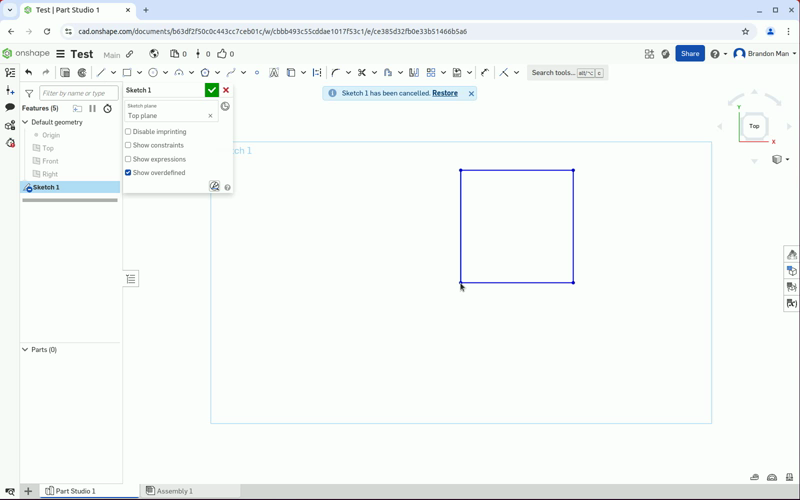
mouse_move(485, 195)
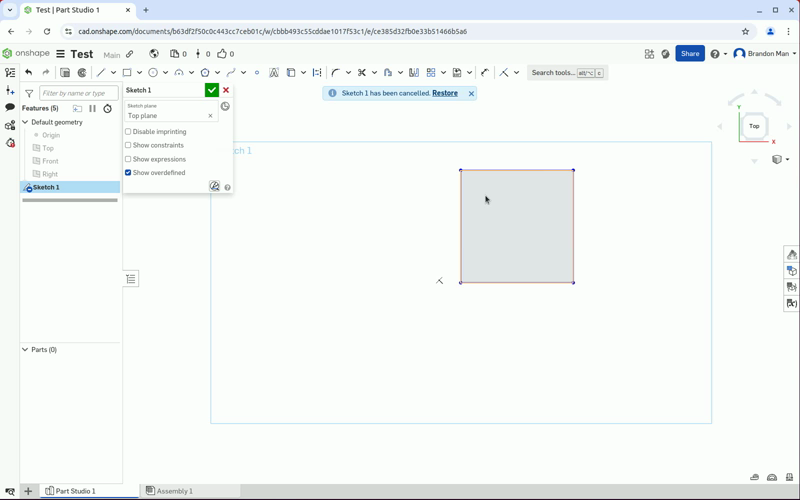
click(485, 195)
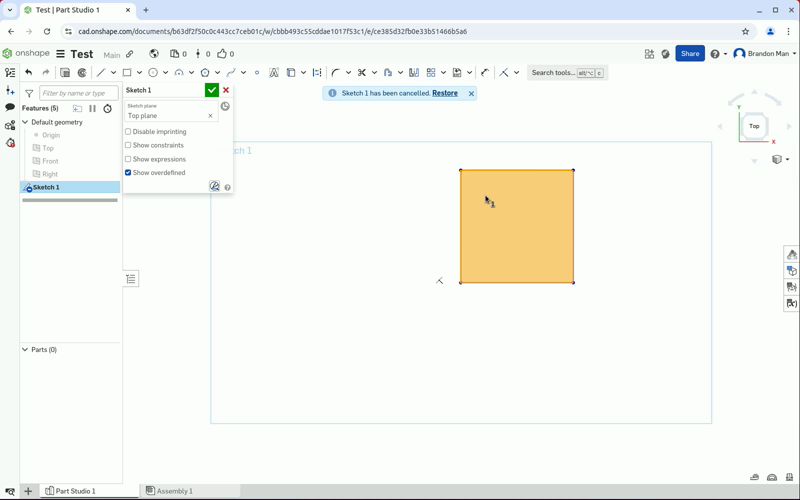
mouse_move(73, 352)
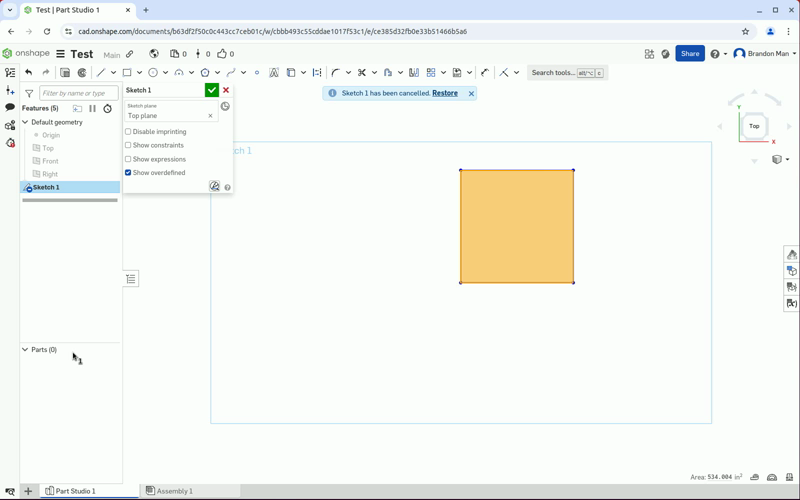
key(shift+y)
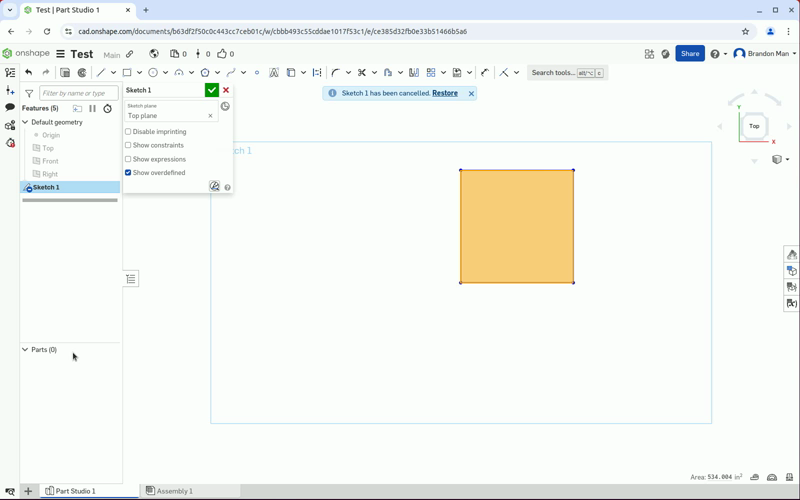
key(shift+e)
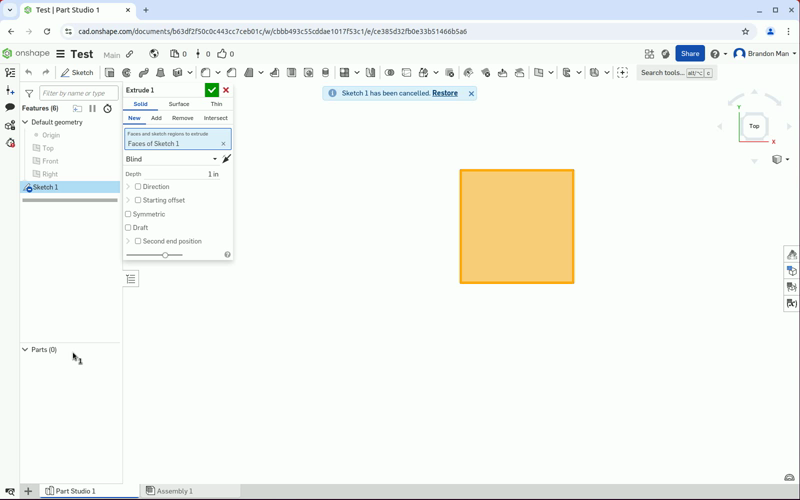
mouse_move(143, 106)
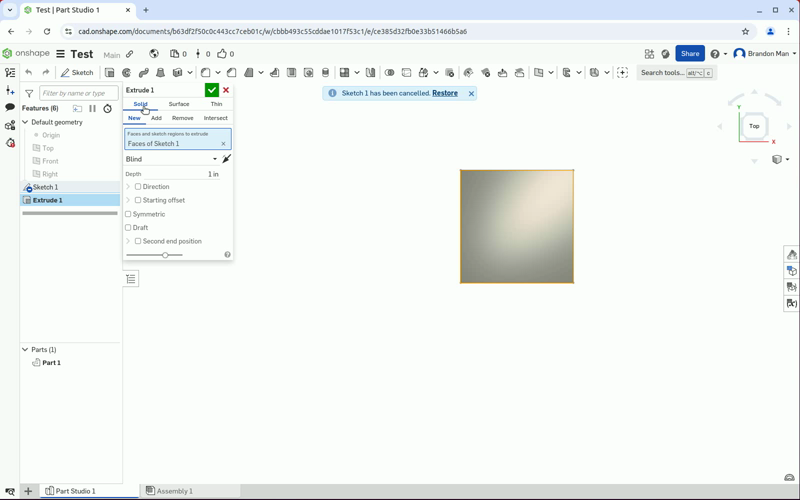
click(143, 106)
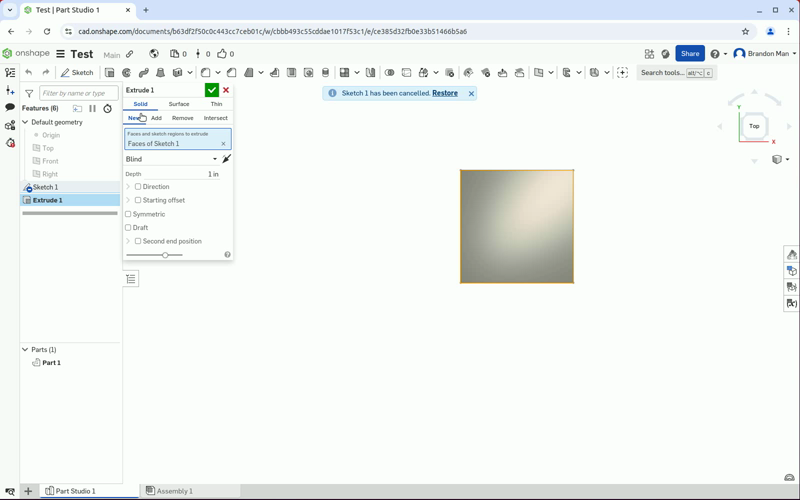
mouse_move(137, 120)
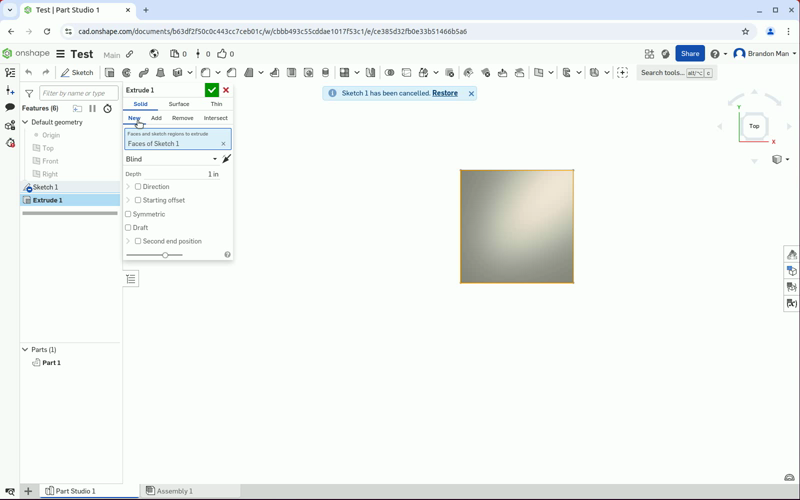
click(137, 120)
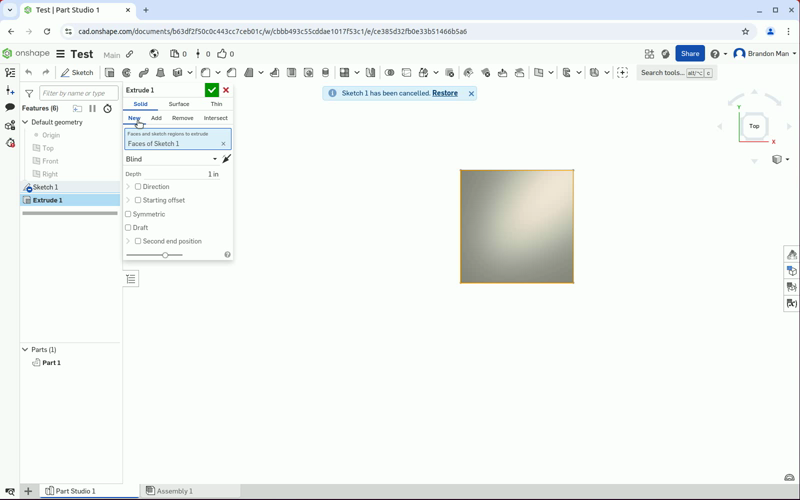
key(tab, 4)
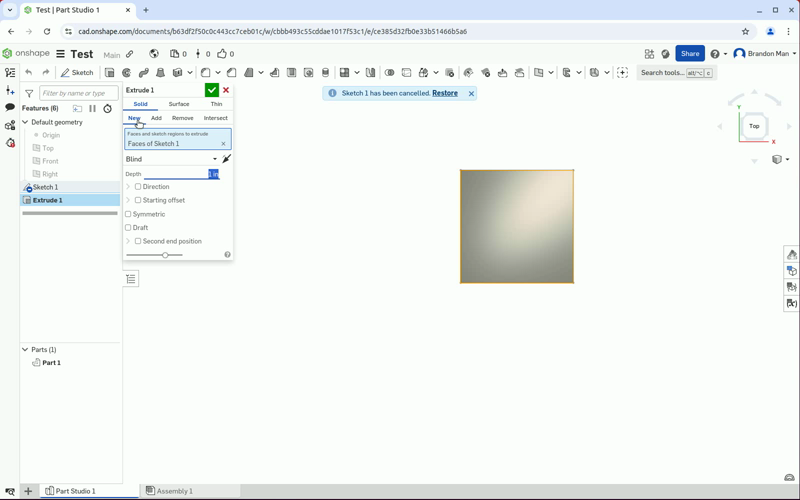
text(23.108)
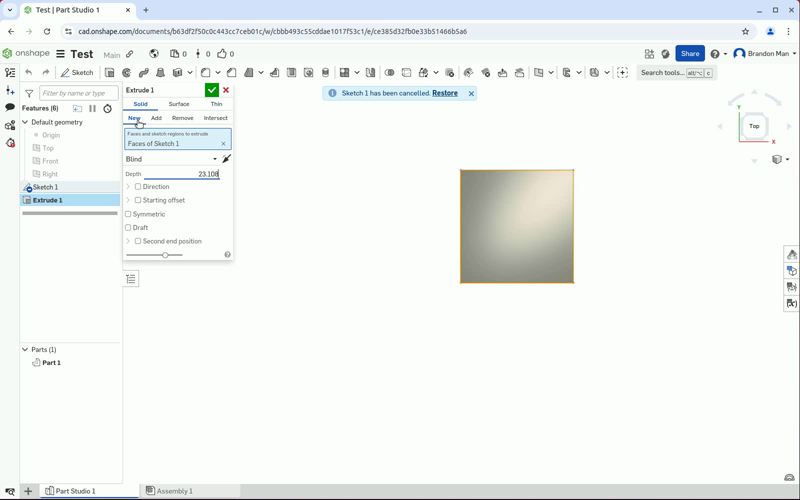
key(enter)
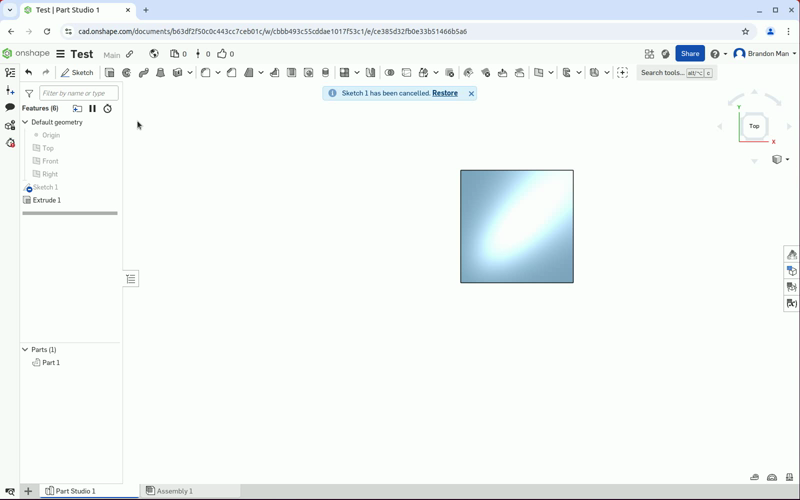
key(shift+h)
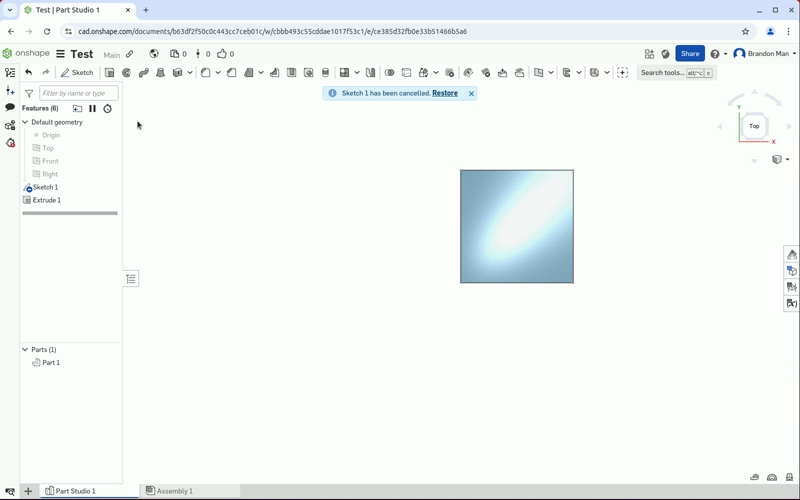
key(shift+h)
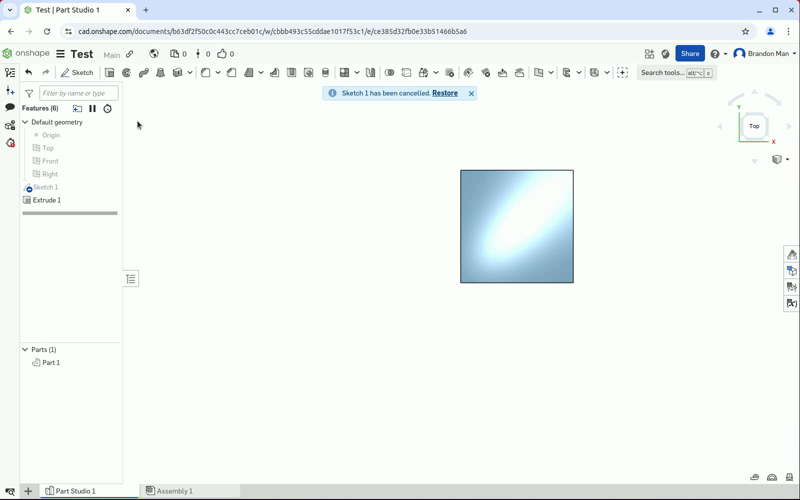
mouse_move(73, 189)
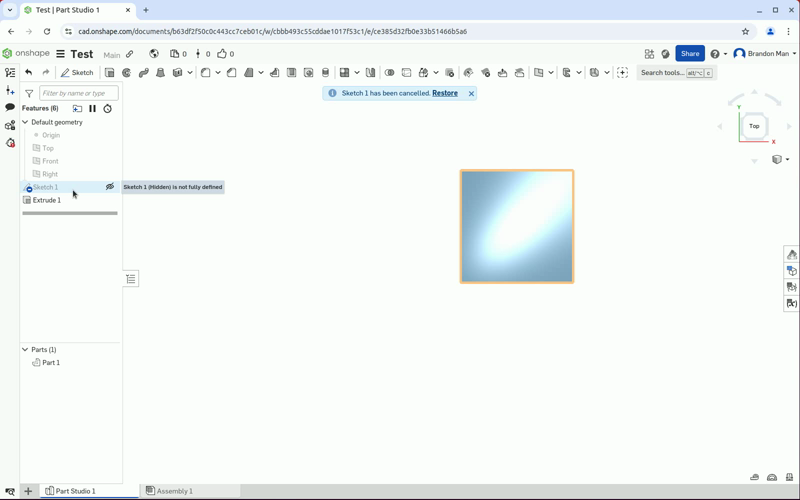
click(73, 189)
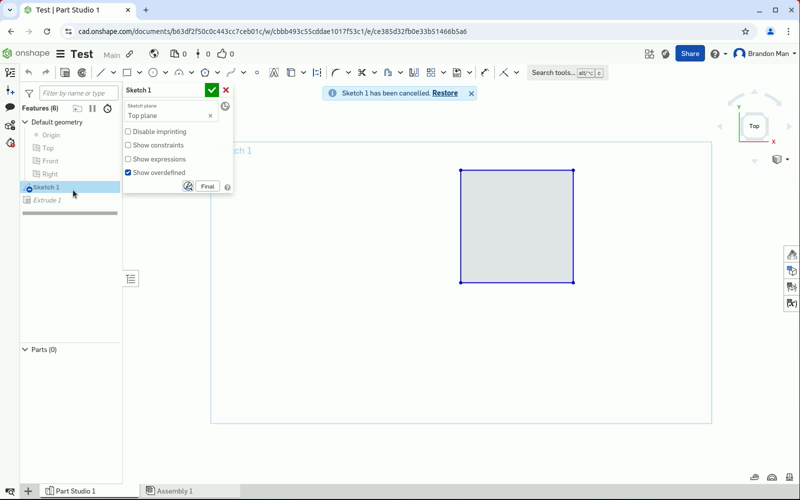
mouse_move(229, 92)
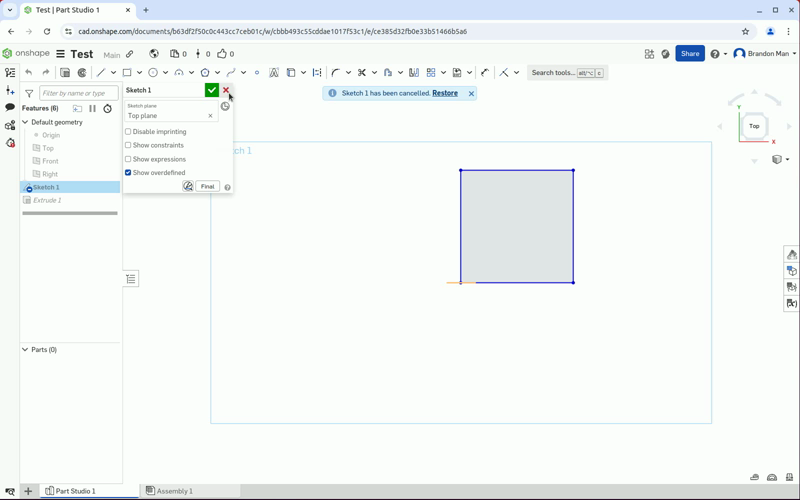
click(229, 92)
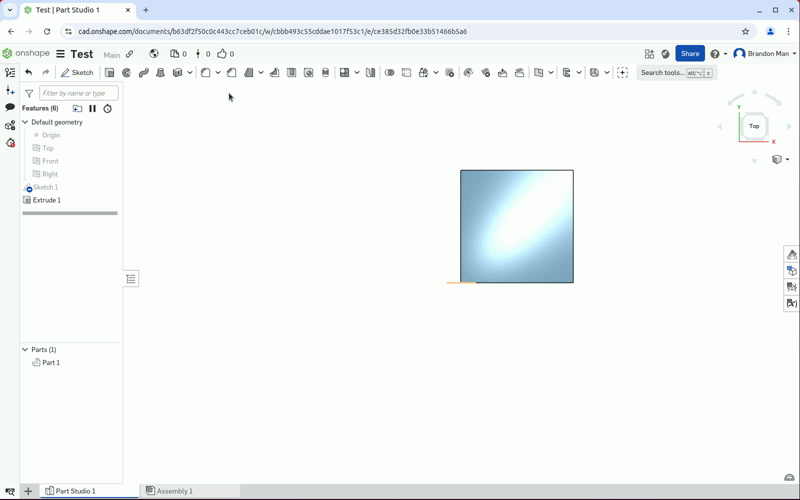
mouse_move(541, 75)
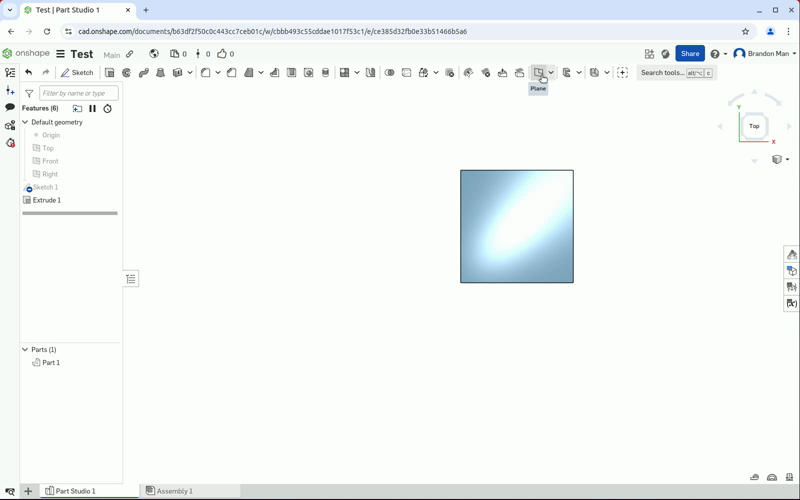
click(541, 75)
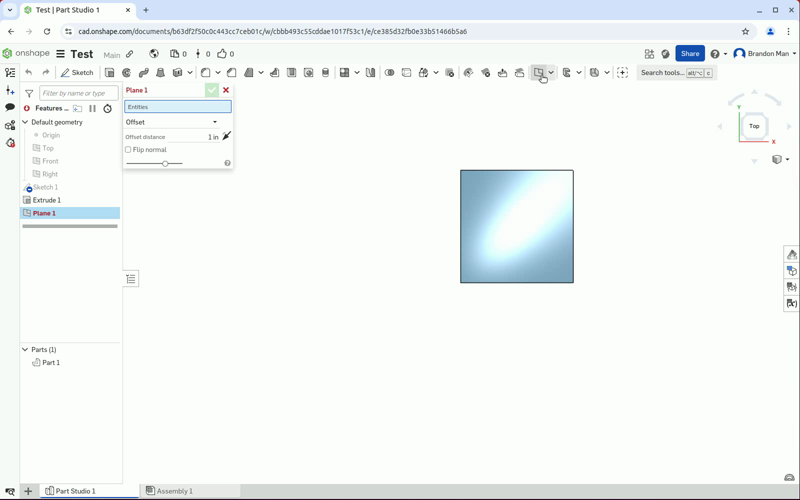
mouse_move(73, 150)
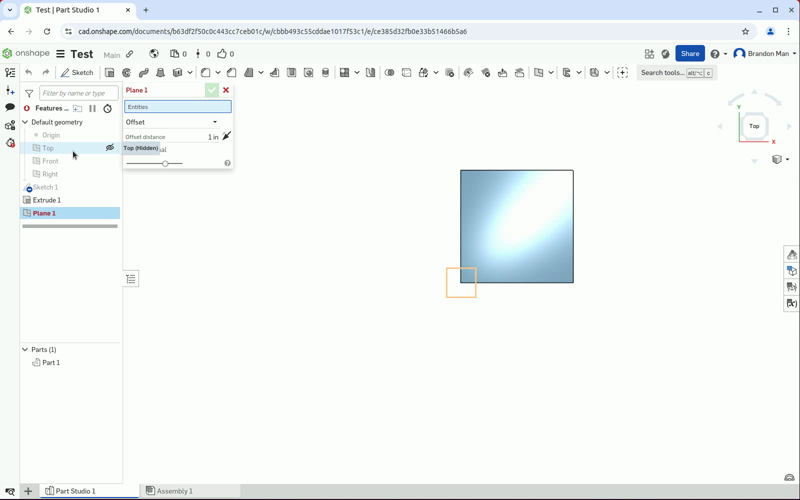
click(73, 150)
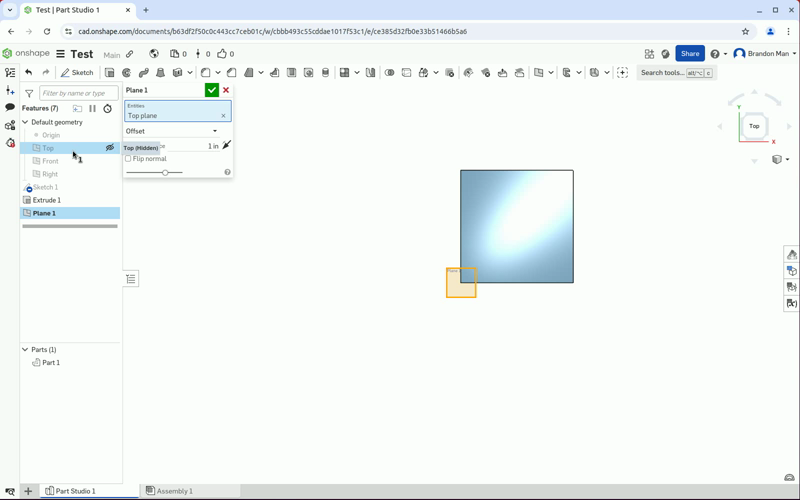
key(tab, 2)
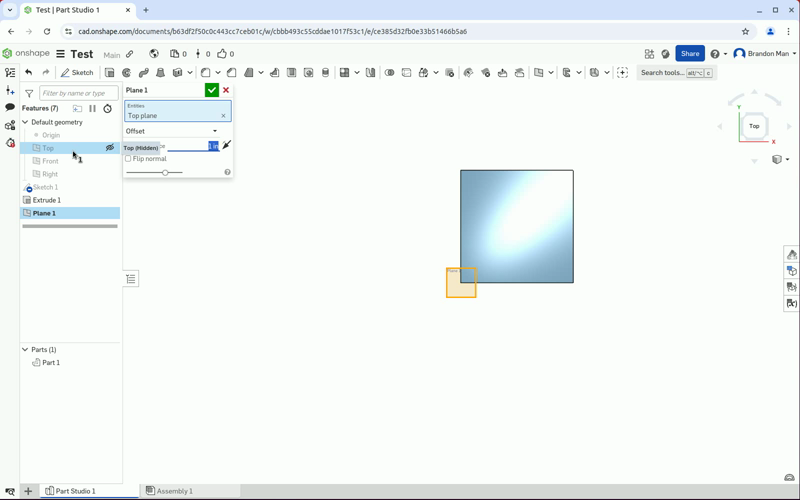
text(23.108)
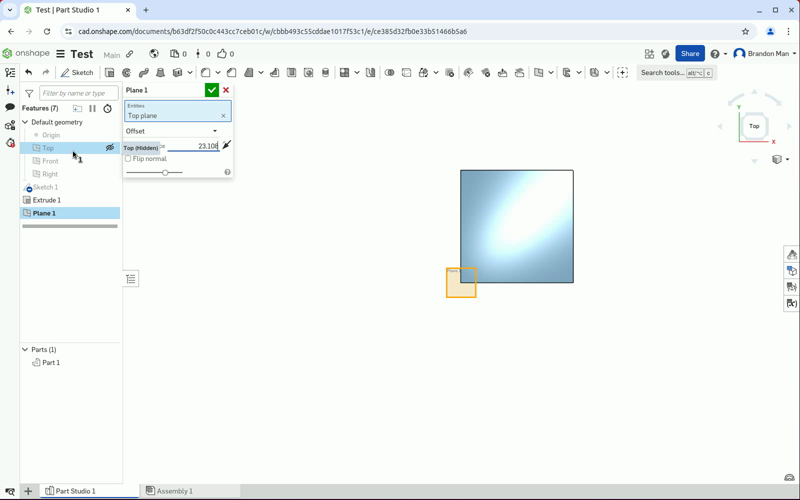
key(enter, 2)
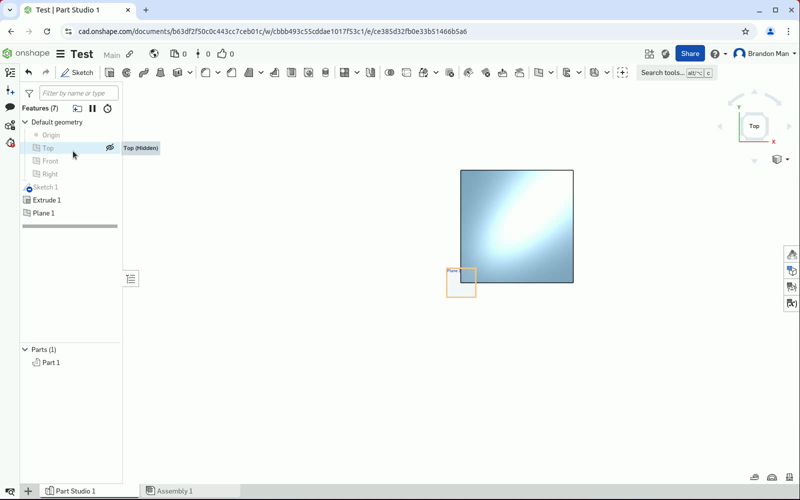
key(shift+s)
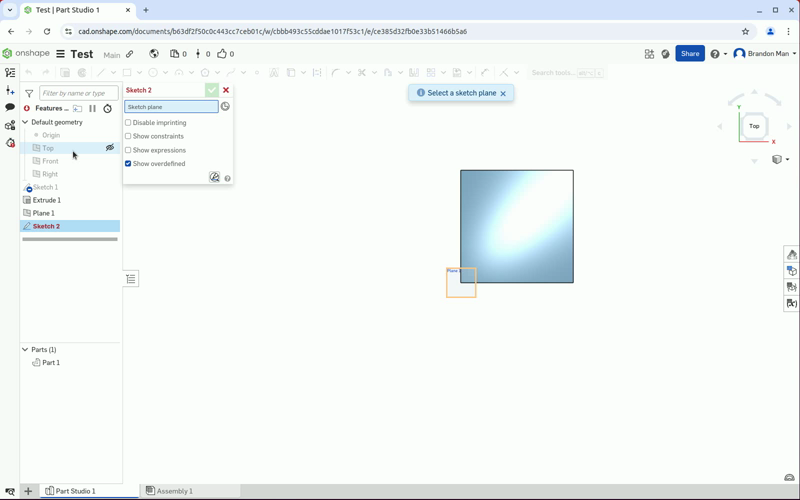
mouse_move(73, 215)
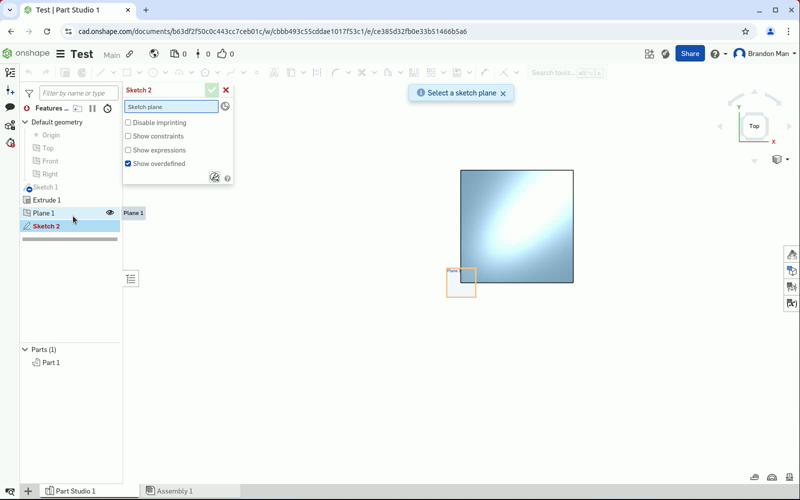
click(73, 215)
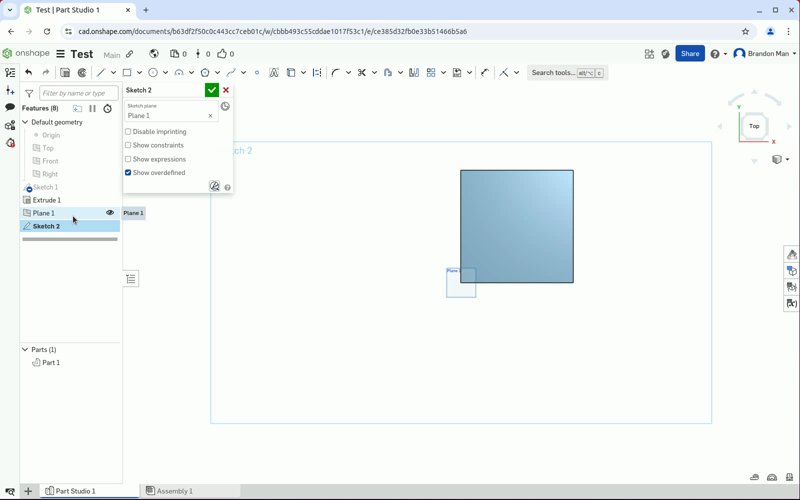
mouse_move(73, 352)
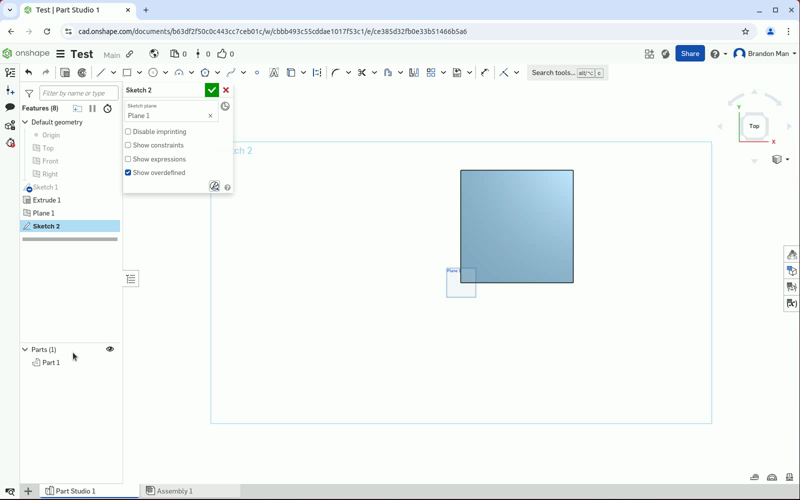
key(y)
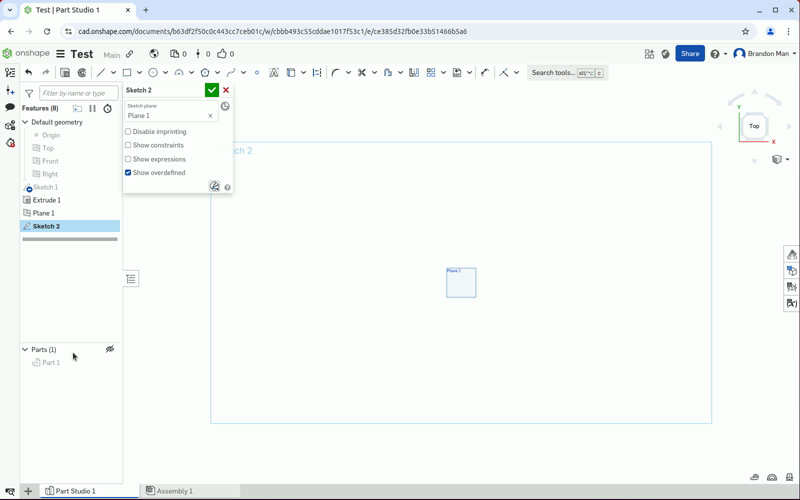
key(c)
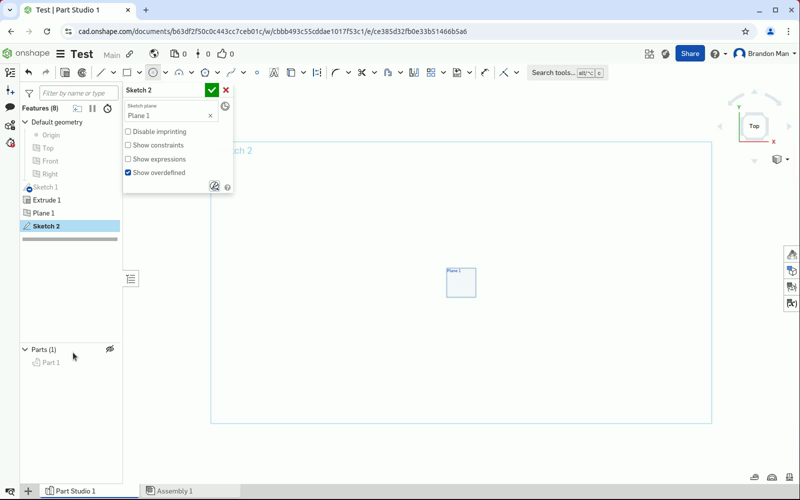
key_down(shift)
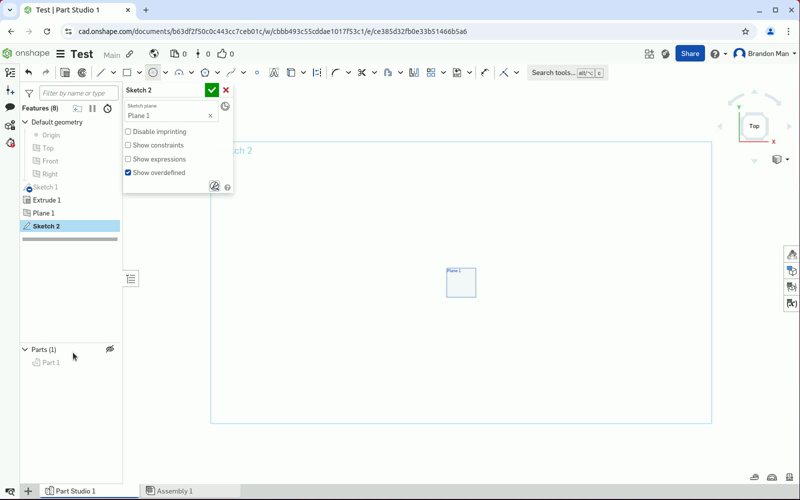
mouse_move(517, 254)
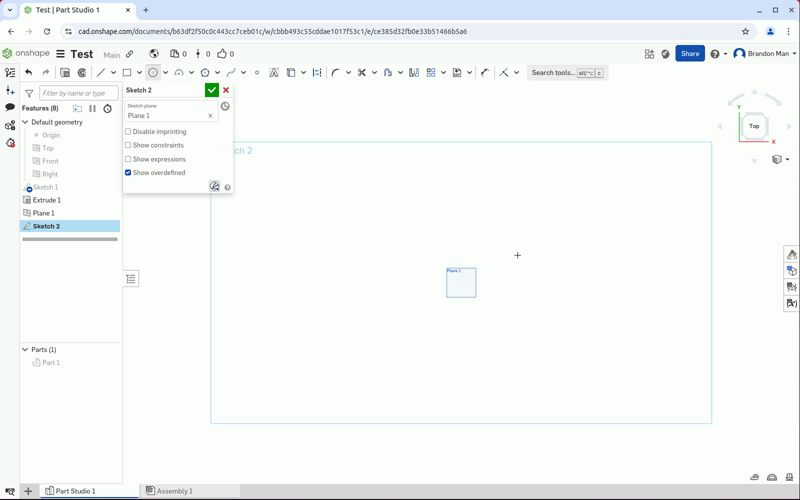
click(517, 254)
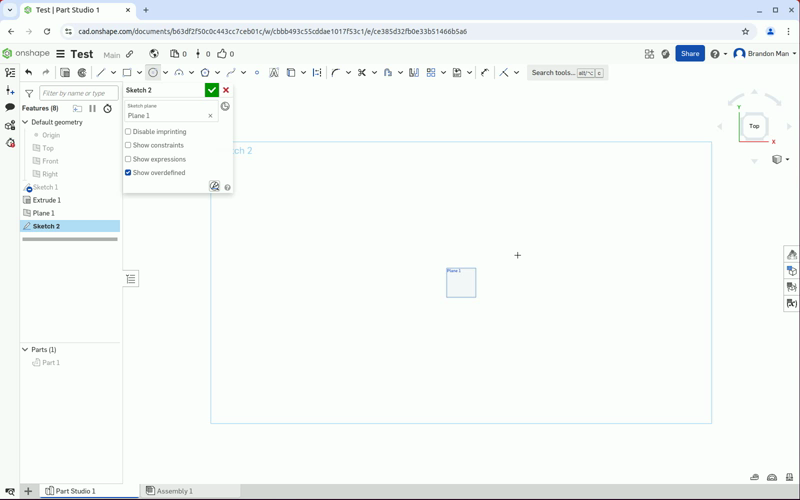
key_up(shift)
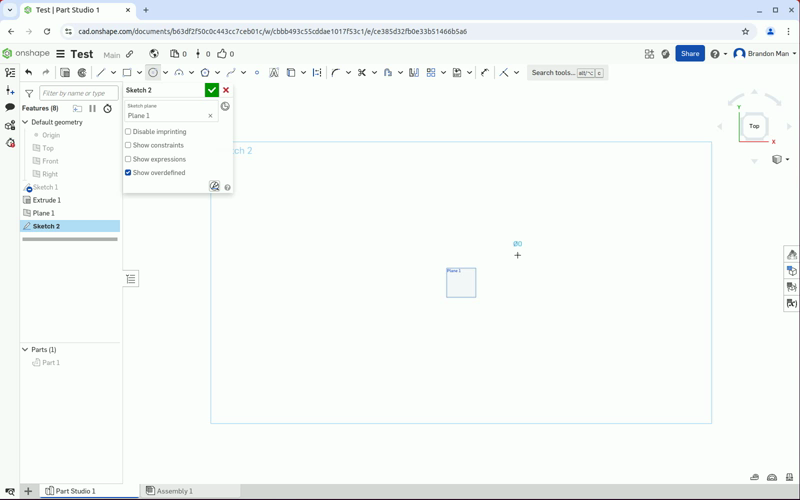
mouse_move(537, 254)
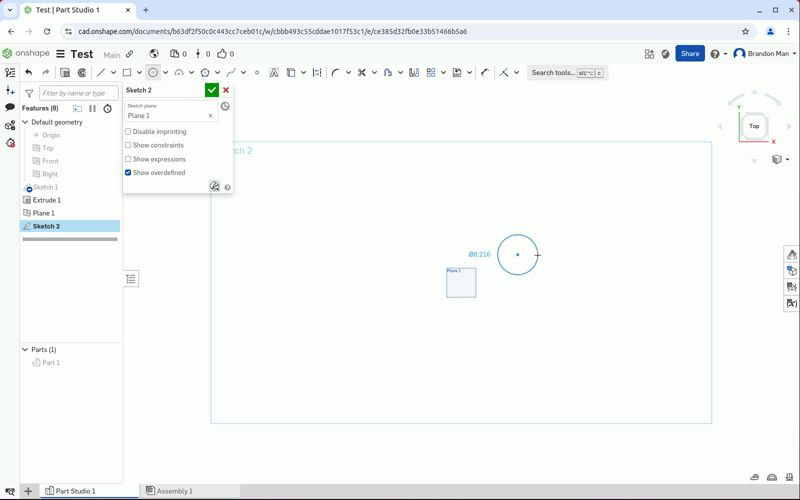
click(537, 254)
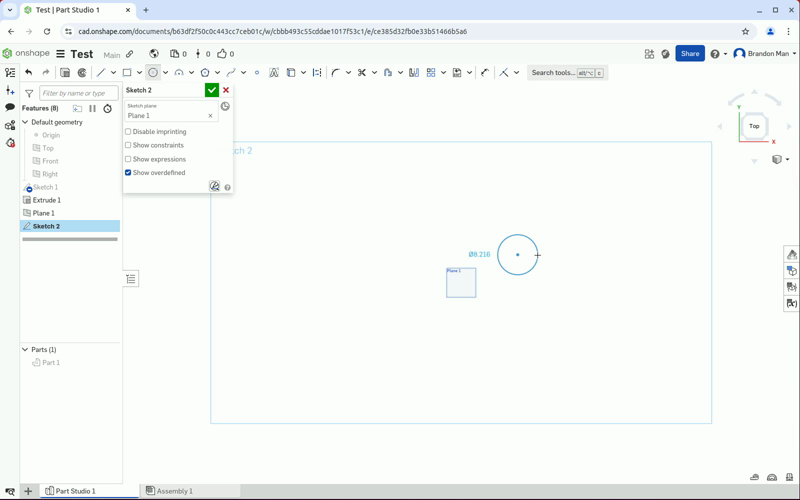
key(esc)
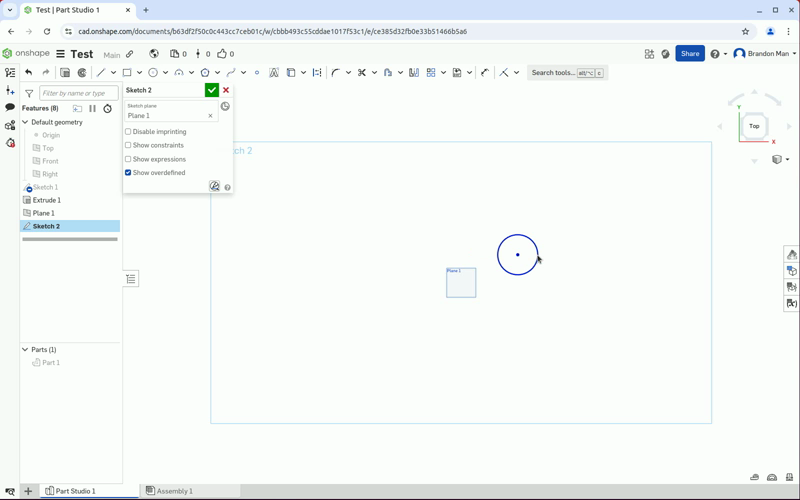
mouse_move(514, 258)
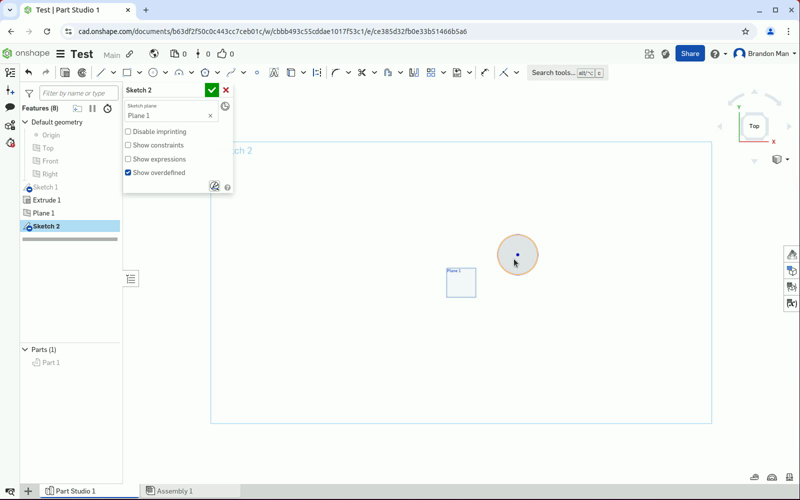
scroll(6)
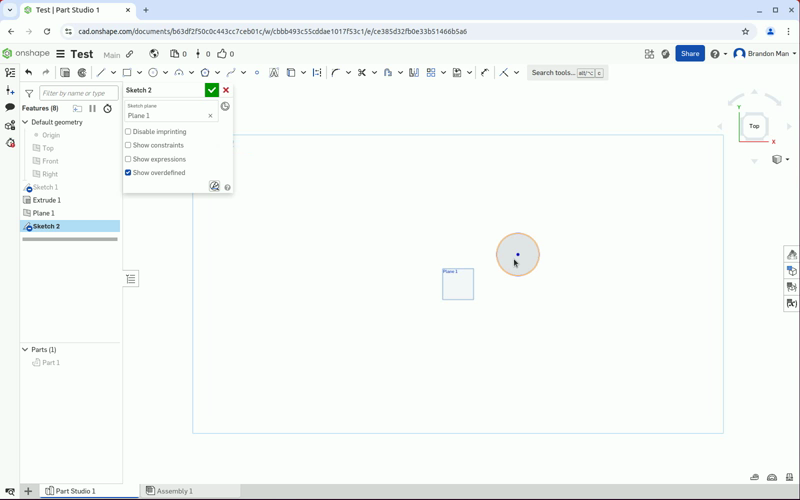
scroll(6)
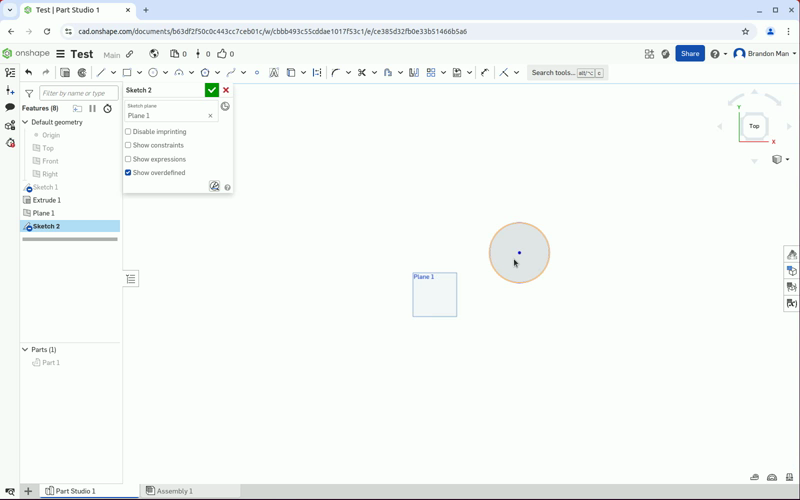
scroll(6)
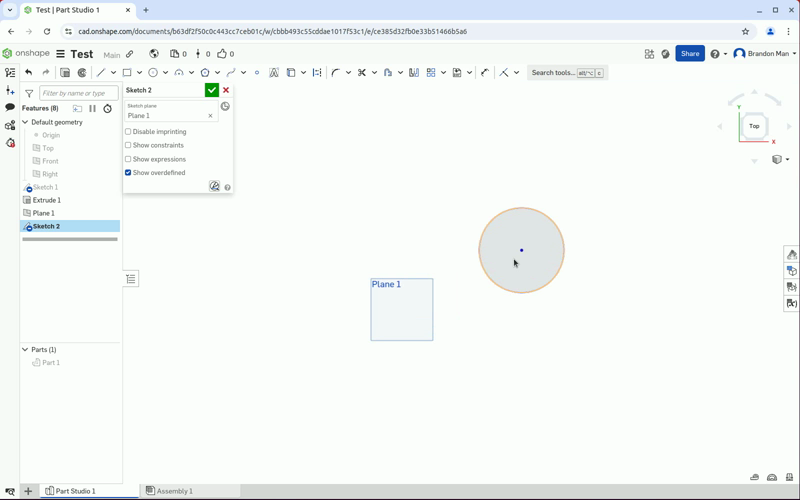
scroll(6)
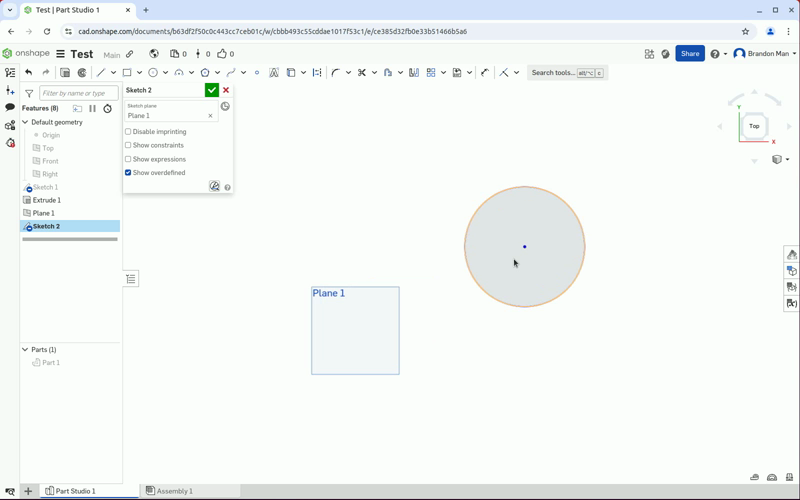
scroll(6)
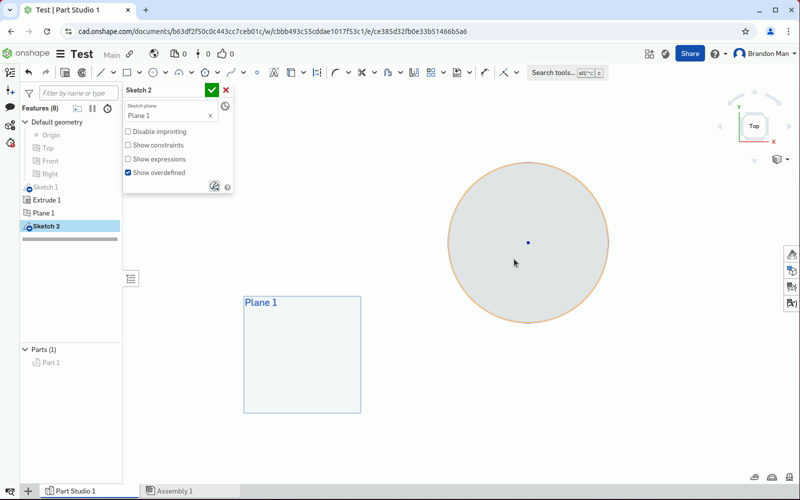
scroll(6)
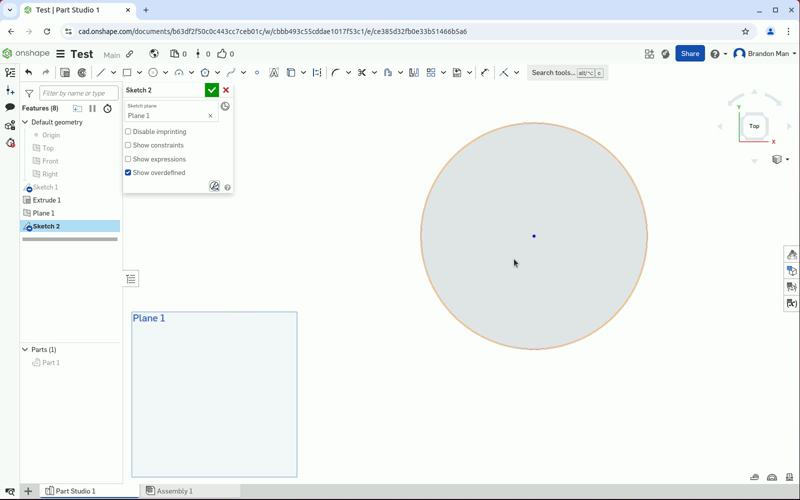
scroll(6)
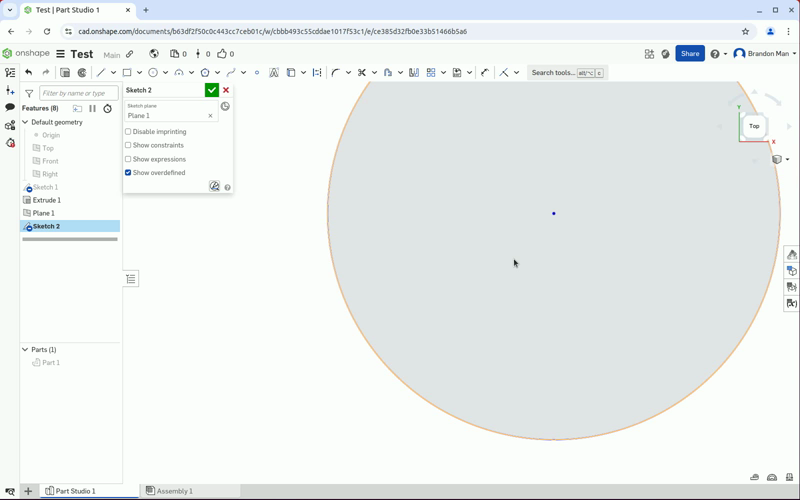
click(514, 258)
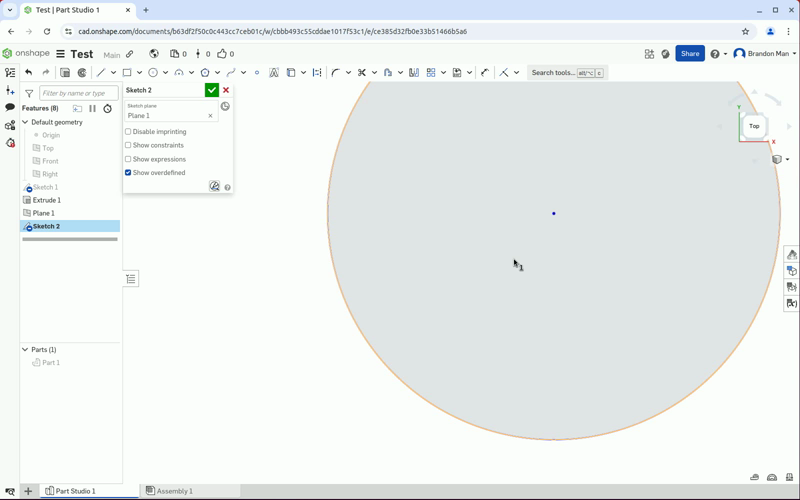
scroll(-6)
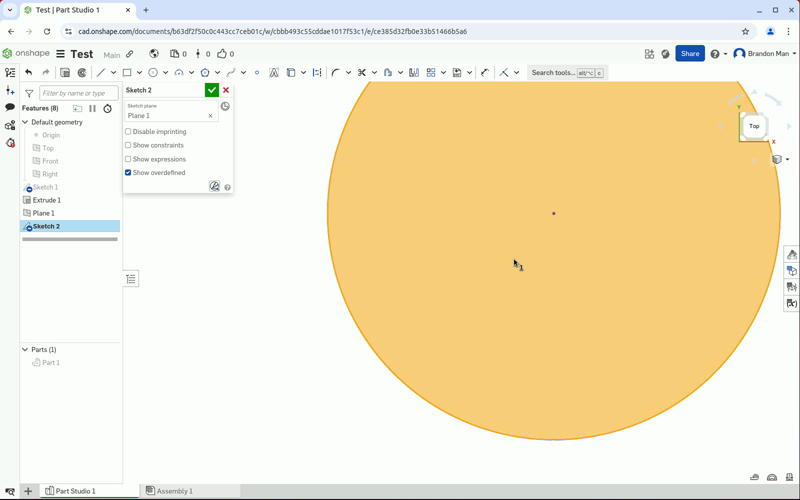
scroll(-6)
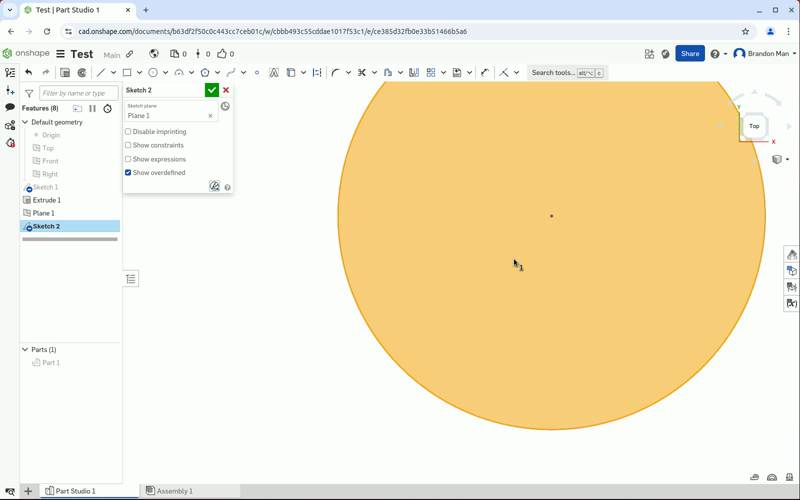
scroll(-6)
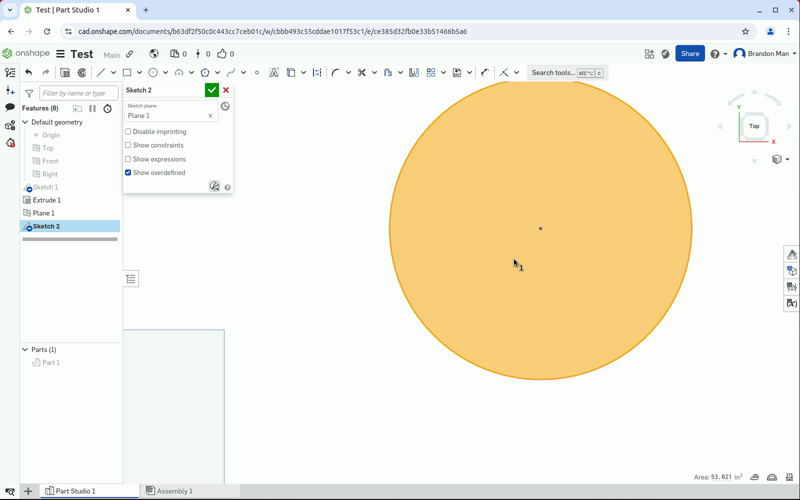
scroll(-6)
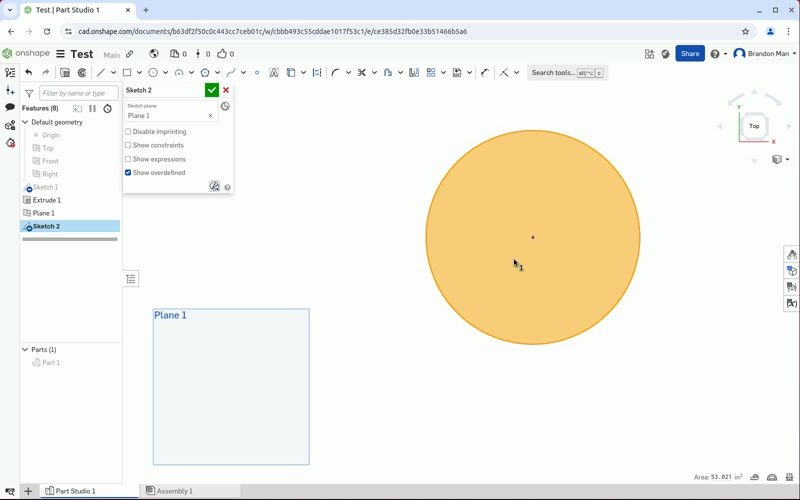
scroll(-6)
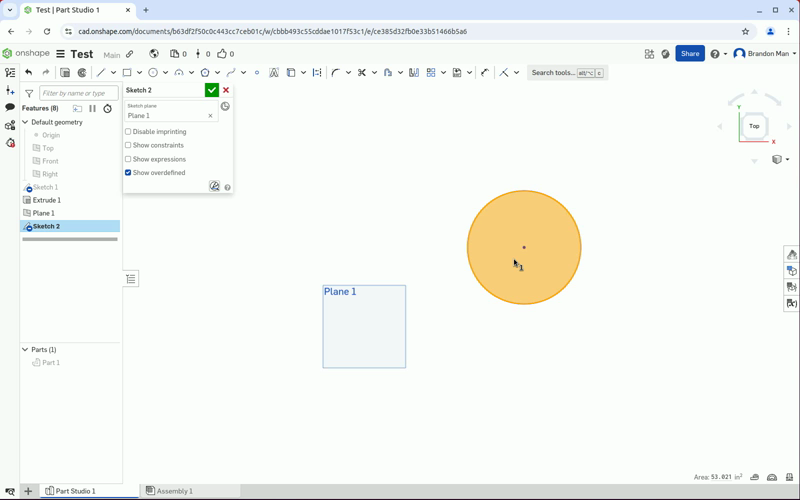
scroll(-6)
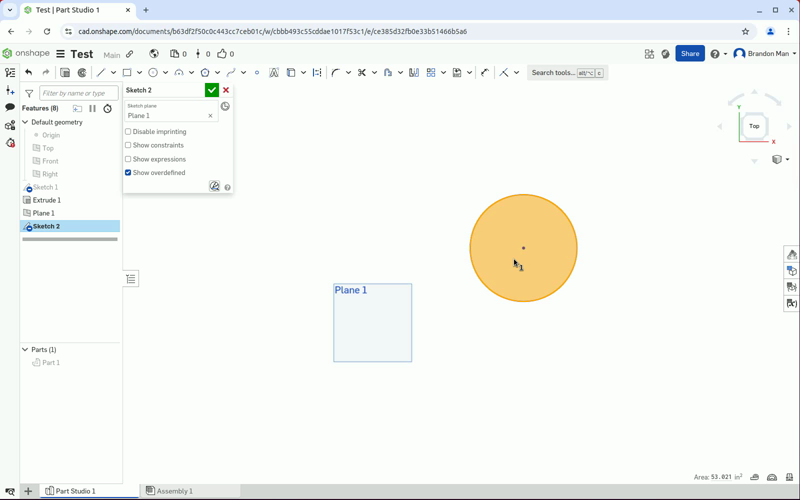
scroll(-6)
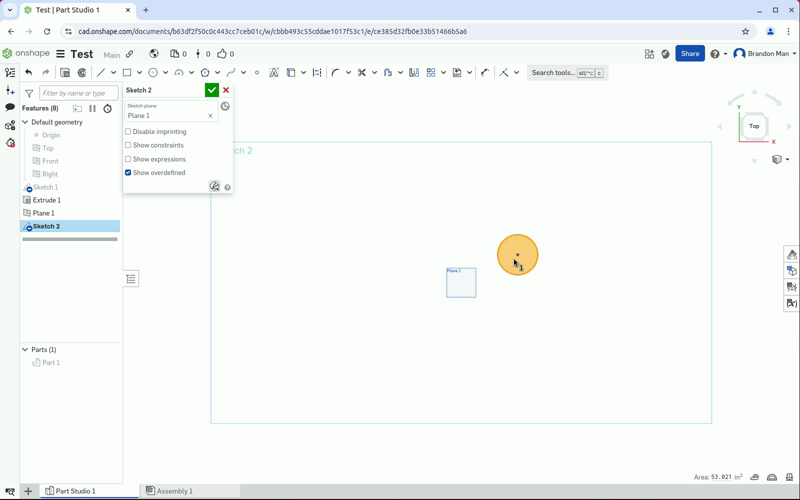
mouse_move(73, 352)
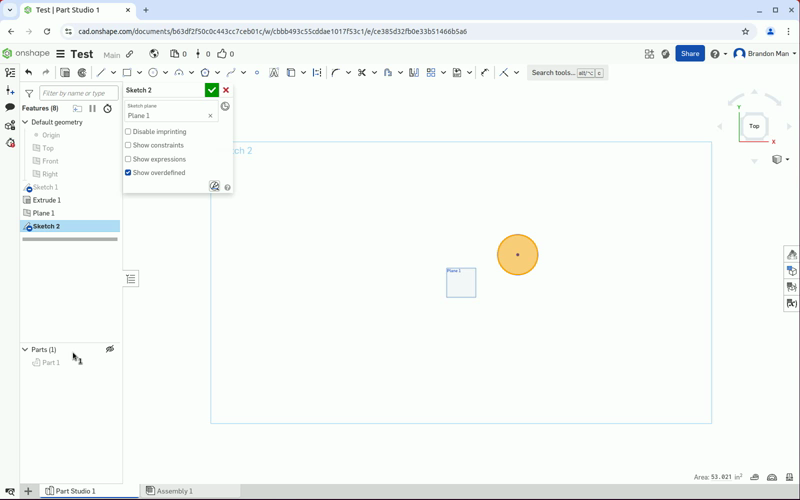
key(shift+y)
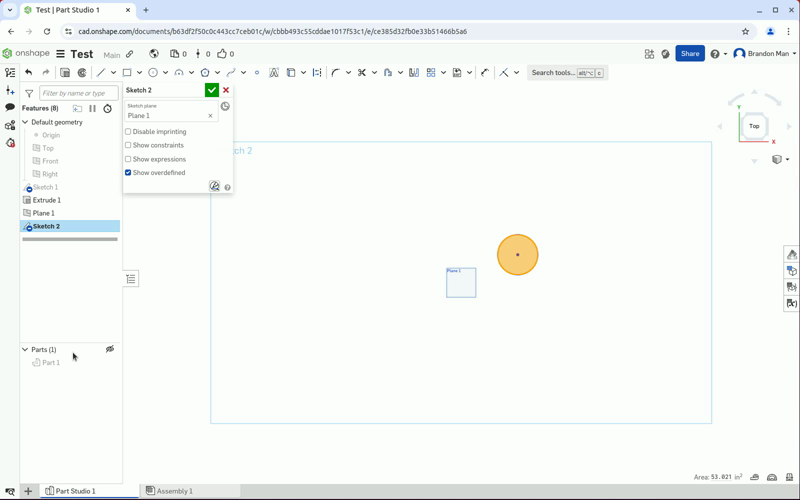
key(shift+e)
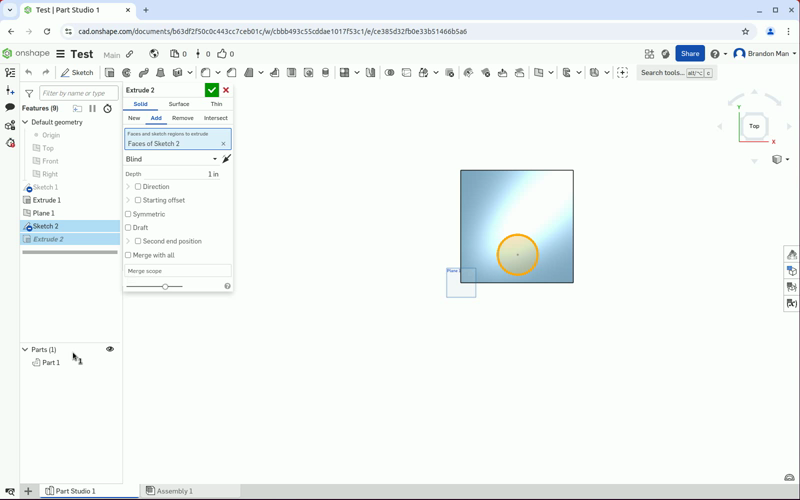
mouse_move(143, 106)
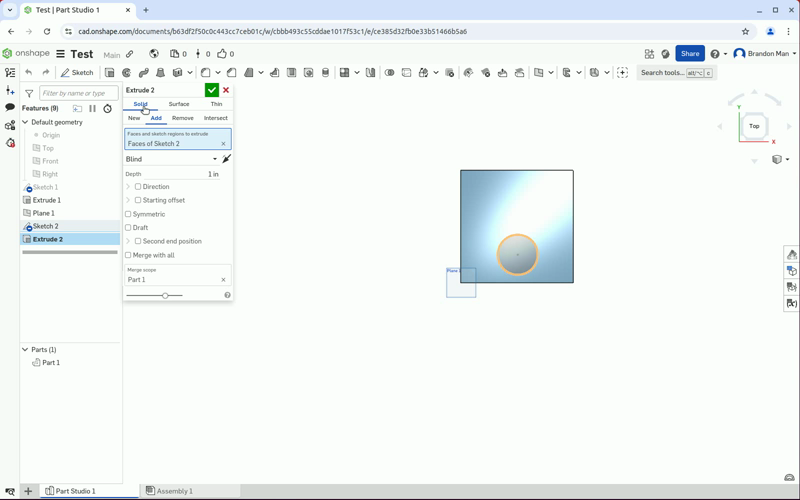
click(143, 106)
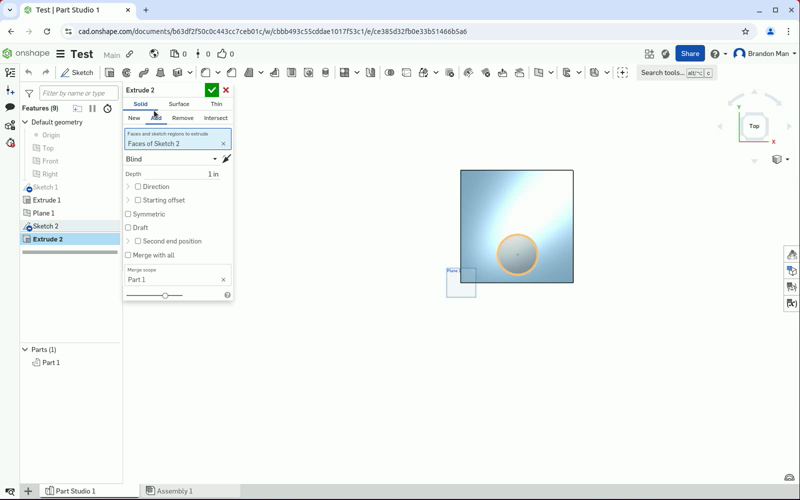
mouse_move(186, 120)
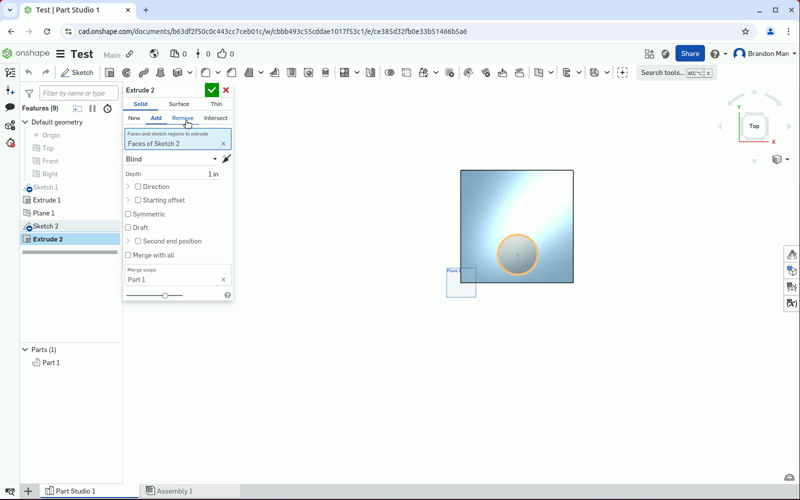
click(186, 120)
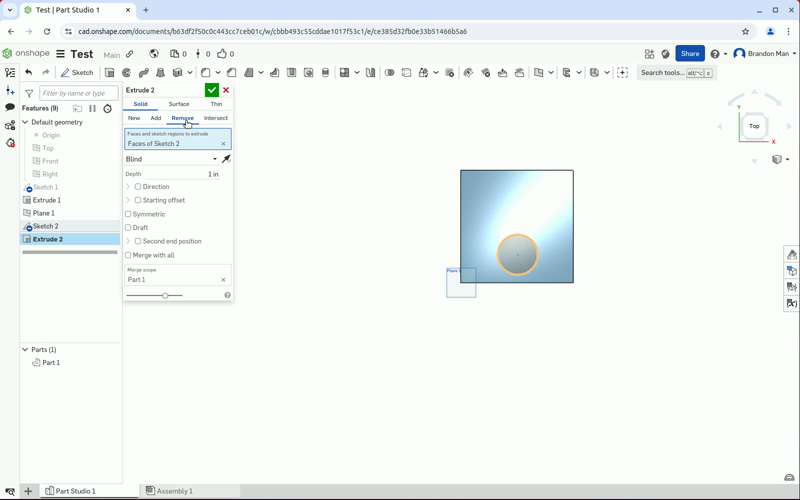
key(tab, 4)
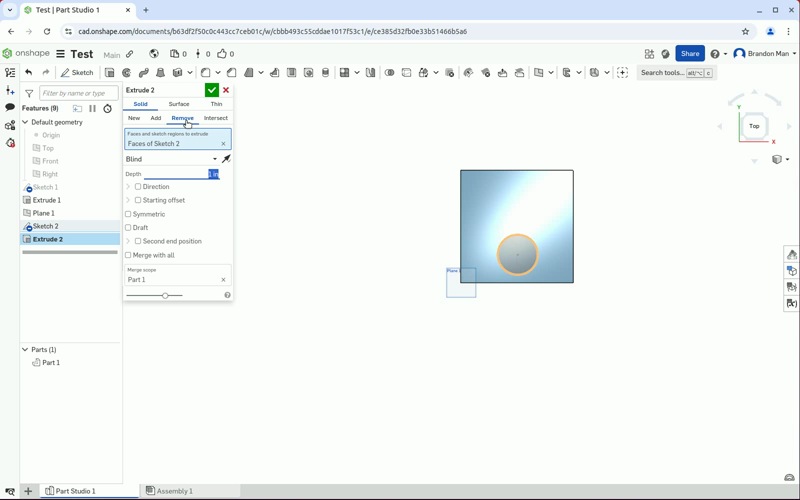
text(20.22)
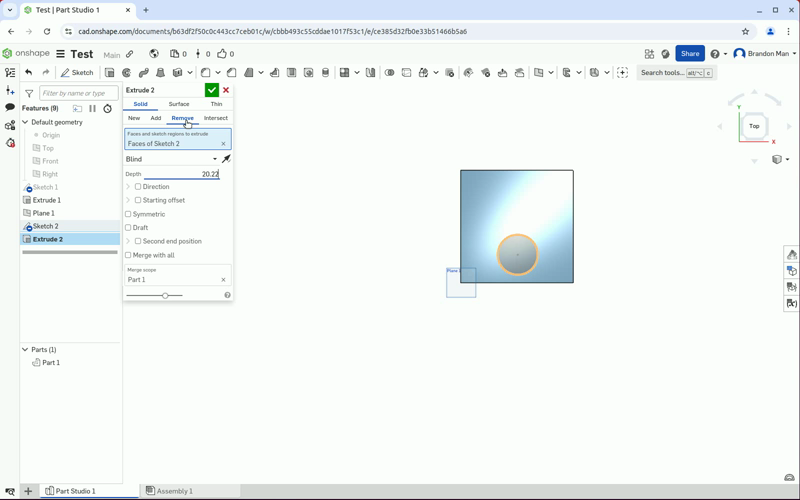
key(tab, 6)
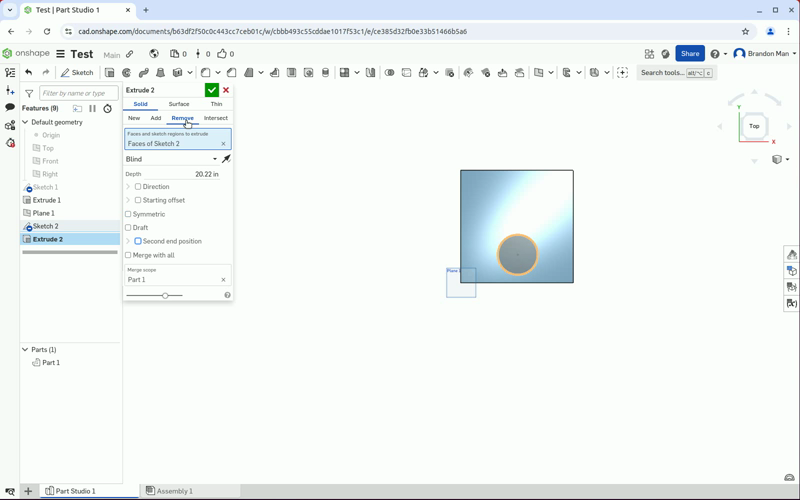
key(space)
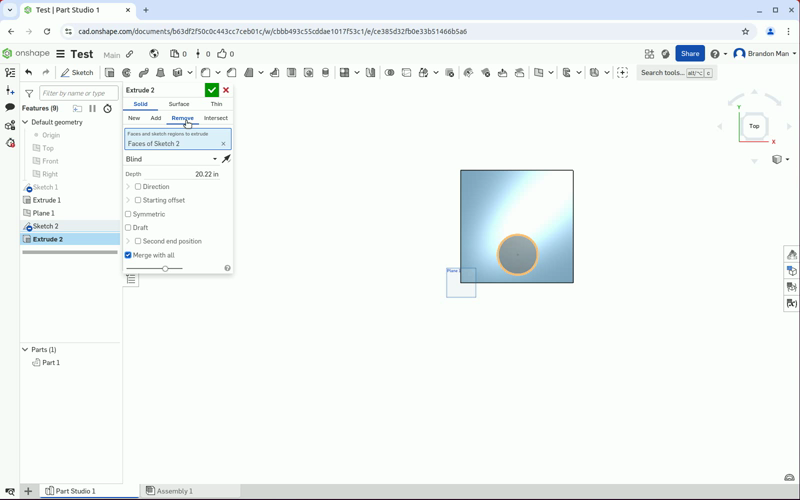
key(enter)
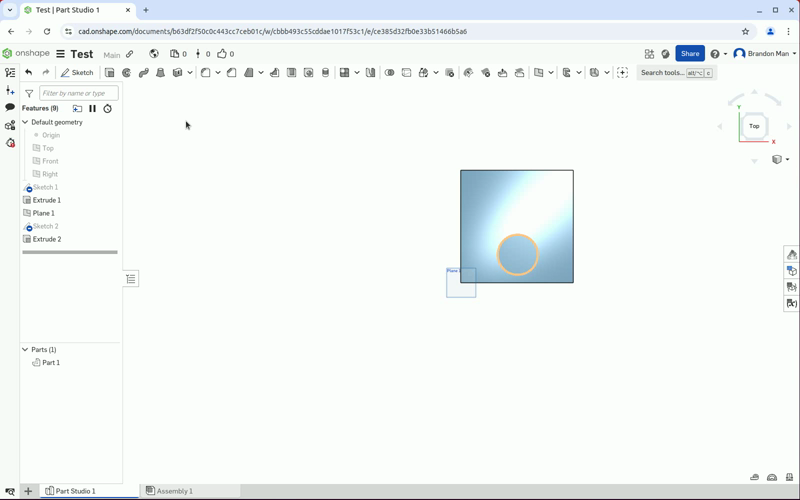
key(shift+h)
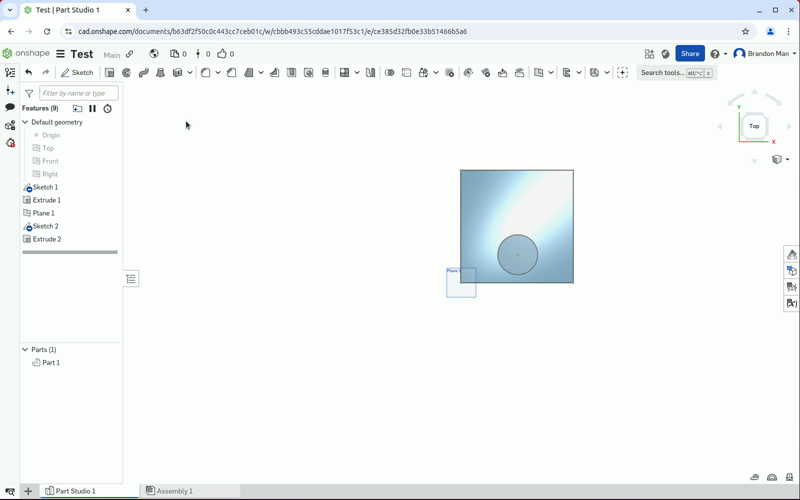
key(shift+h)
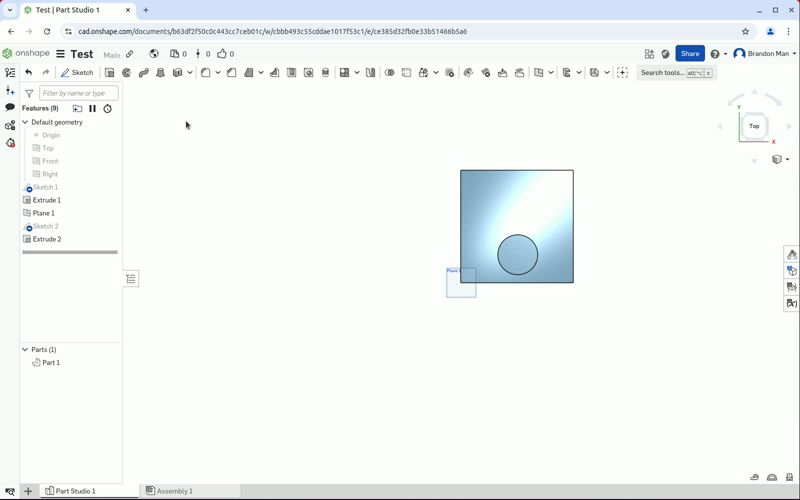
mouse_move(73, 189)
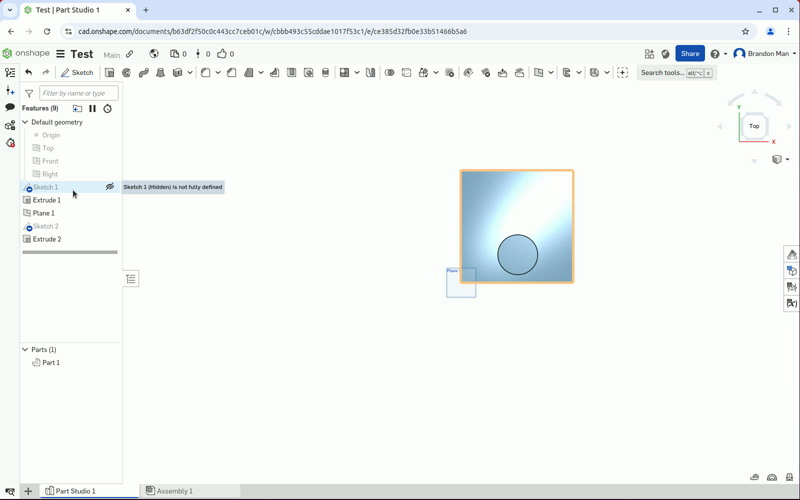
click(73, 189)
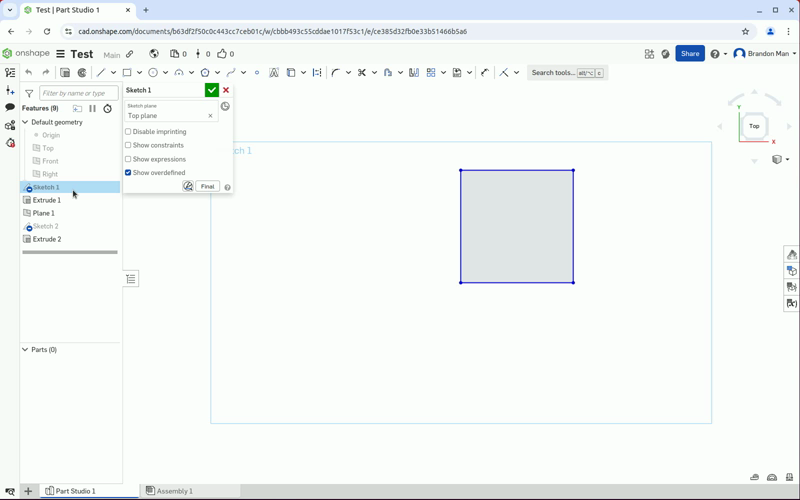
mouse_move(229, 92)
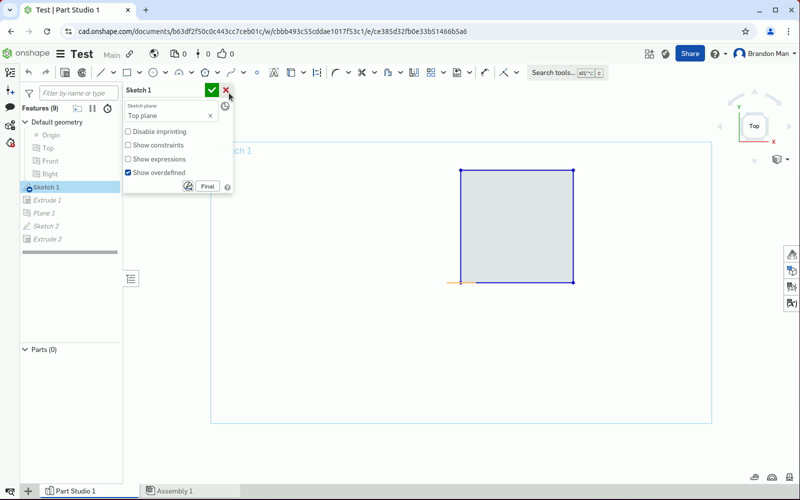
click(229, 92)
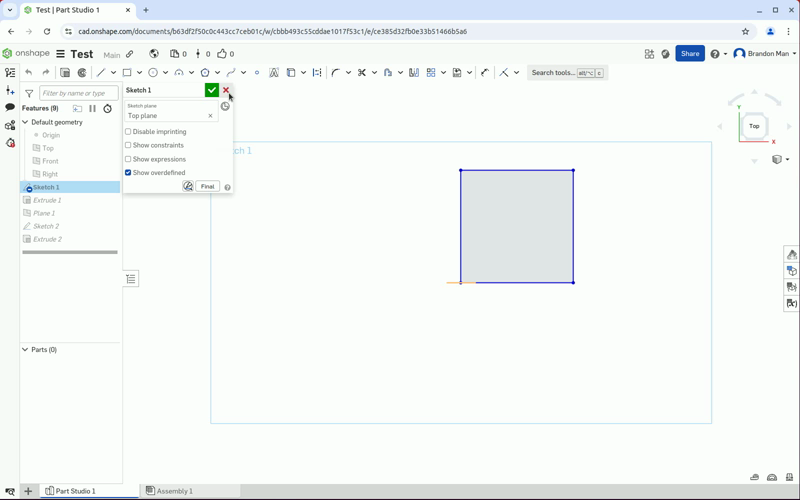
key(shift+s)
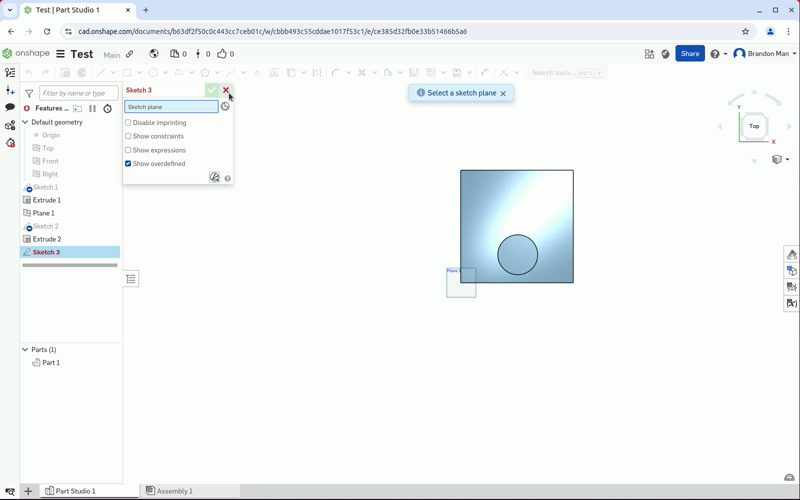
mouse_move(73, 215)
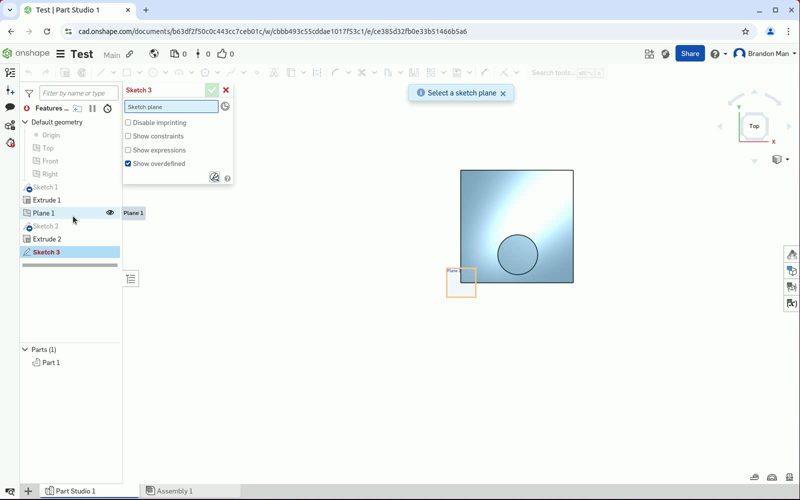
click(73, 215)
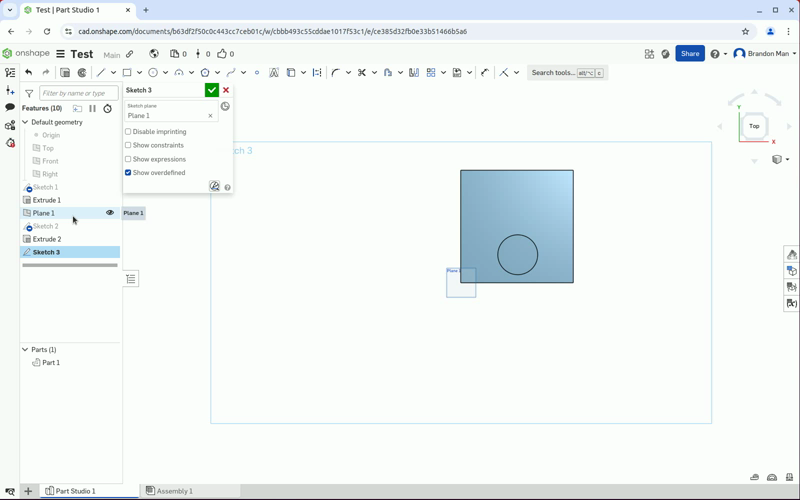
mouse_move(73, 352)
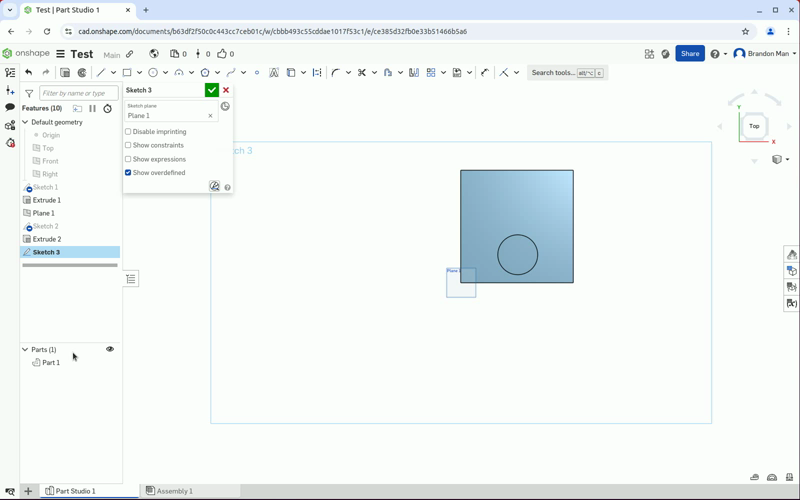
key(y)
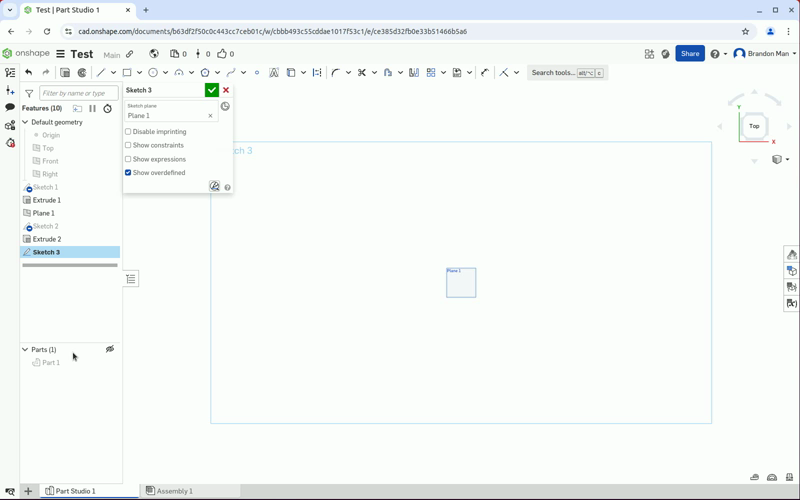
key(c)
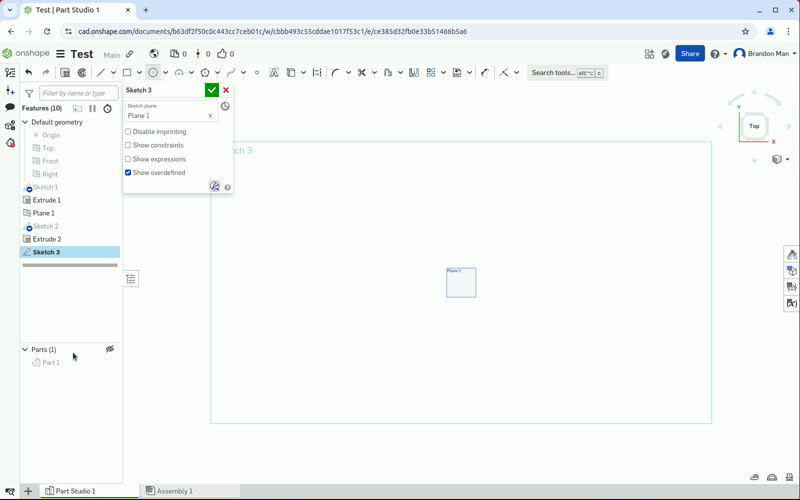
key_down(shift)
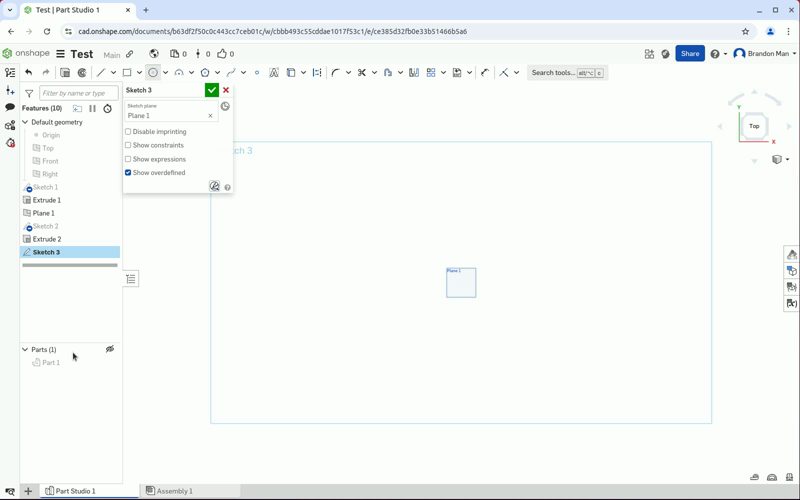
mouse_move(517, 198)
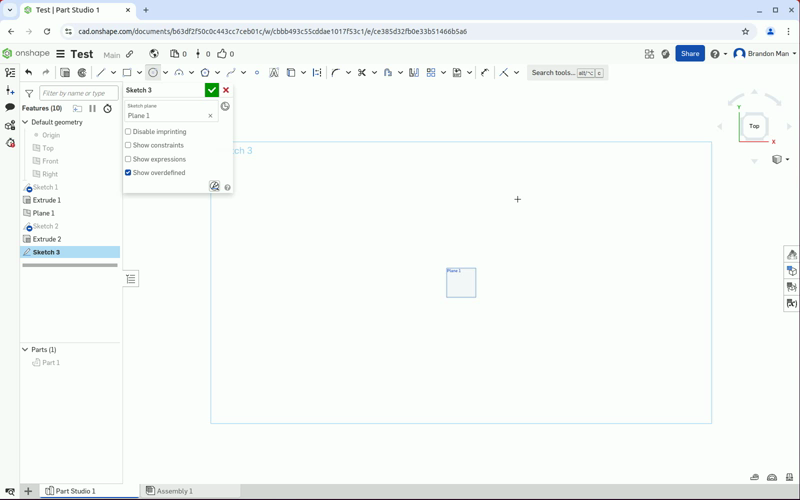
click(517, 198)
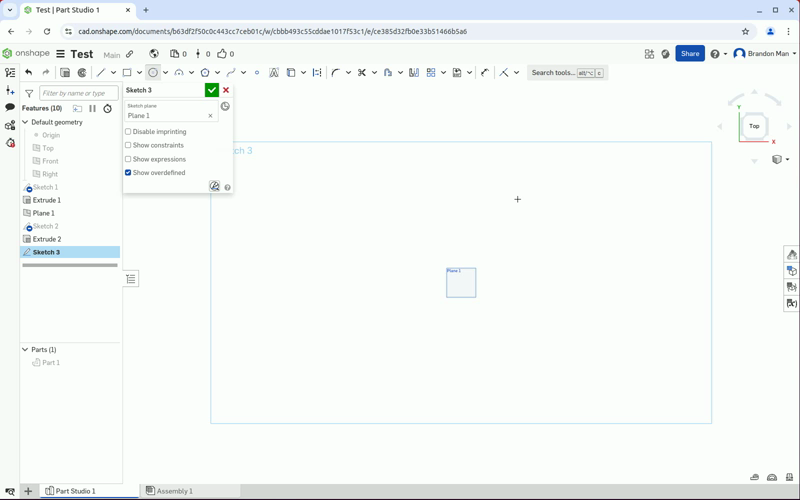
key_up(shift)
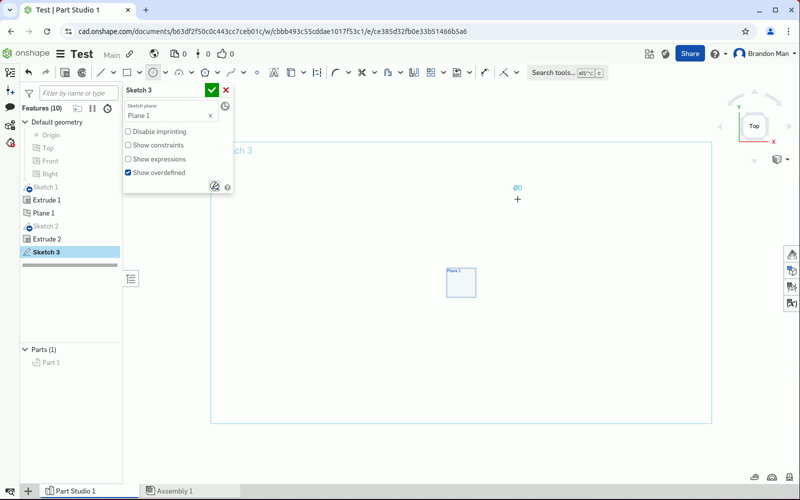
mouse_move(537, 198)
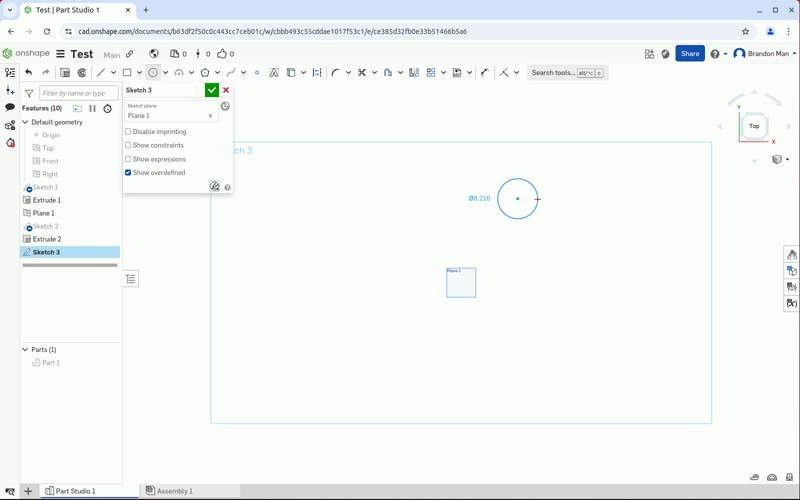
click(537, 198)
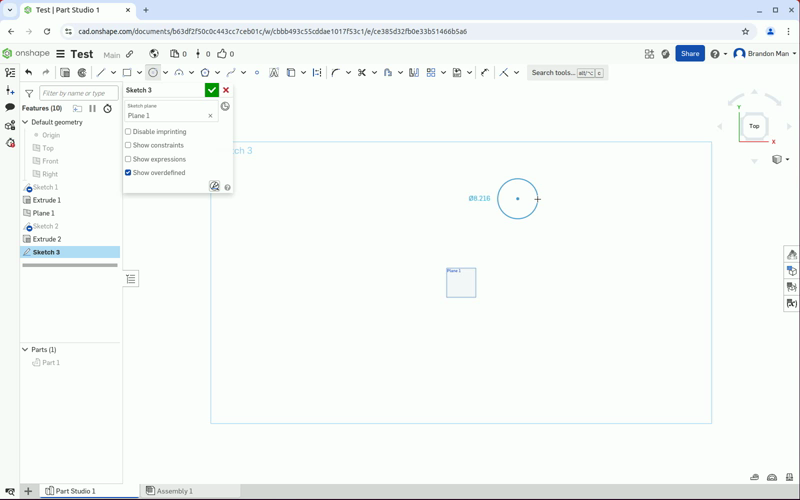
key(esc)
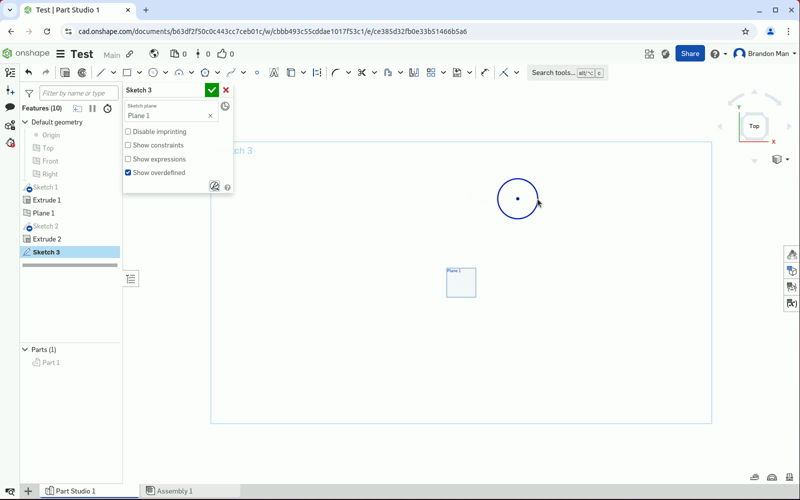
mouse_move(507, 188)
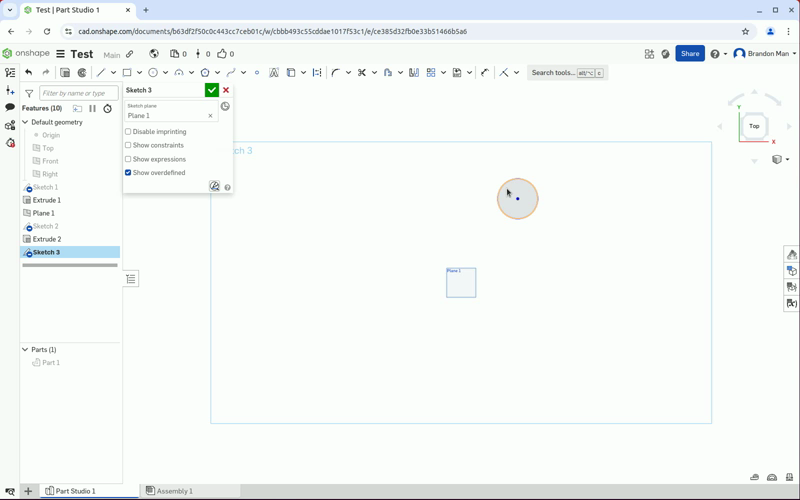
scroll(6)
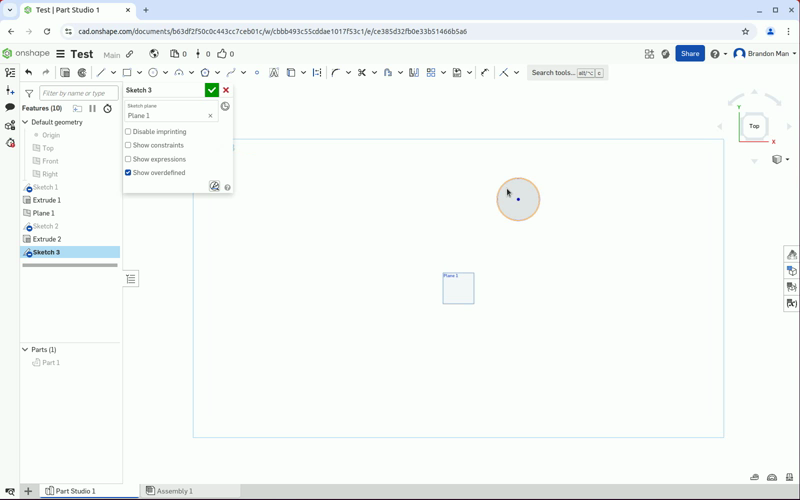
scroll(6)
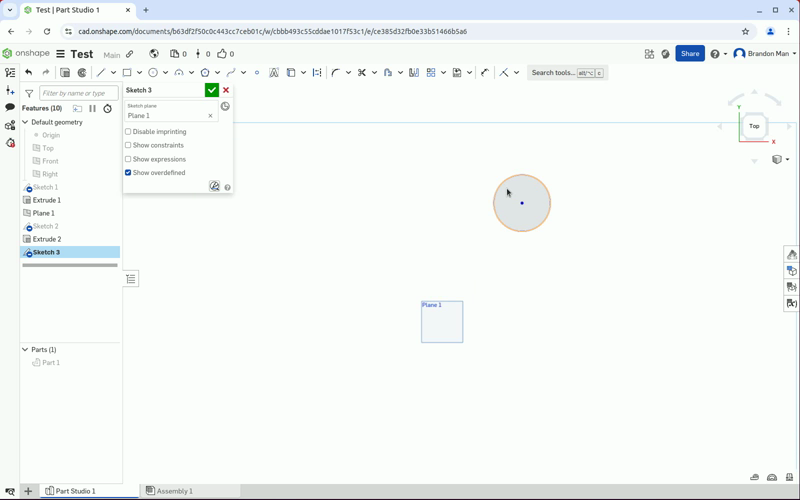
scroll(6)
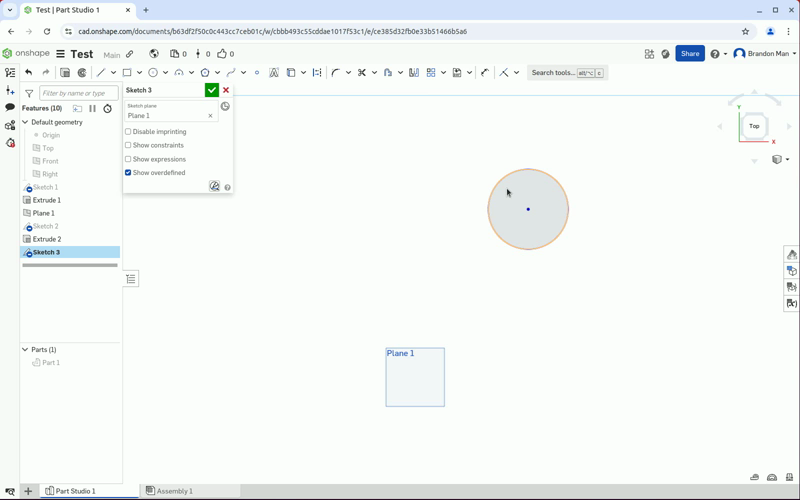
scroll(6)
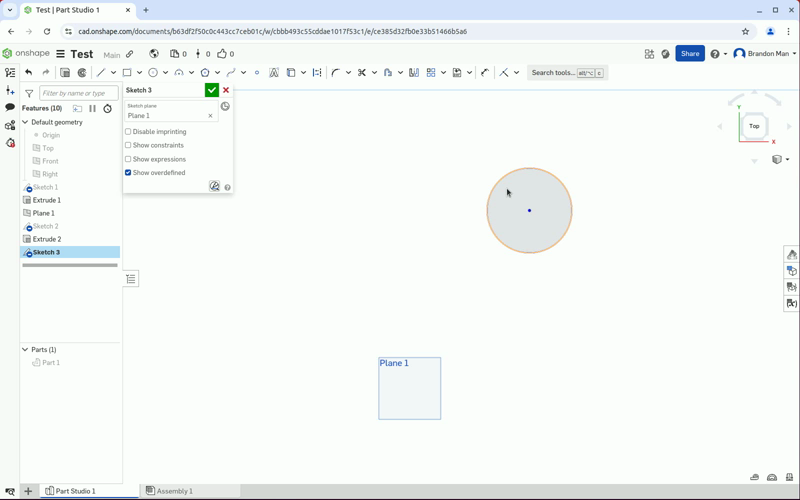
scroll(6)
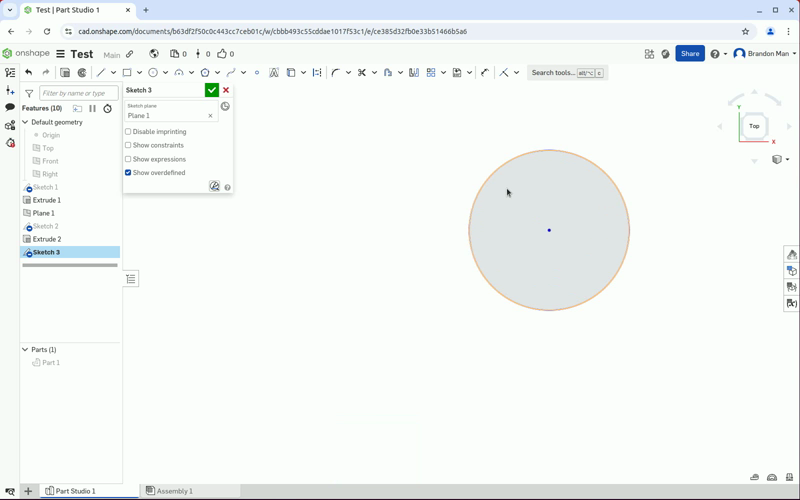
scroll(6)
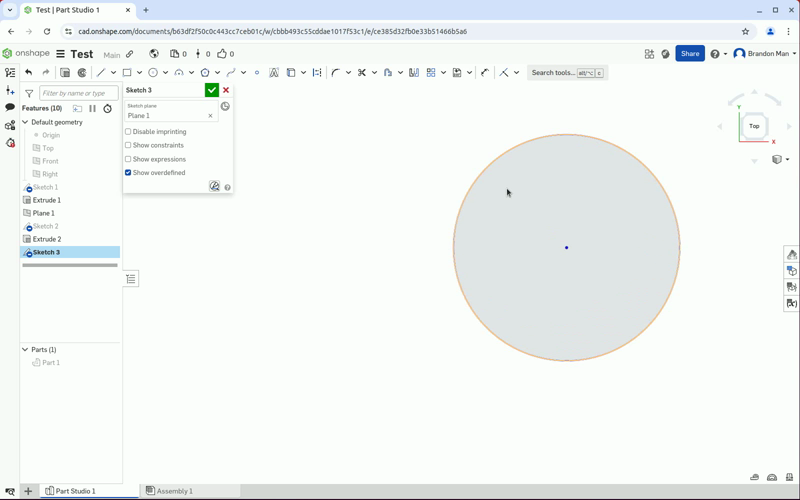
scroll(6)
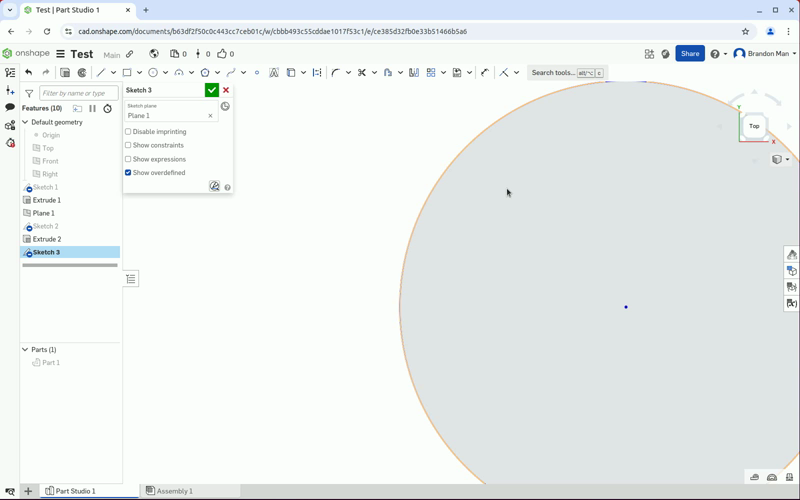
click(507, 188)
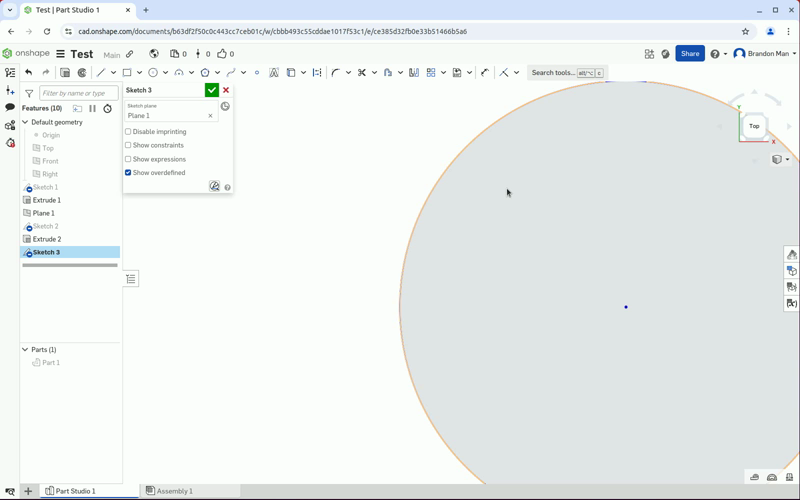
scroll(-6)
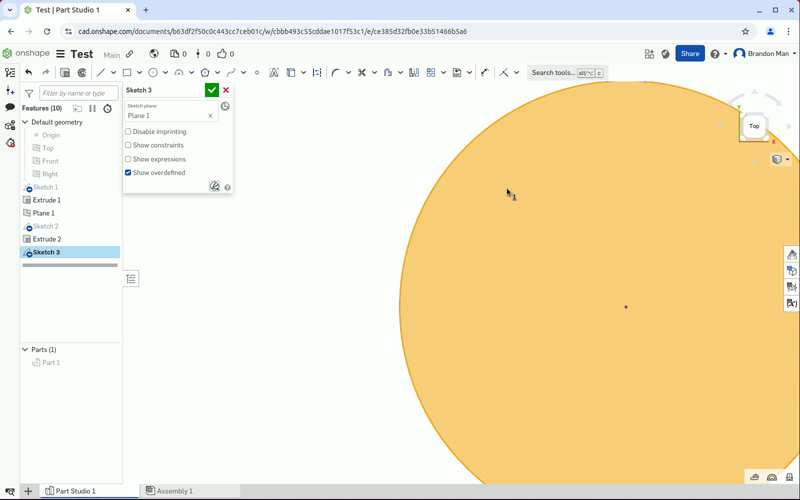
scroll(-6)
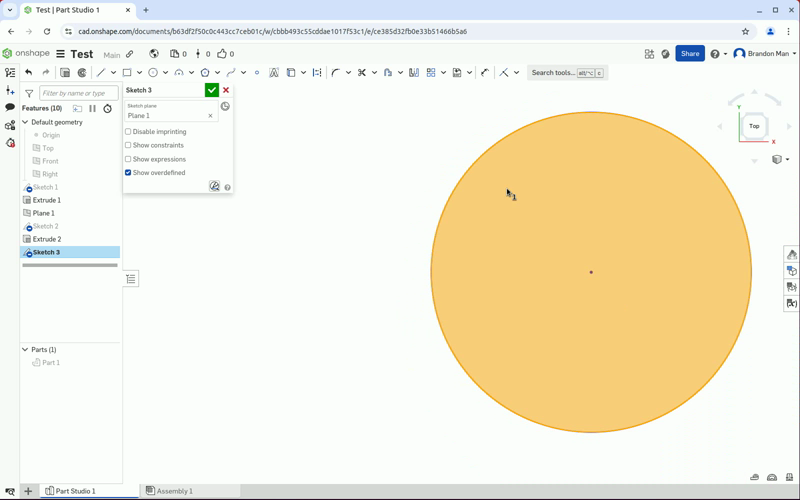
scroll(-6)
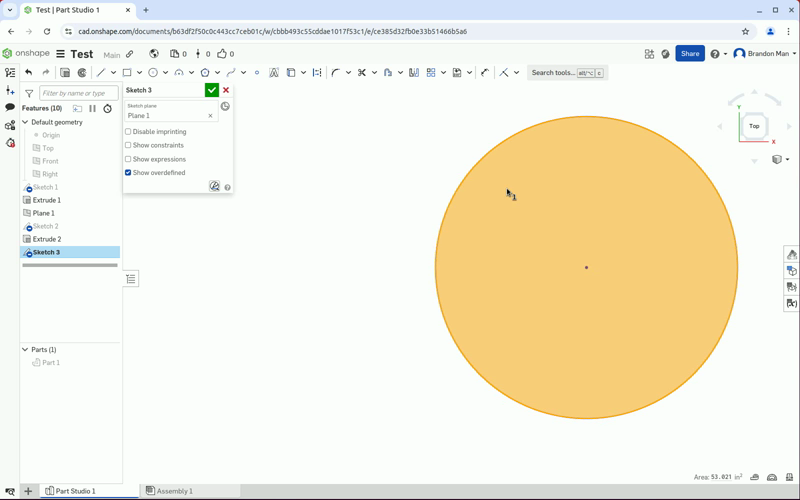
scroll(-6)
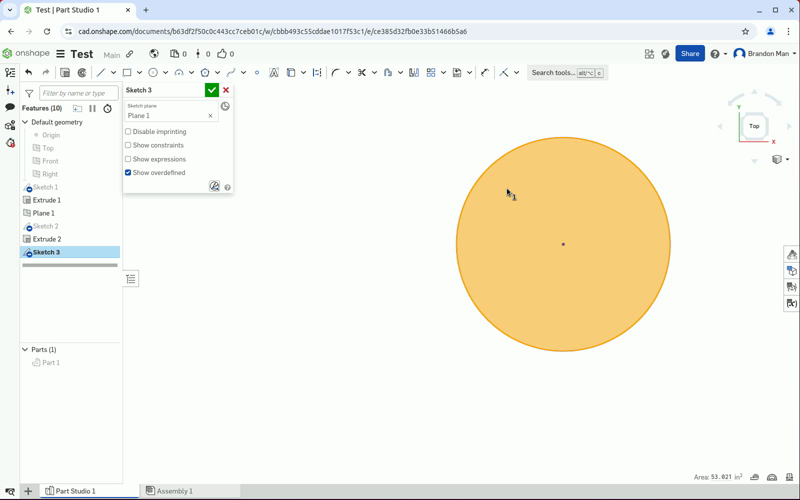
scroll(-6)
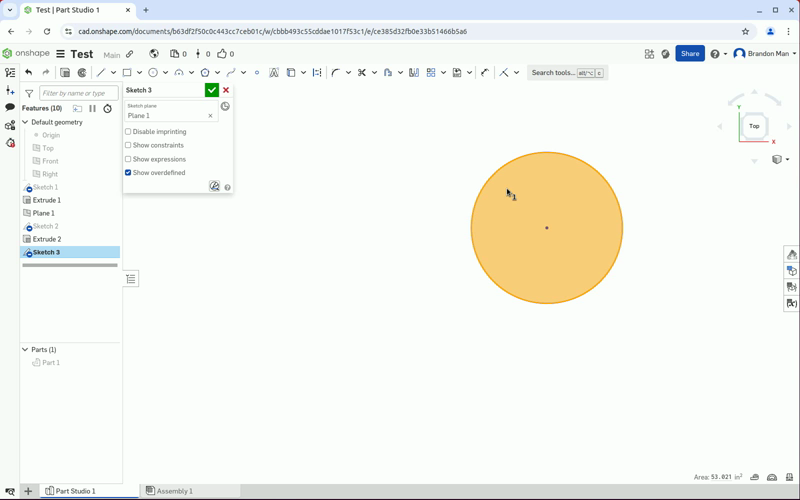
scroll(-6)
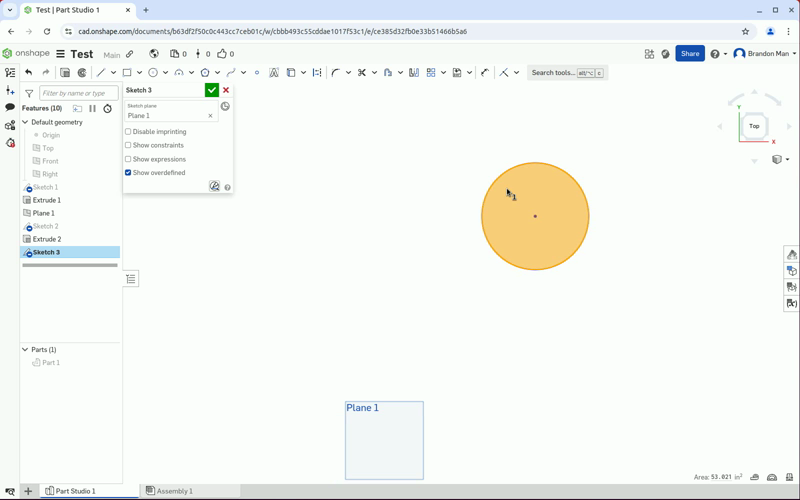
scroll(-6)
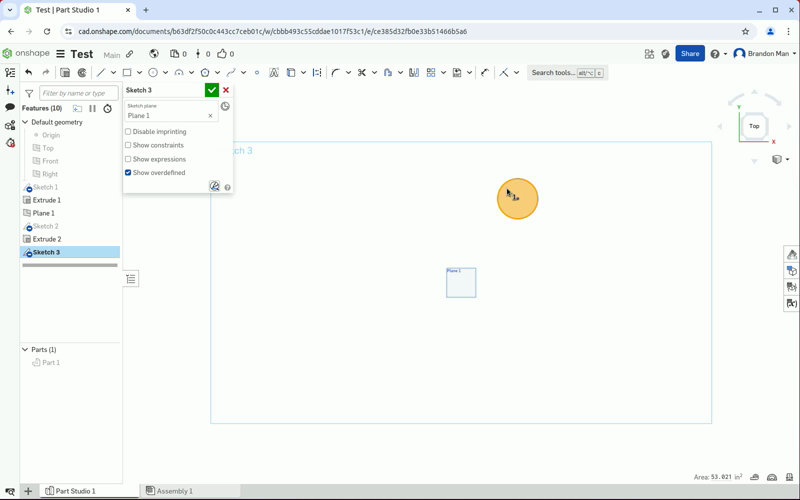
mouse_move(73, 352)
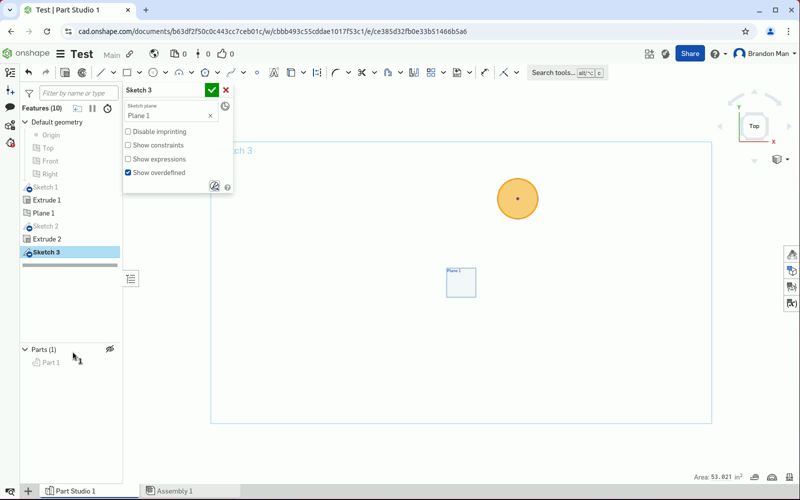
key(shift+y)
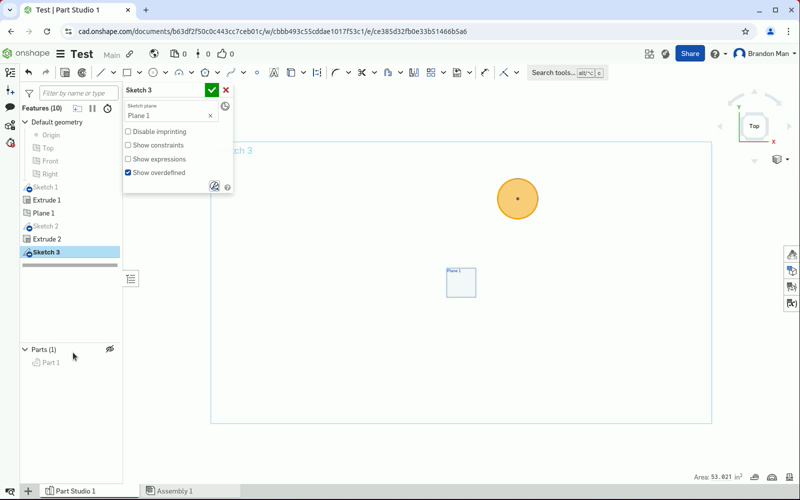
key(shift+e)
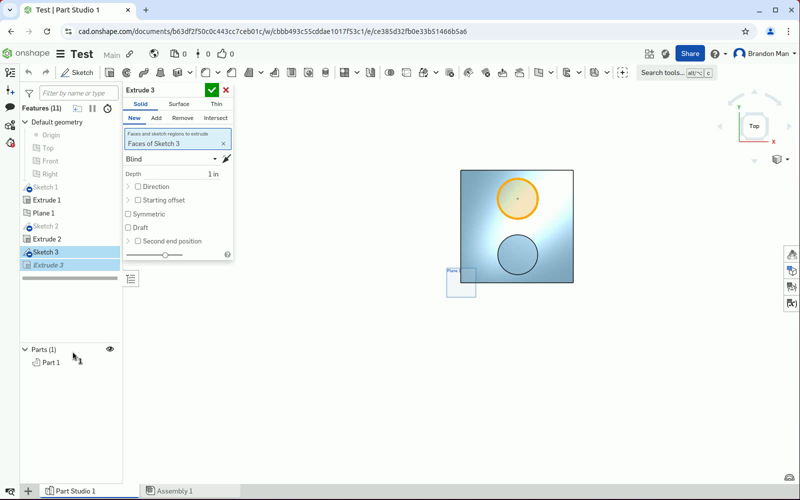
mouse_move(143, 106)
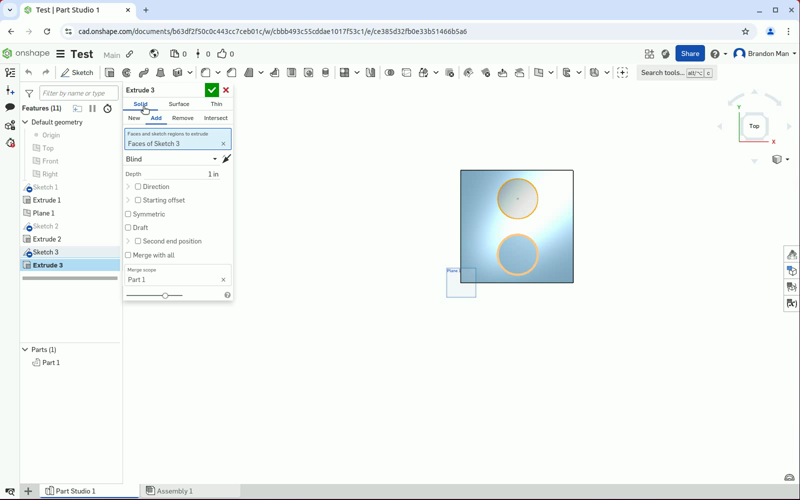
click(143, 106)
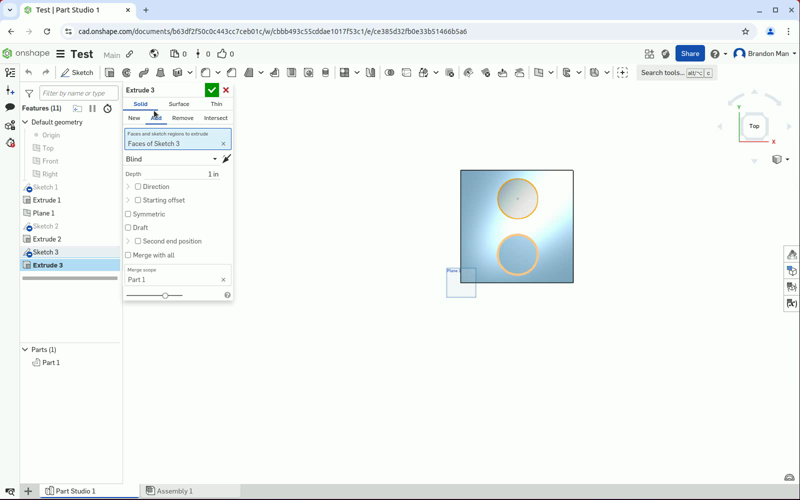
mouse_move(186, 120)
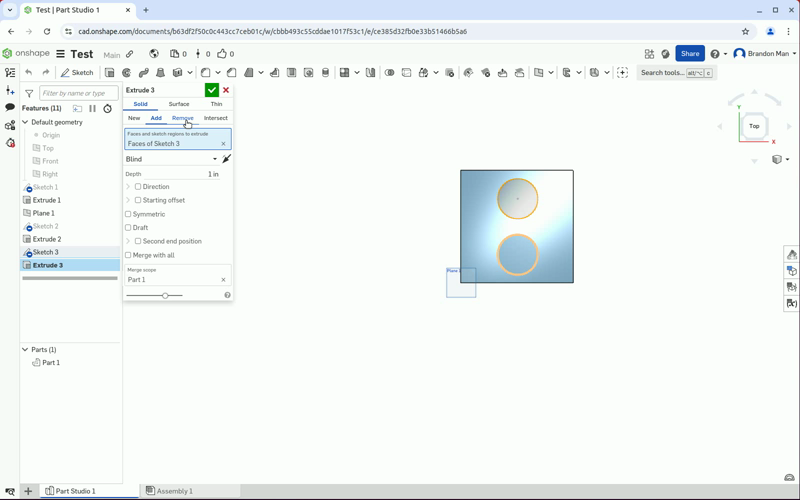
click(186, 120)
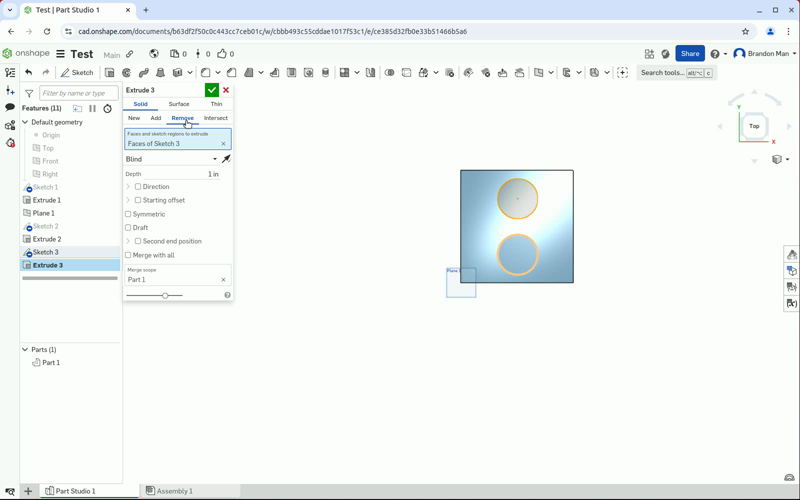
key(tab, 4)
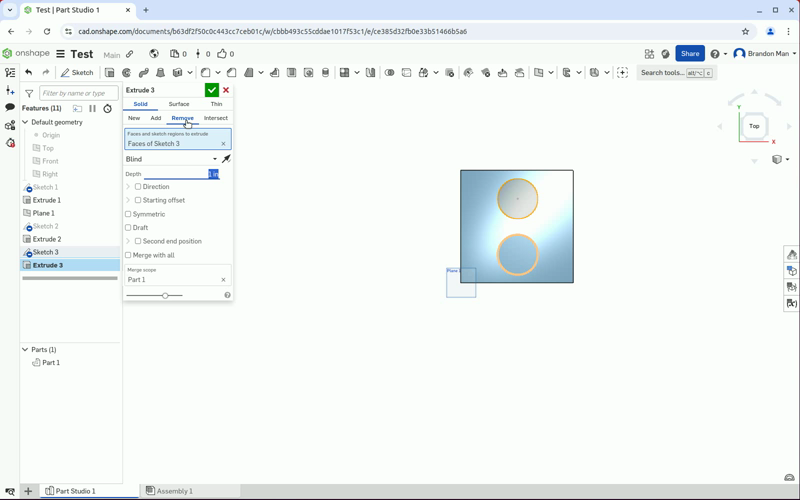
text(20.22)
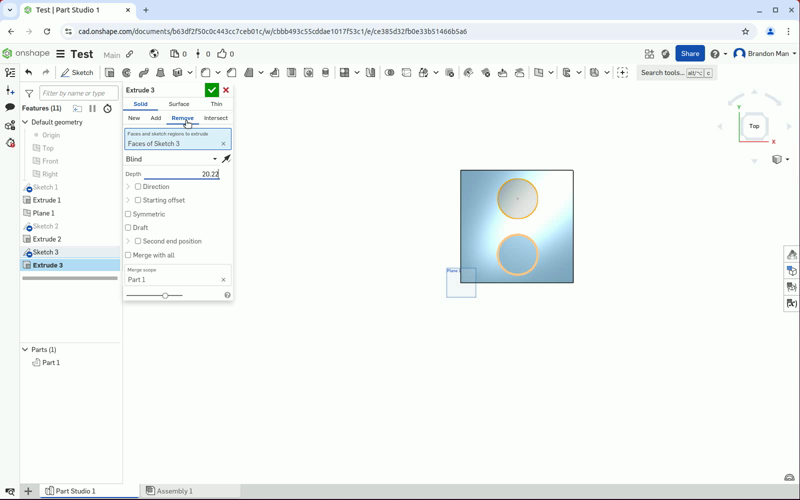
key(tab, 6)
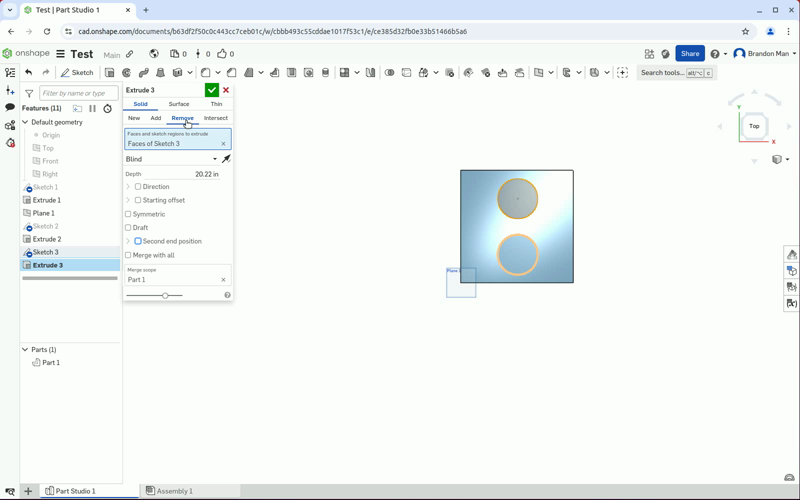
key(space)
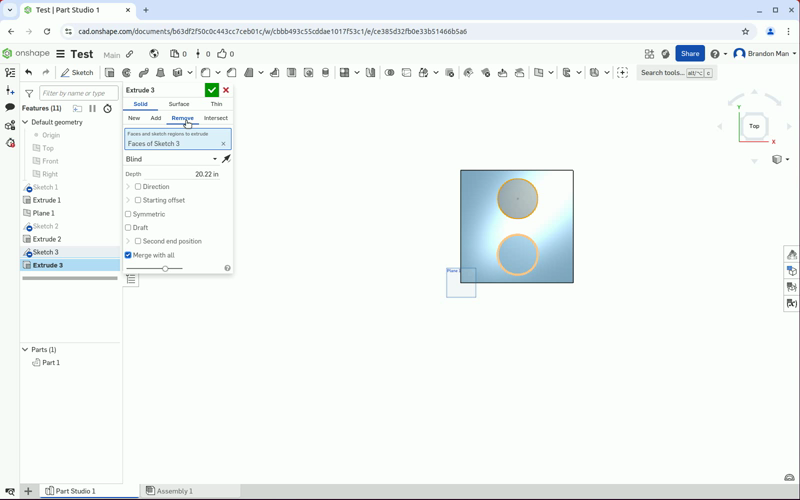
key(enter)
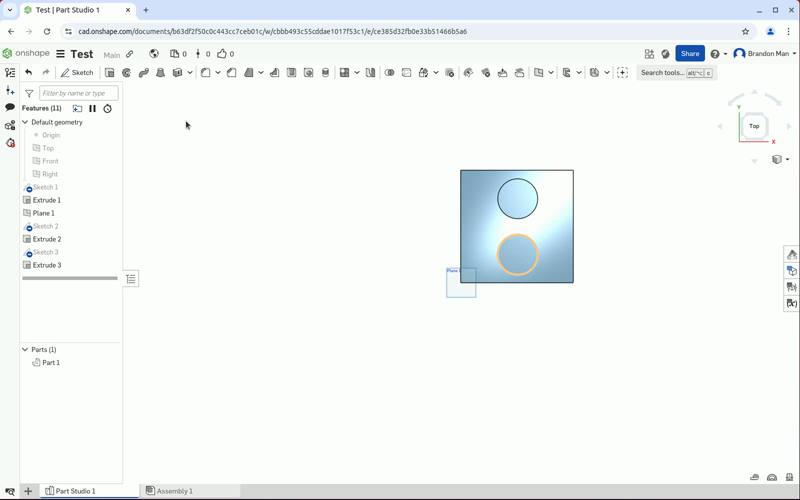
key(shift+h)
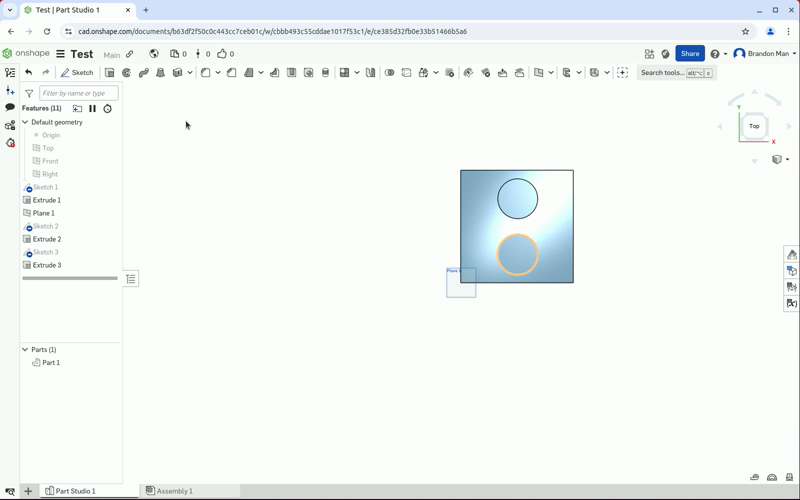
key(shift+h)
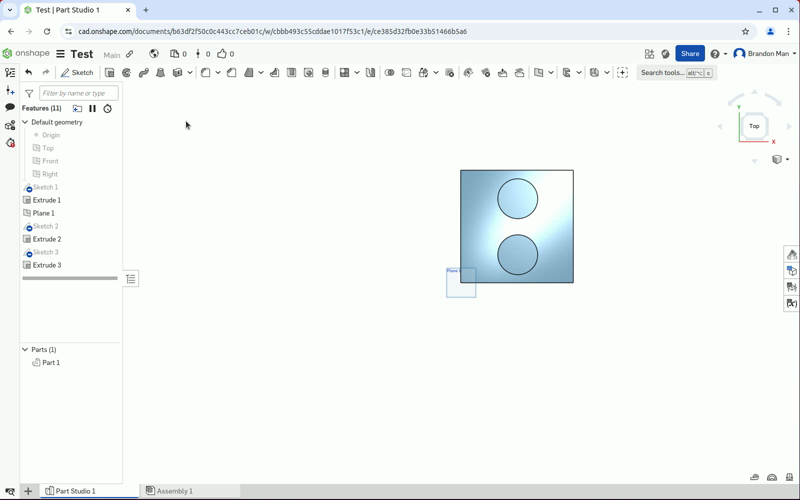
mouse_move(73, 189)
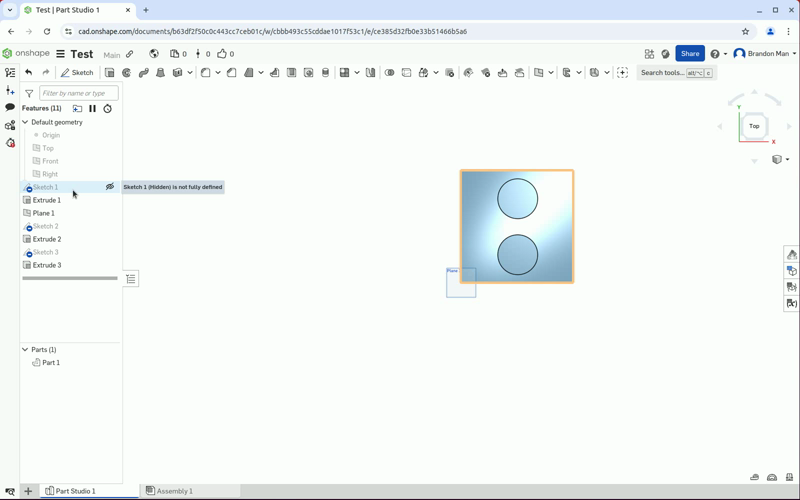
click(73, 189)
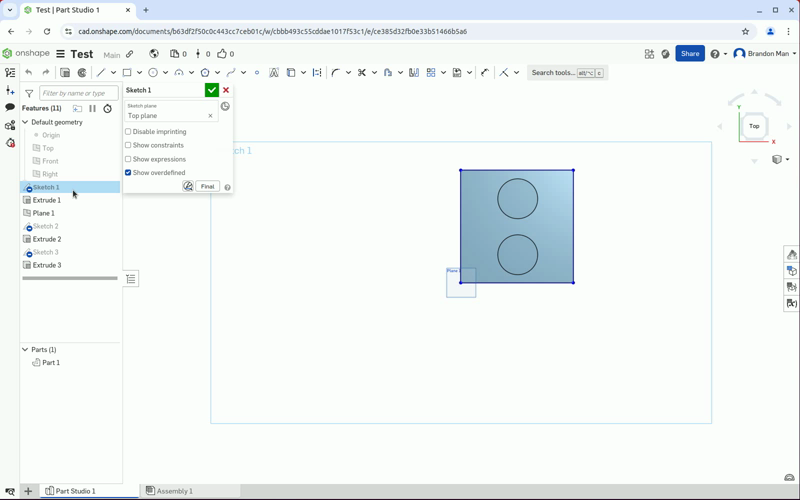
mouse_move(229, 92)
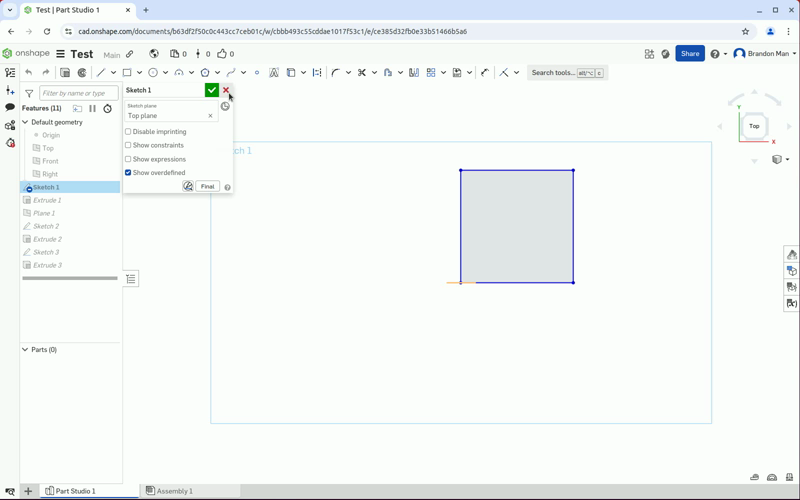
click(229, 92)
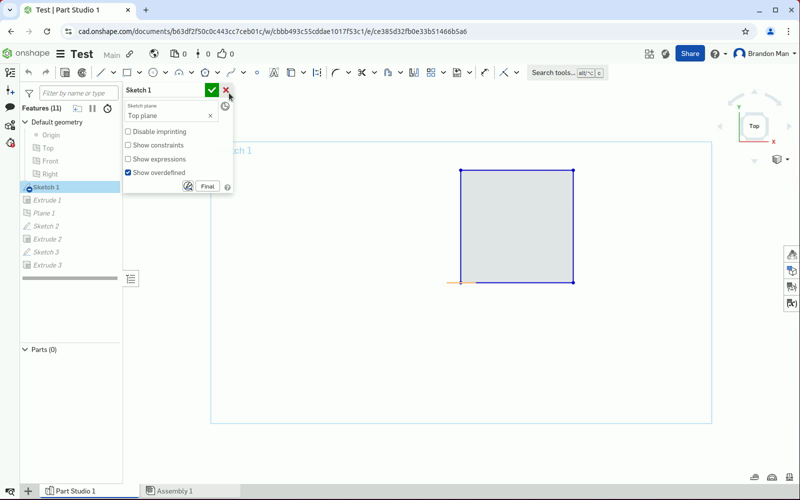
key(shift+s)
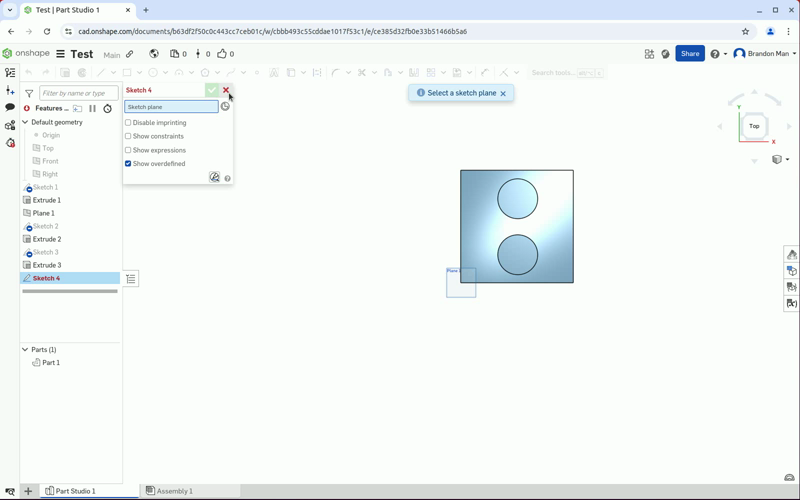
mouse_move(73, 215)
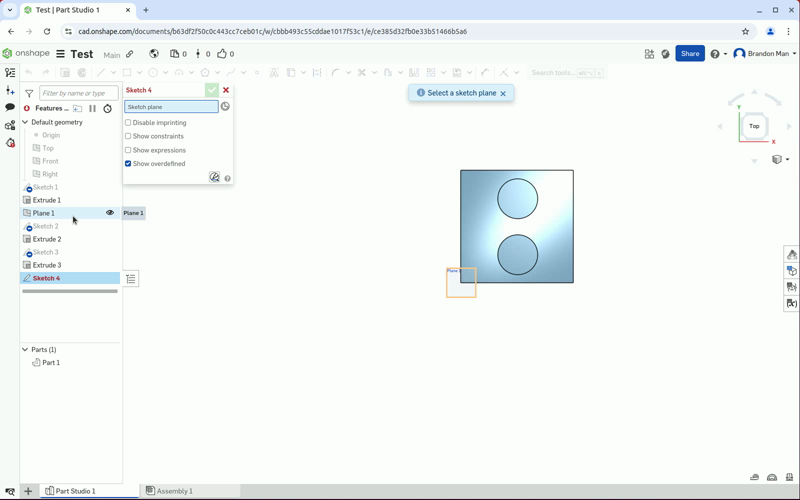
click(73, 215)
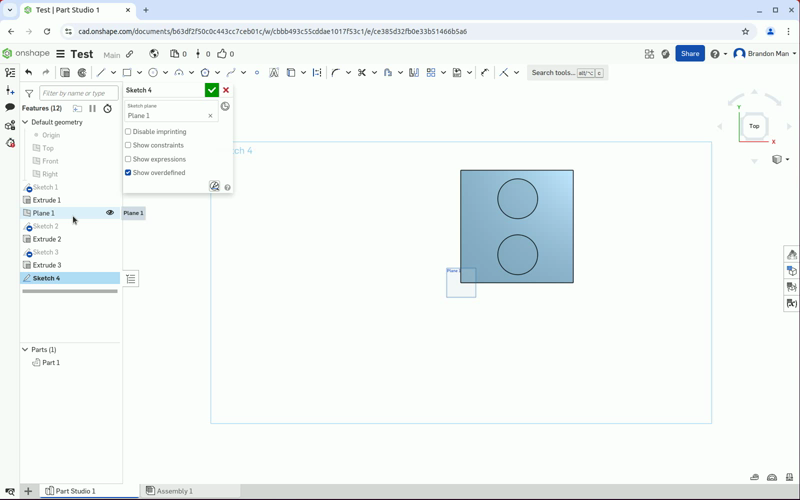
mouse_move(73, 352)
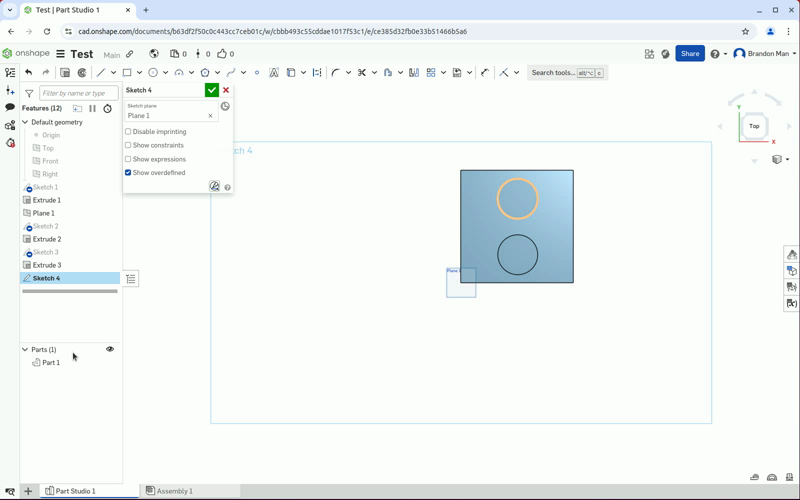
key(y)
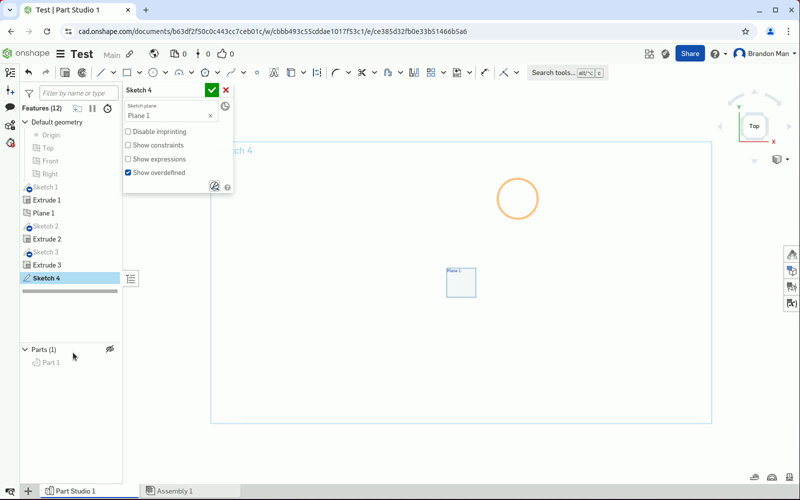
key(c)
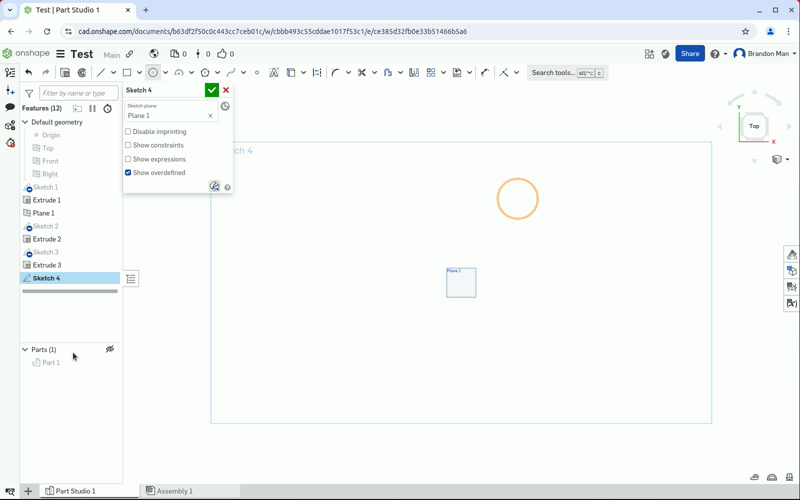
key_down(shift)
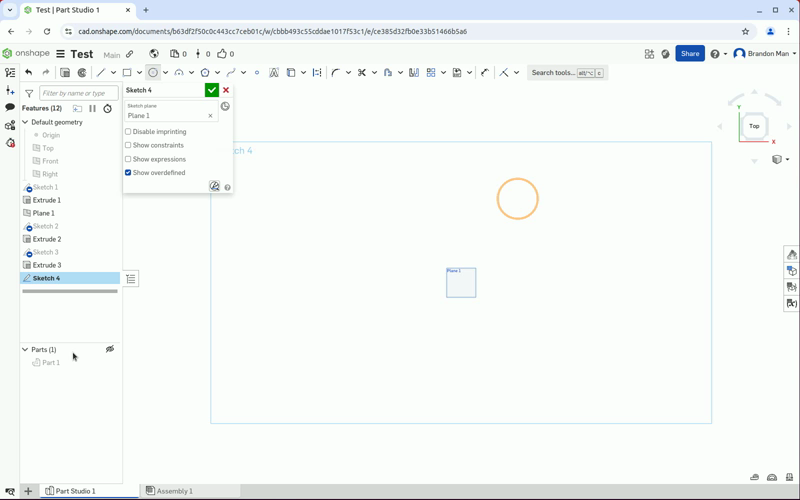
mouse_move(545, 226)
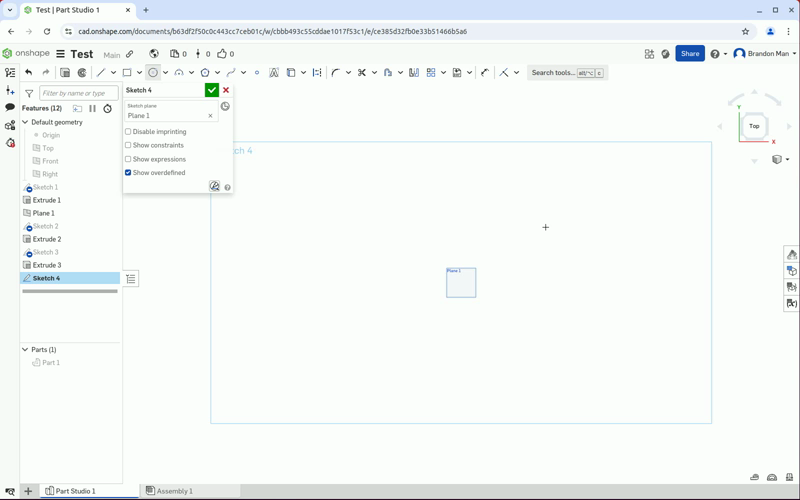
click(545, 226)
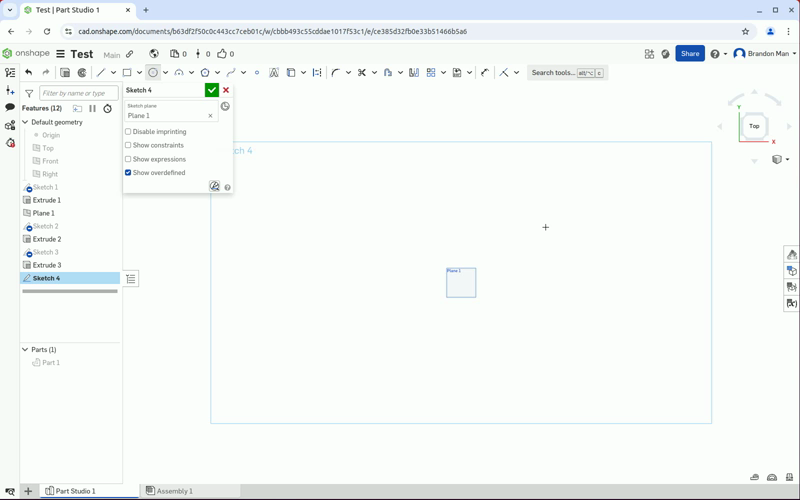
key_up(shift)
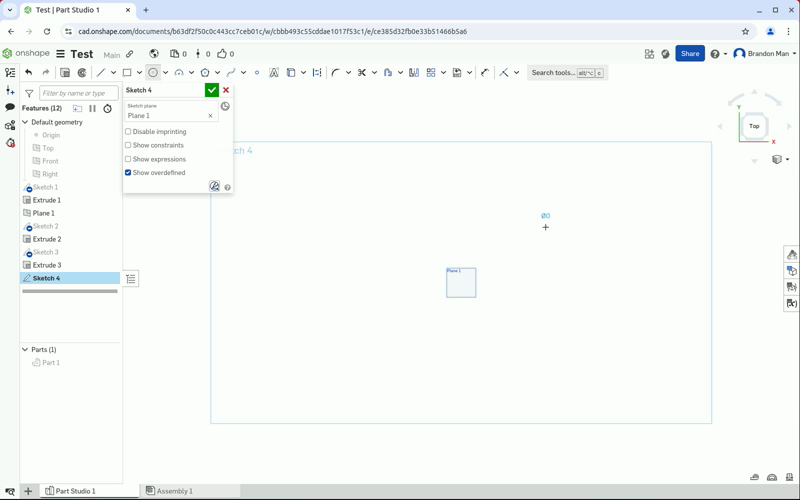
mouse_move(560, 226)
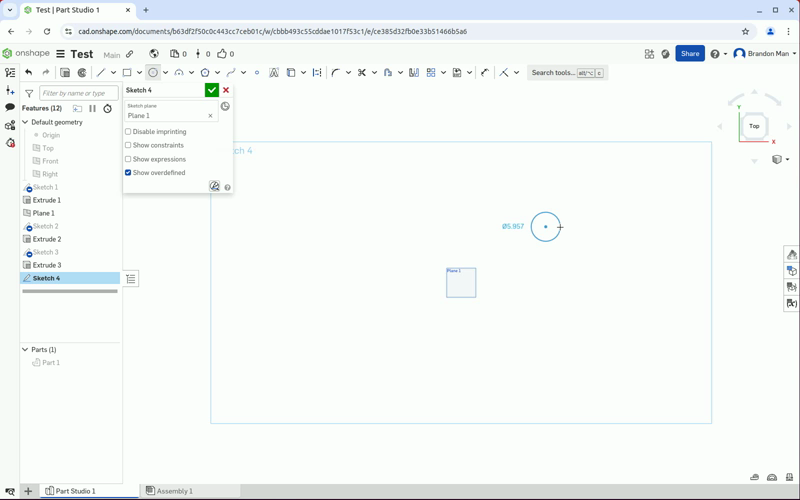
click(560, 226)
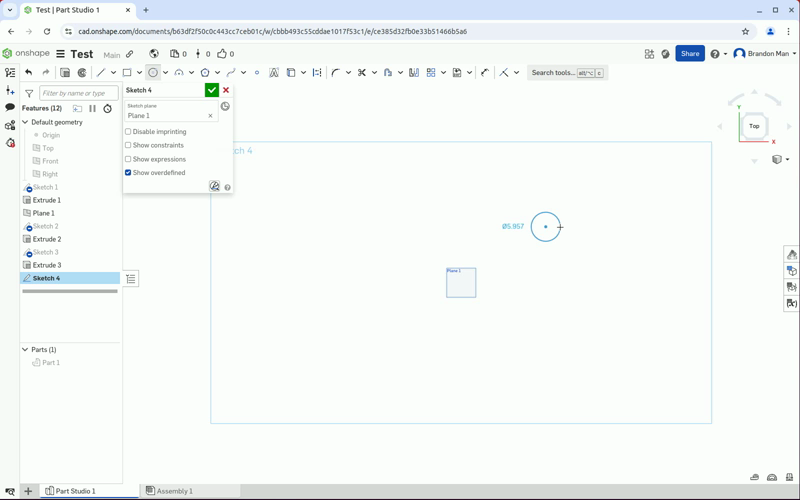
key(esc)
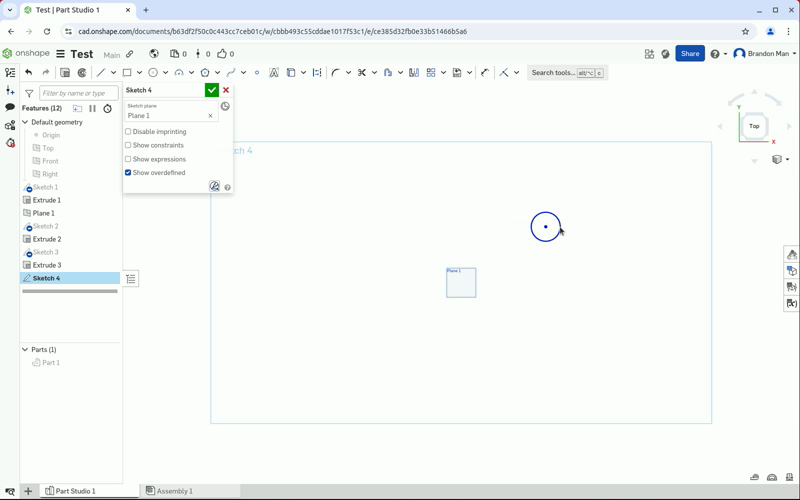
mouse_move(541, 236)
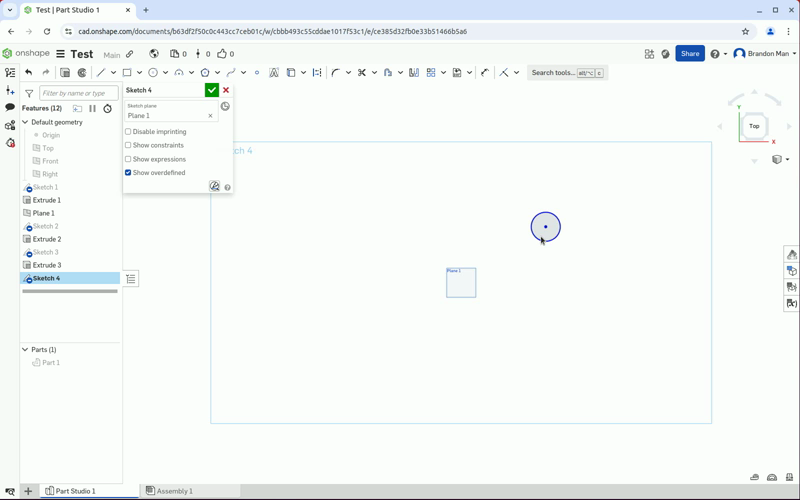
scroll(6)
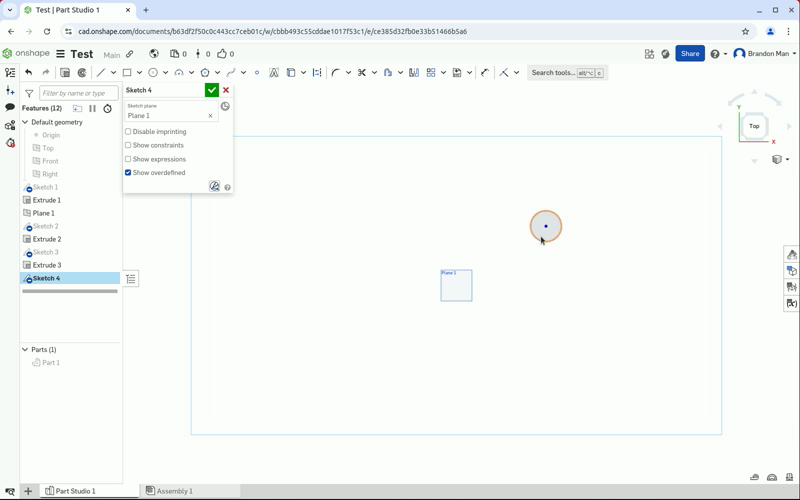
scroll(6)
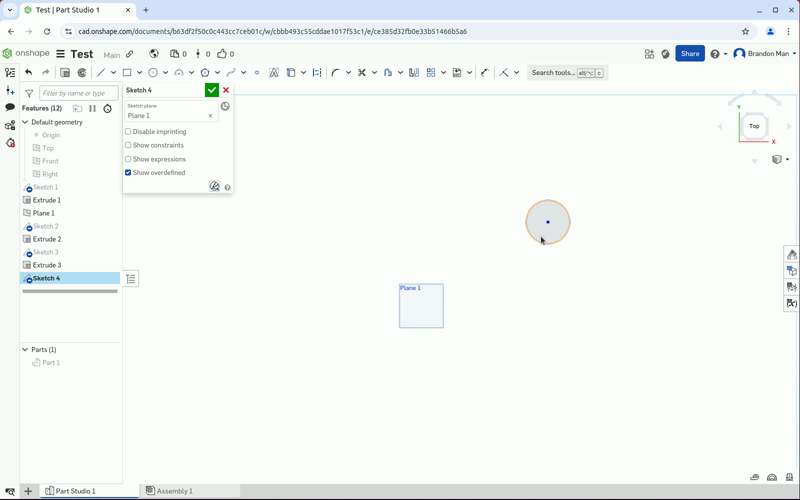
scroll(6)
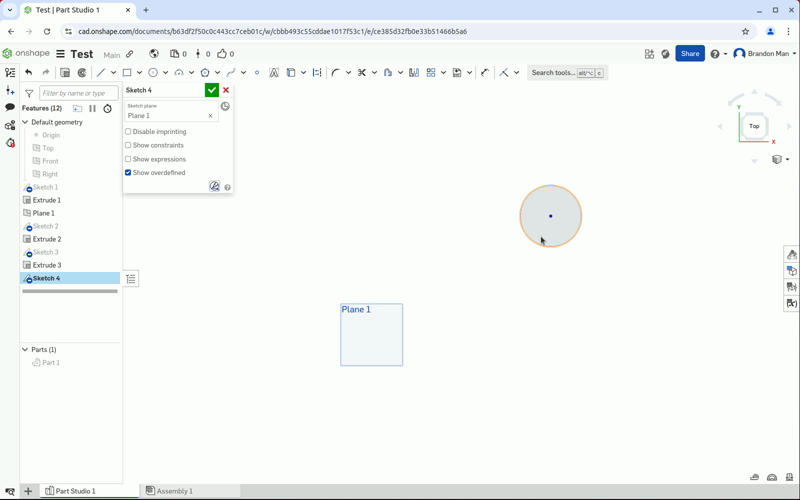
scroll(6)
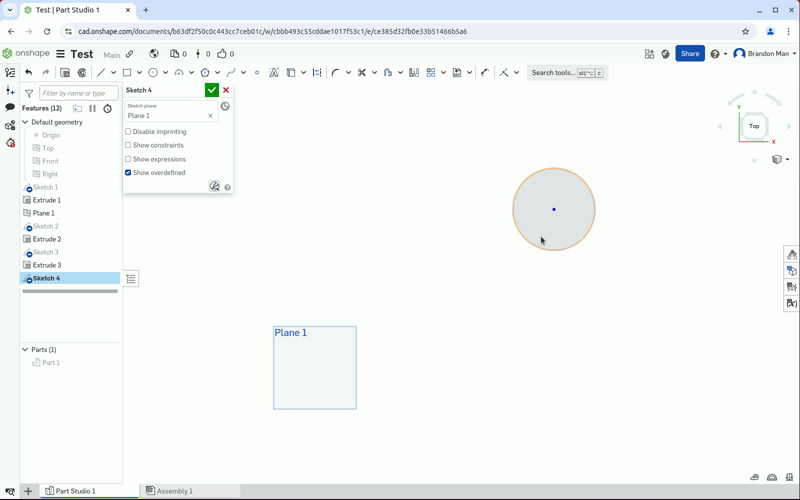
scroll(6)
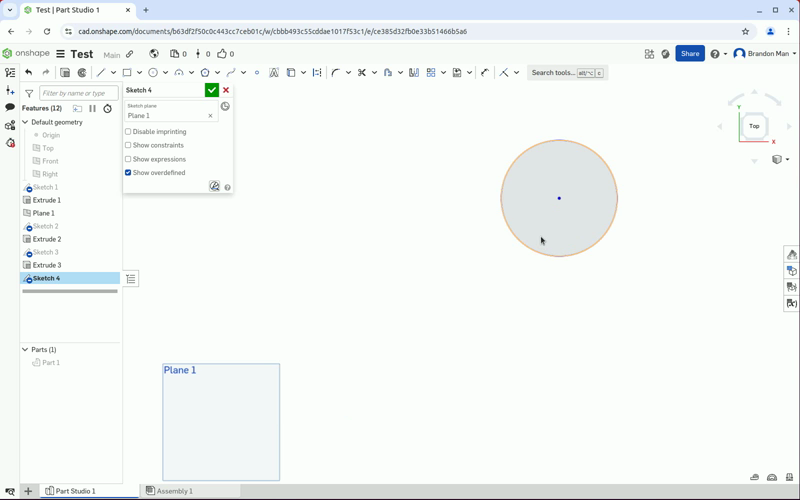
scroll(6)
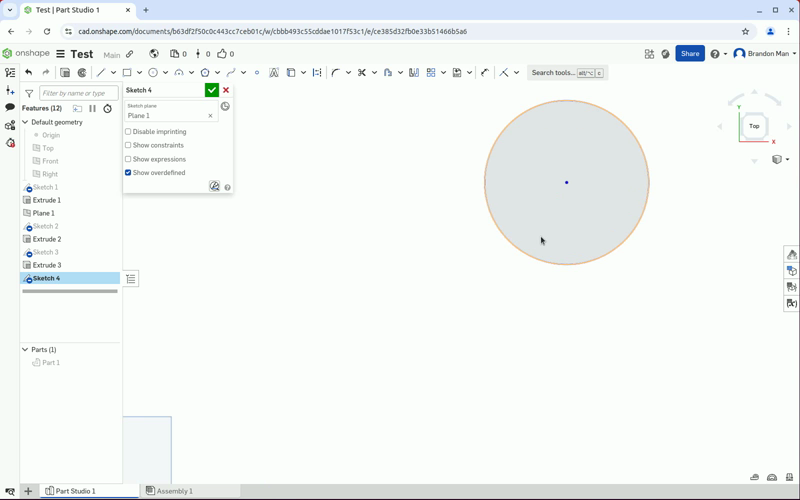
scroll(6)
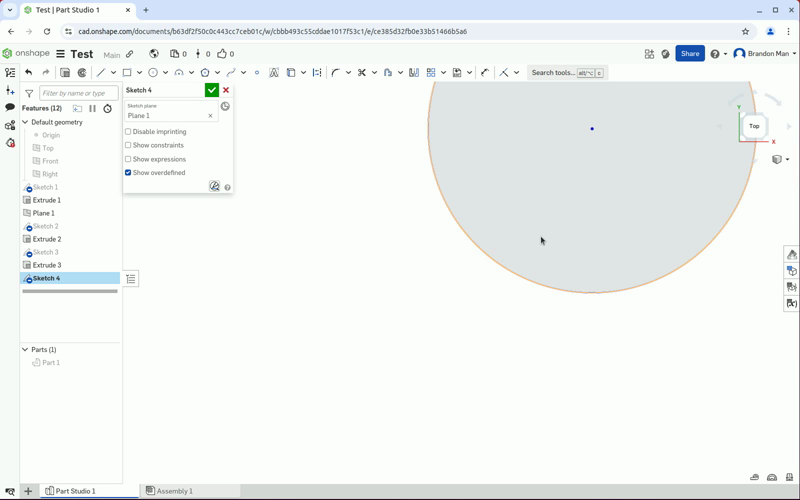
click(541, 236)
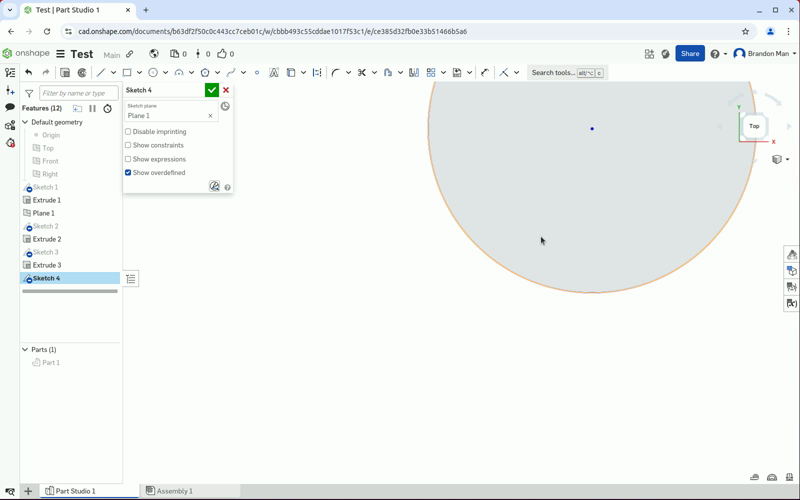
scroll(-6)
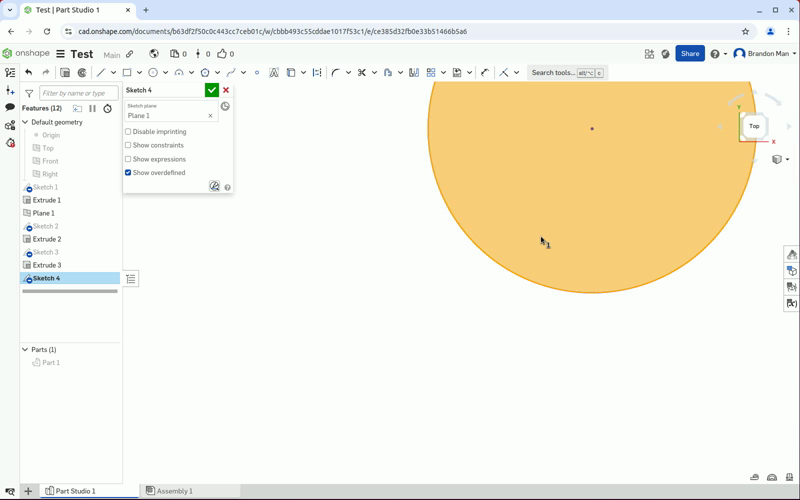
scroll(-6)
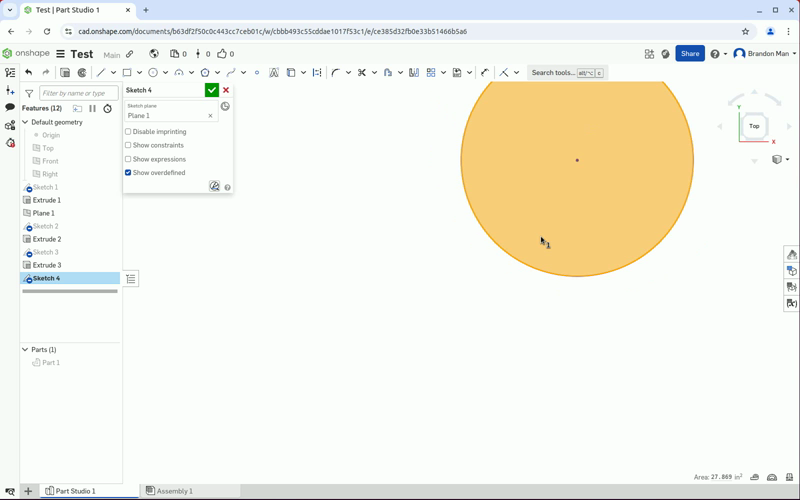
scroll(-6)
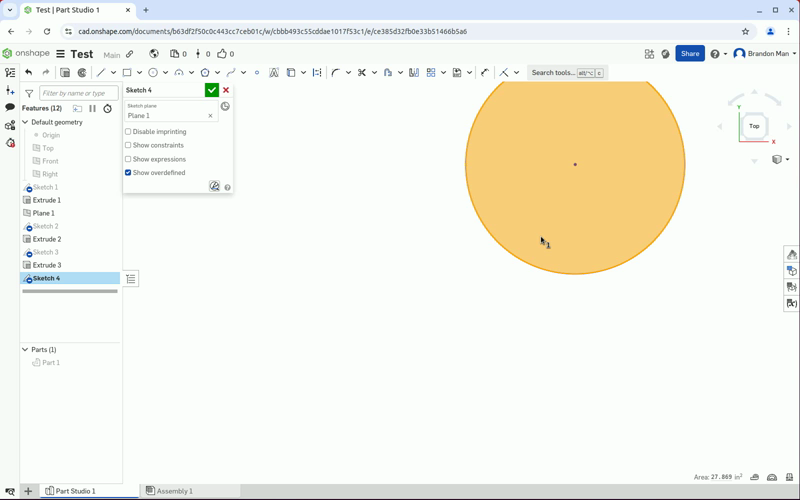
scroll(-6)
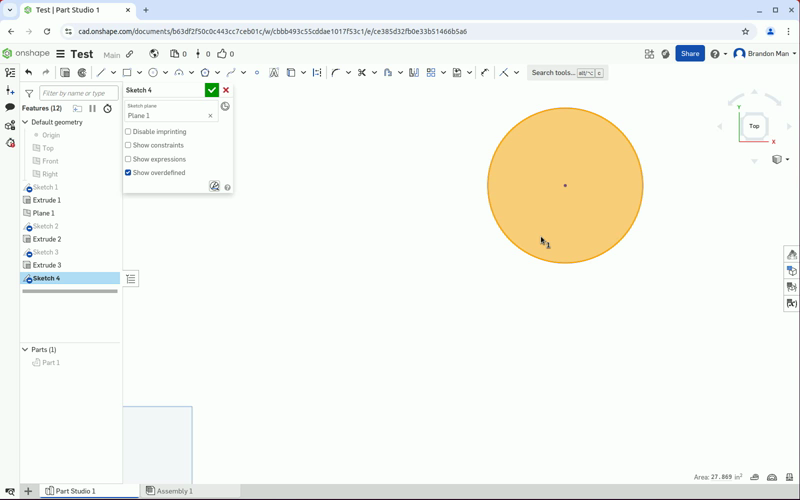
scroll(-6)
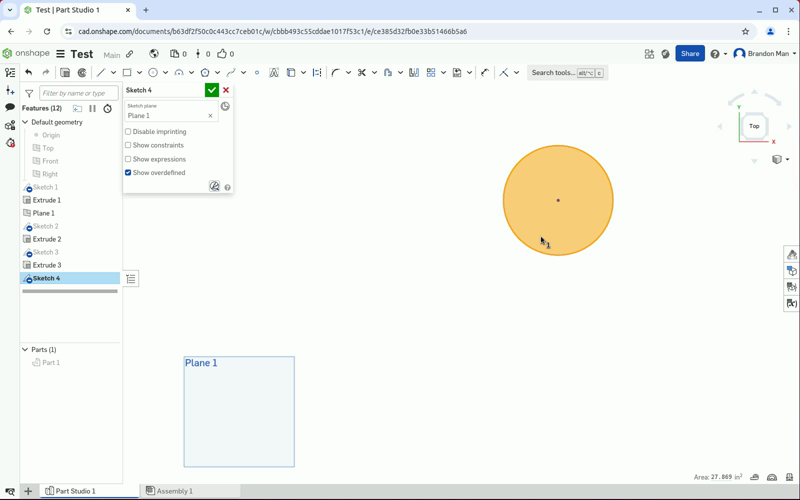
scroll(-6)
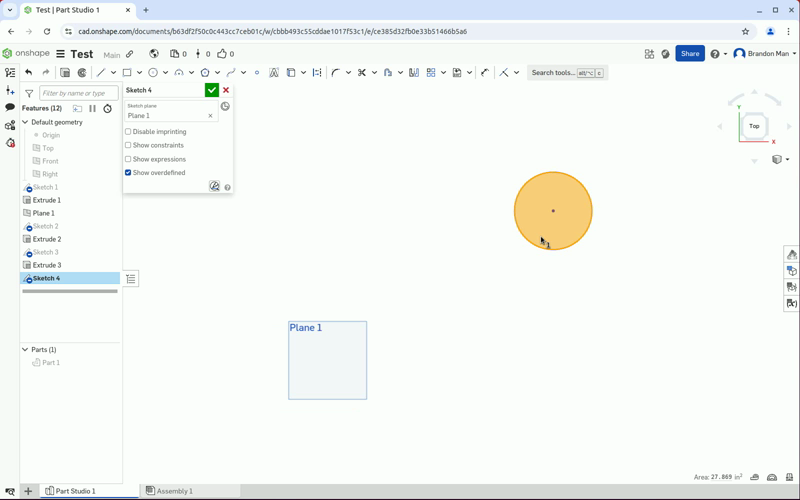
scroll(-6)
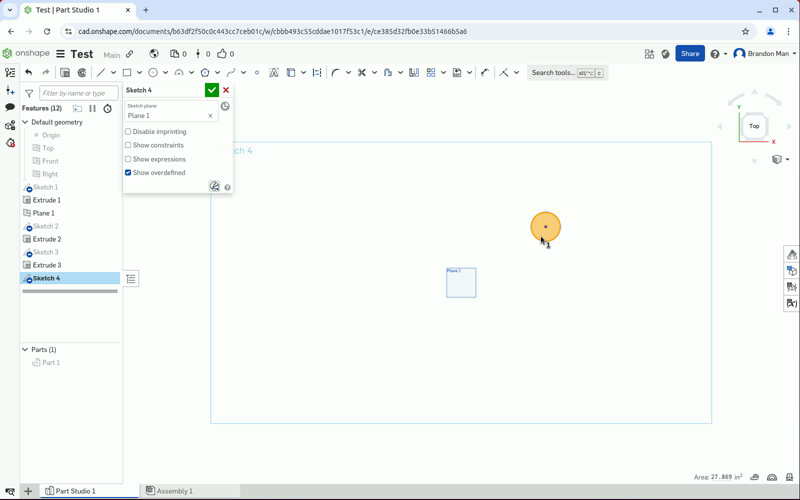
mouse_move(73, 352)
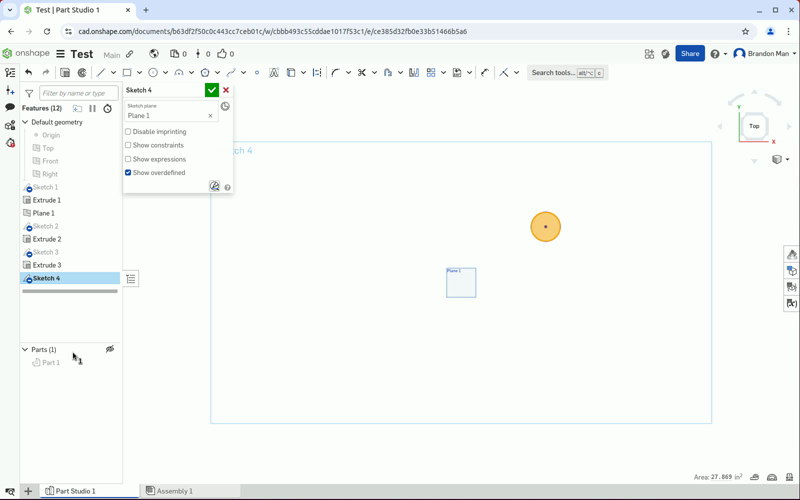
key(shift+y)
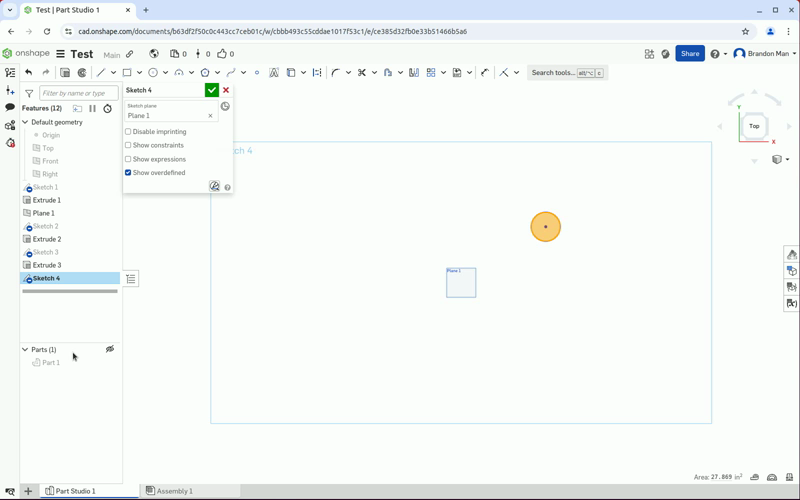
key(shift+e)
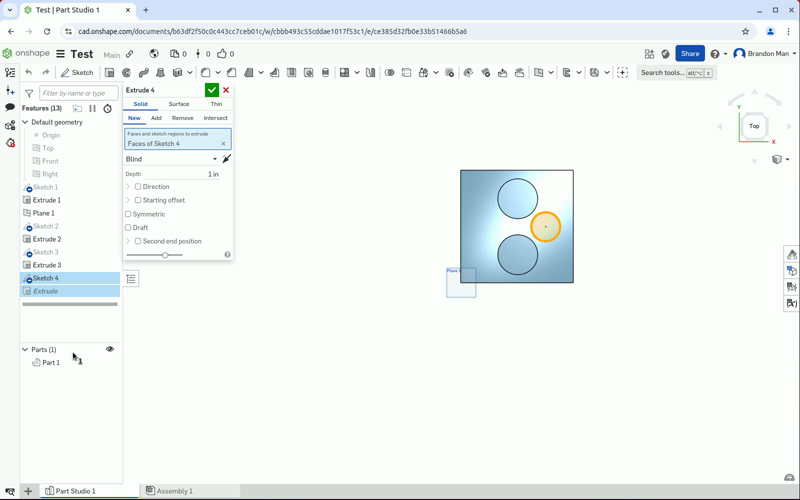
mouse_move(143, 106)
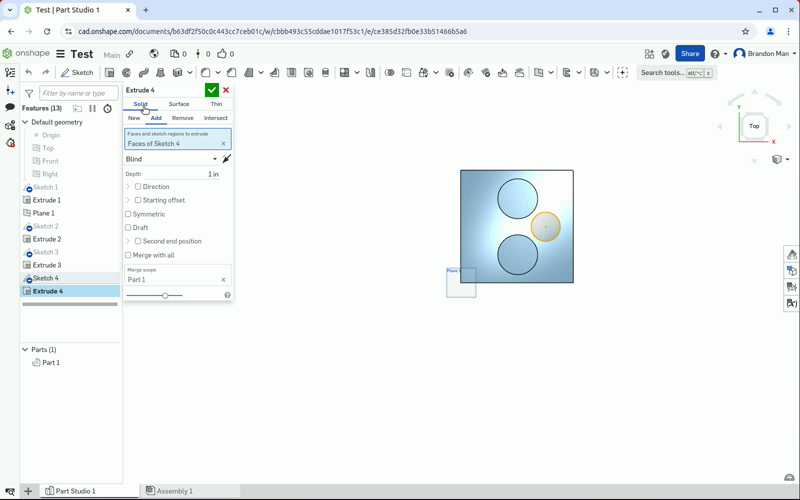
click(143, 106)
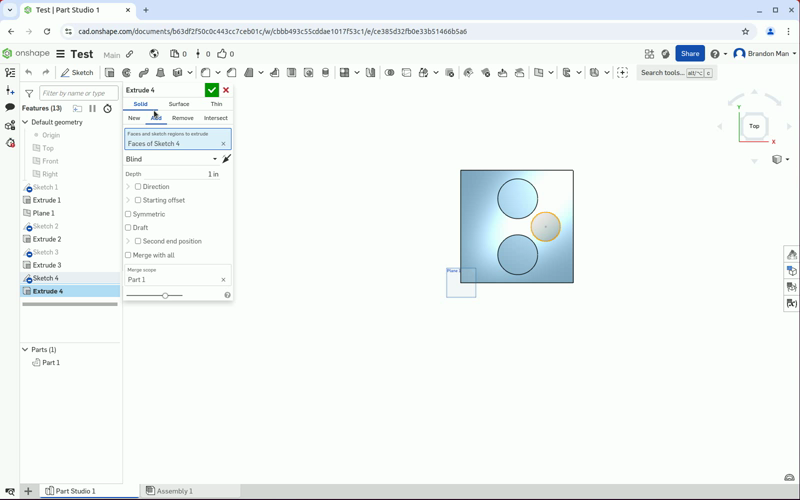
mouse_move(186, 120)
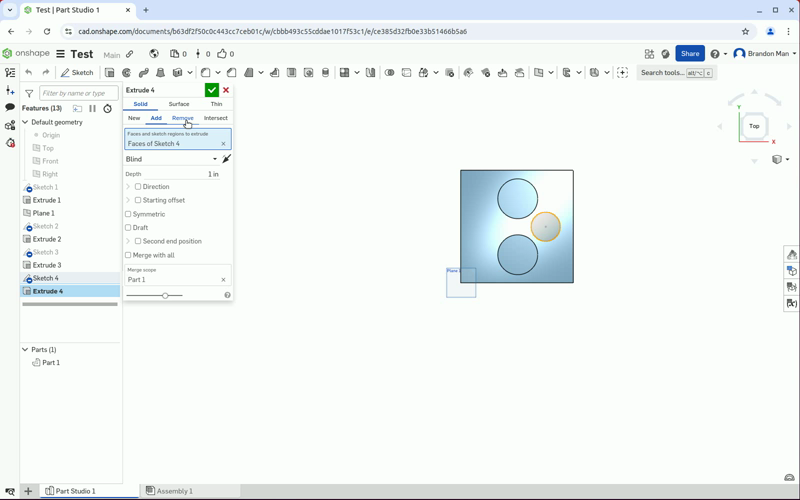
click(186, 120)
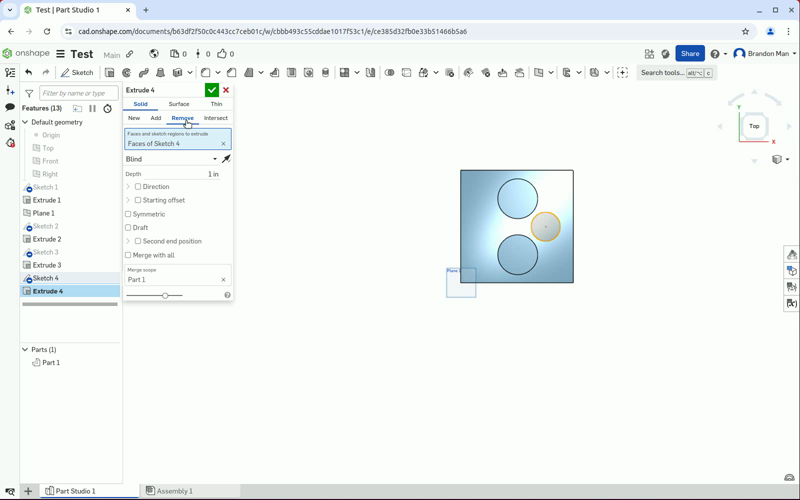
key(tab, 4)
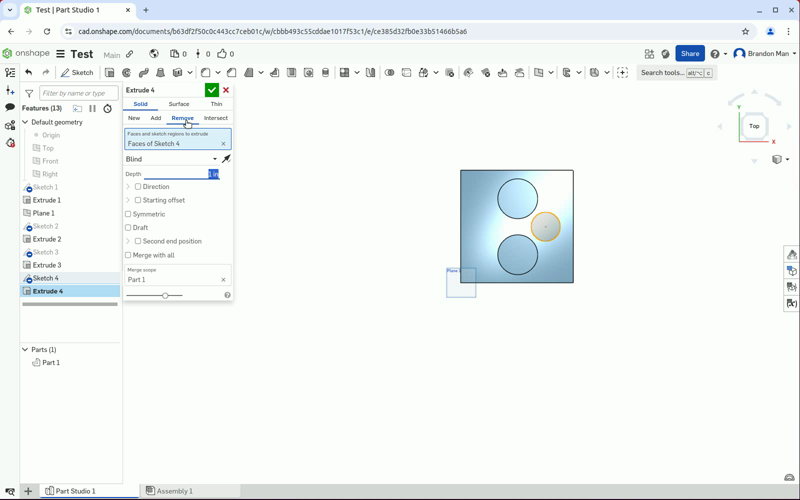
text(20.22)
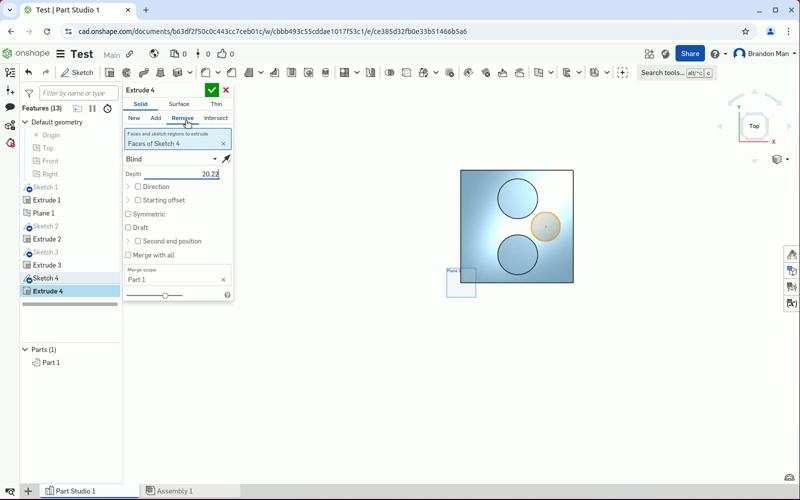
key(tab, 6)
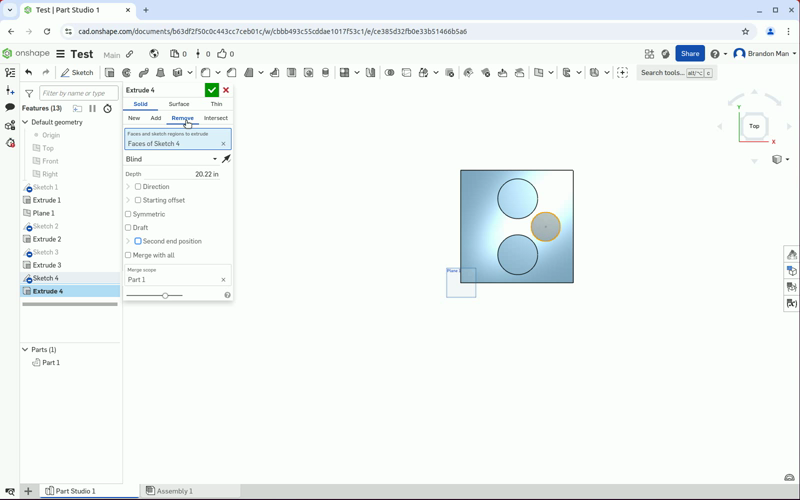
key(space)
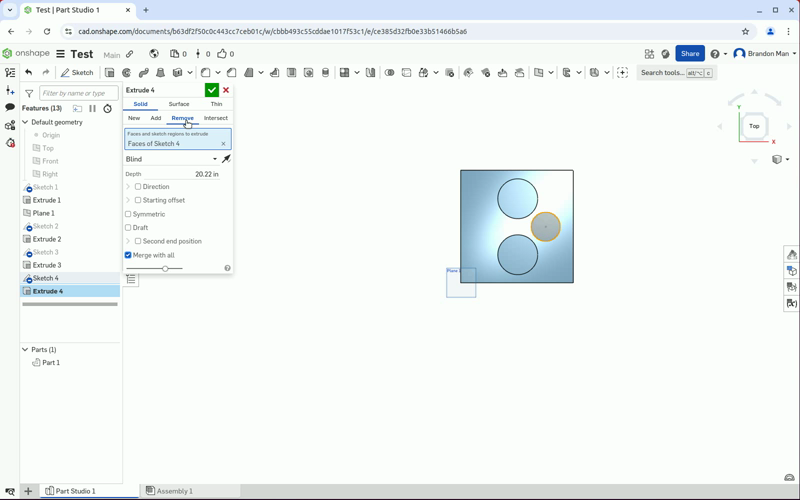
key(enter)
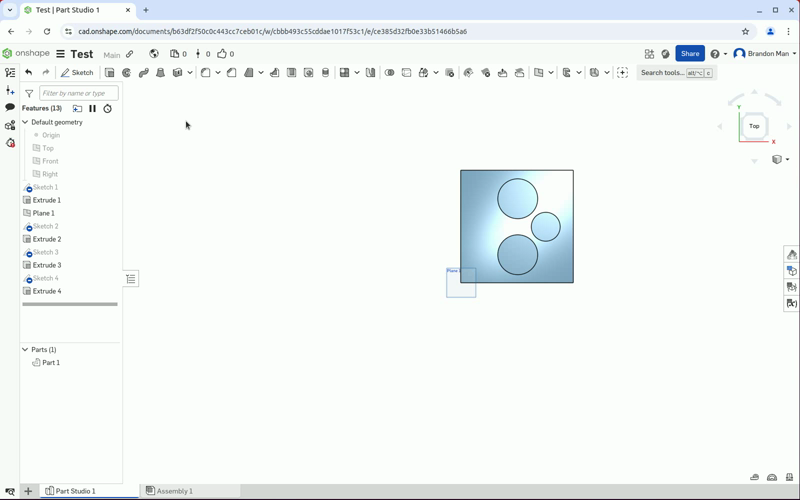
key(shift+h)
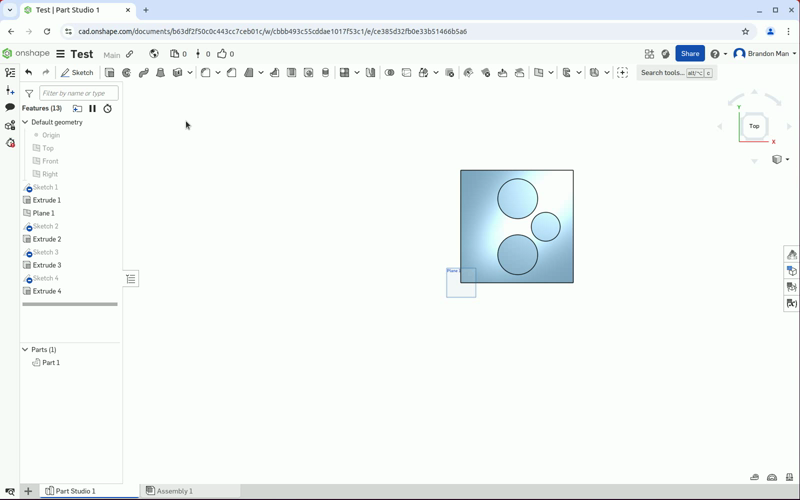
key(shift+h)
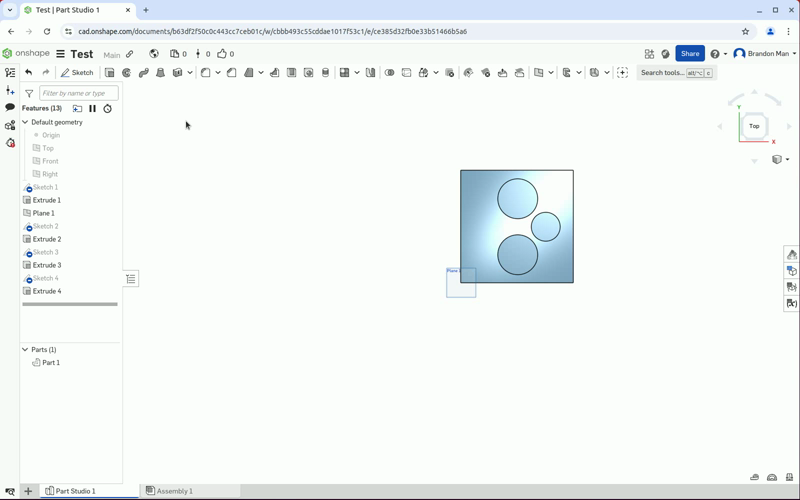
mouse_move(73, 189)
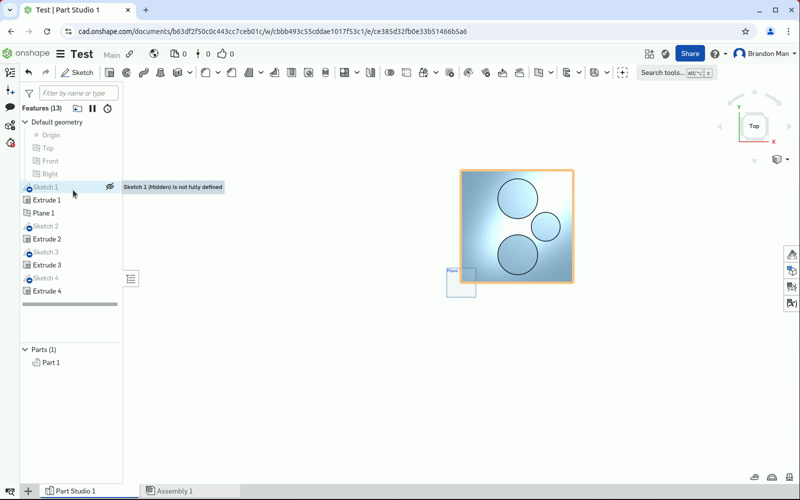
click(73, 189)
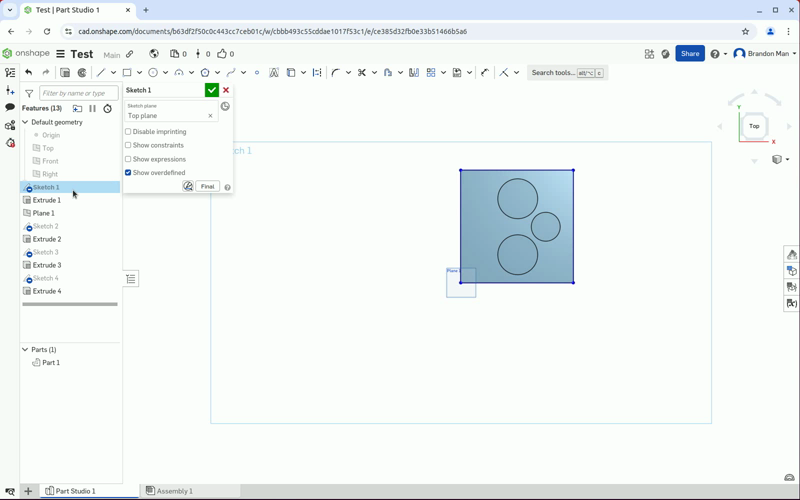
mouse_move(229, 92)
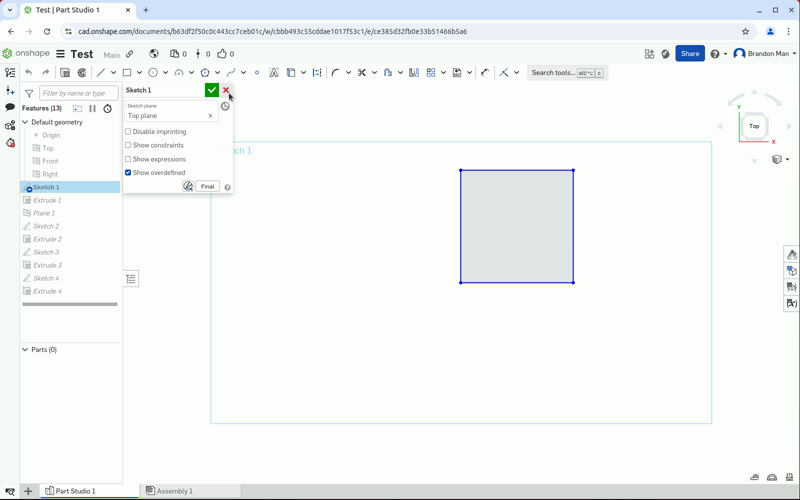
click(229, 92)
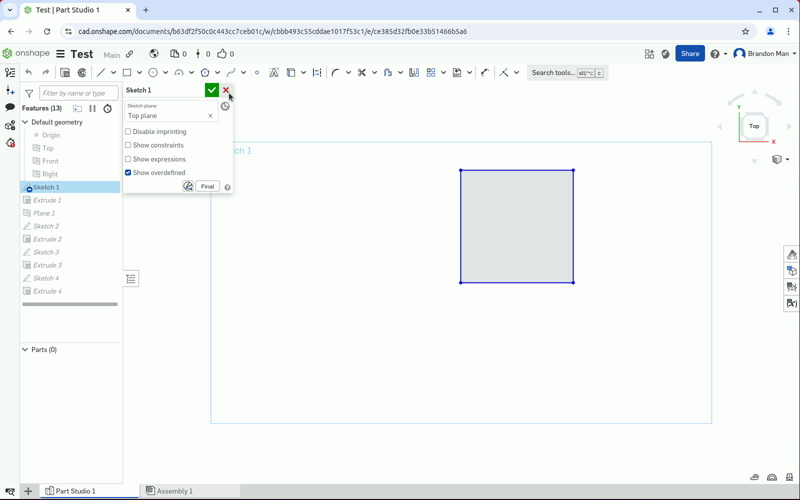
key(shift+s)
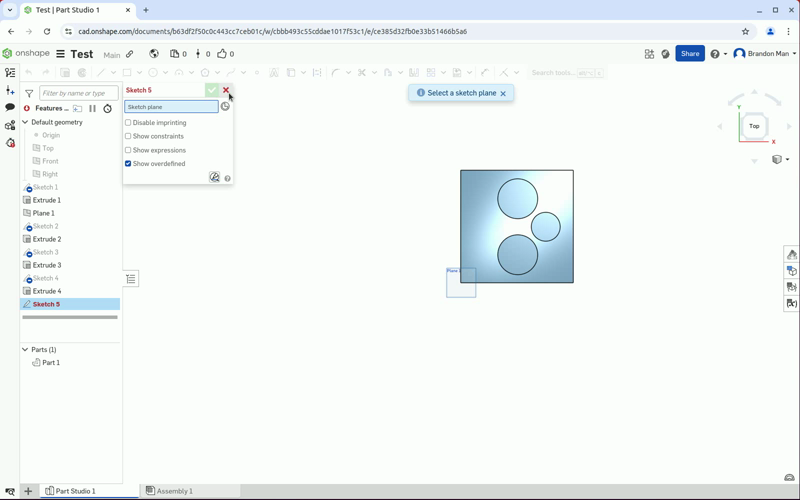
mouse_move(73, 215)
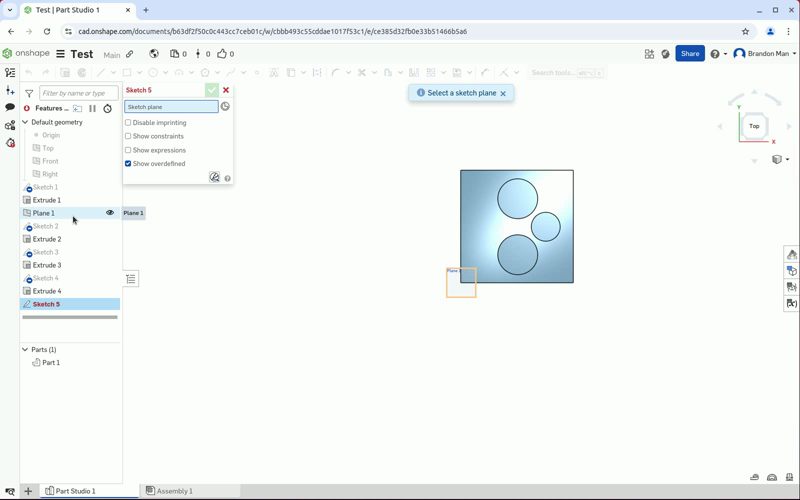
click(73, 215)
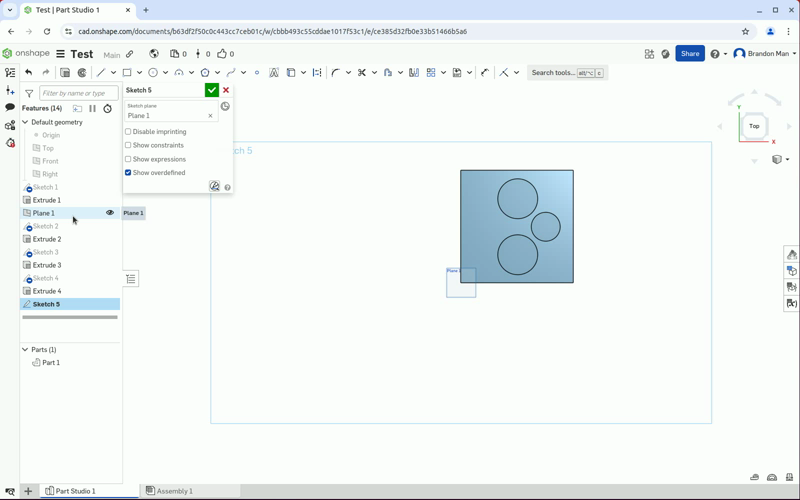
mouse_move(73, 352)
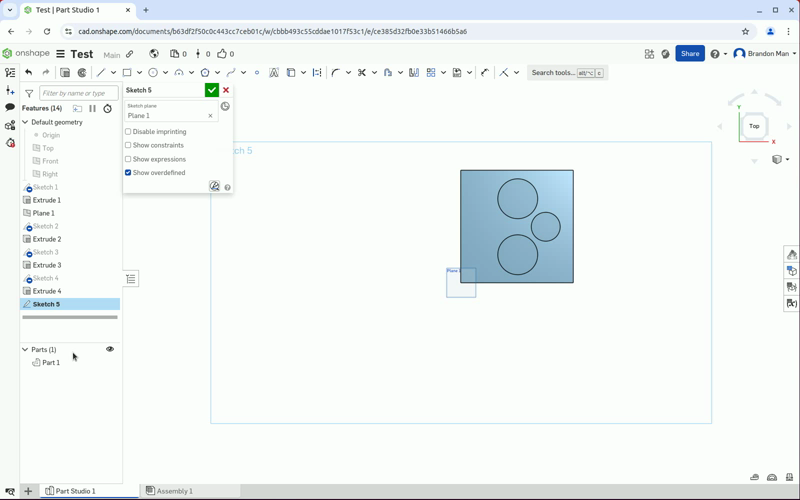
key(y)
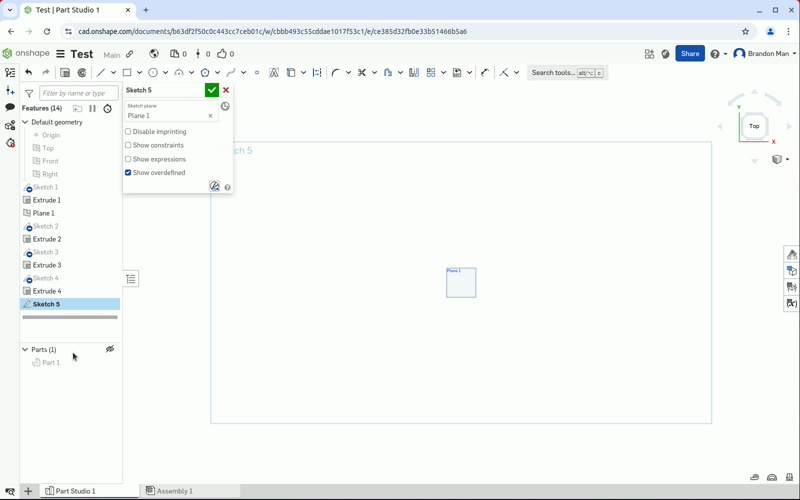
key(c)
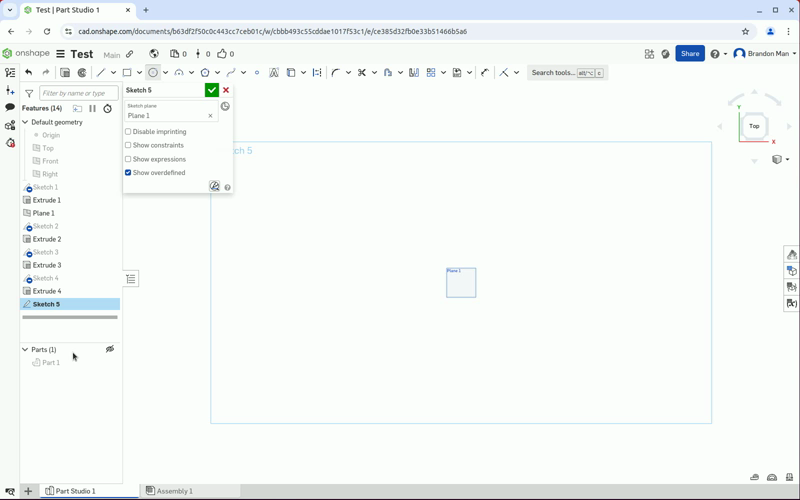
key_down(shift)
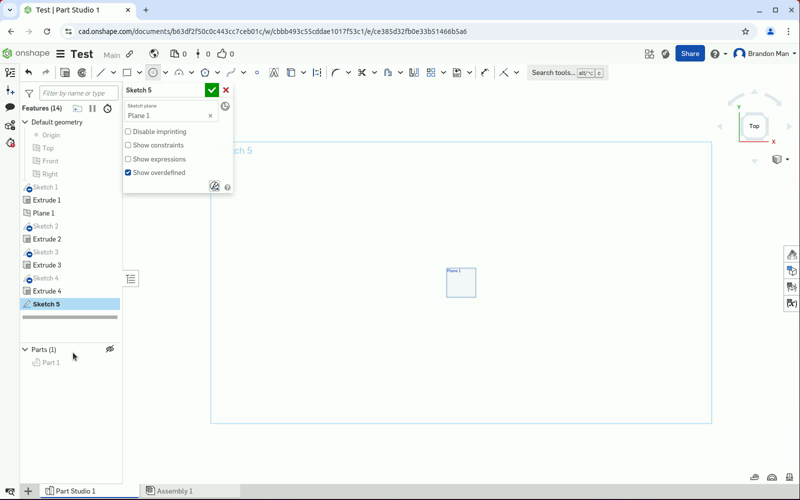
mouse_move(489, 226)
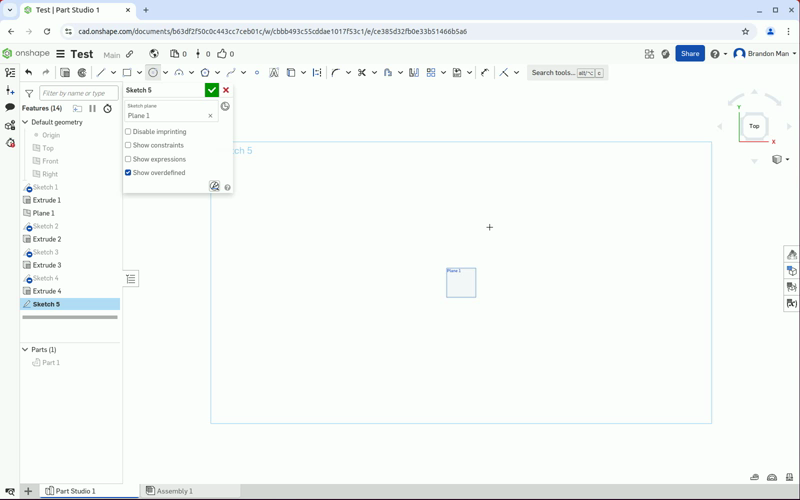
click(489, 226)
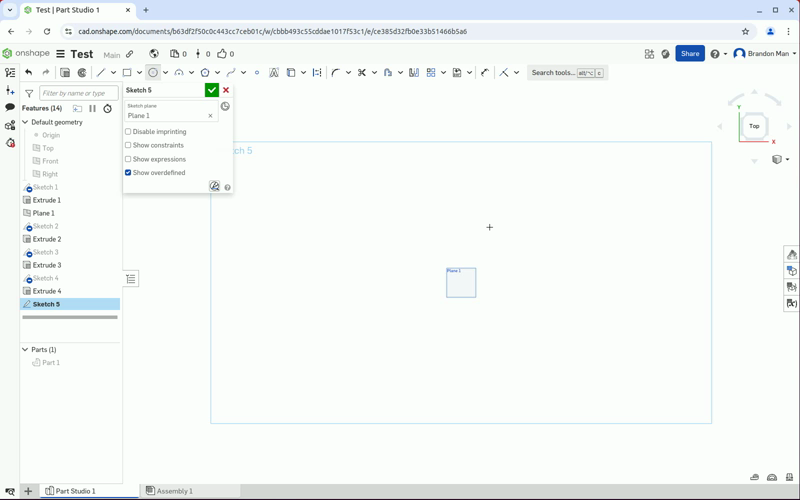
key_up(shift)
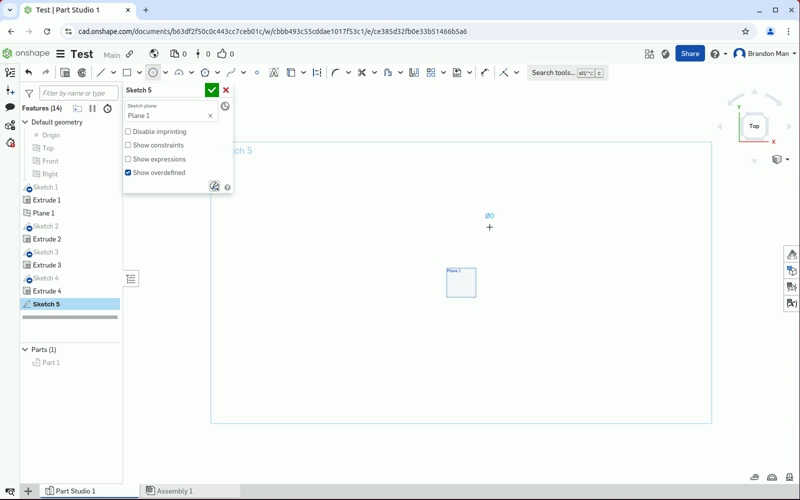
mouse_move(504, 226)
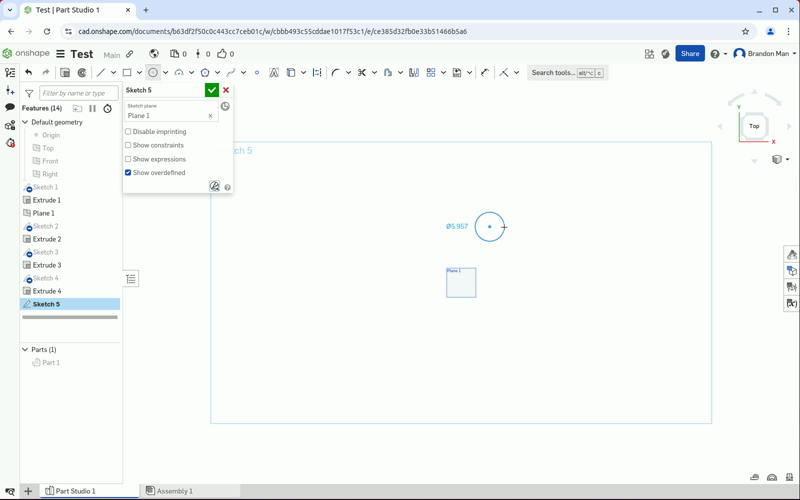
click(504, 226)
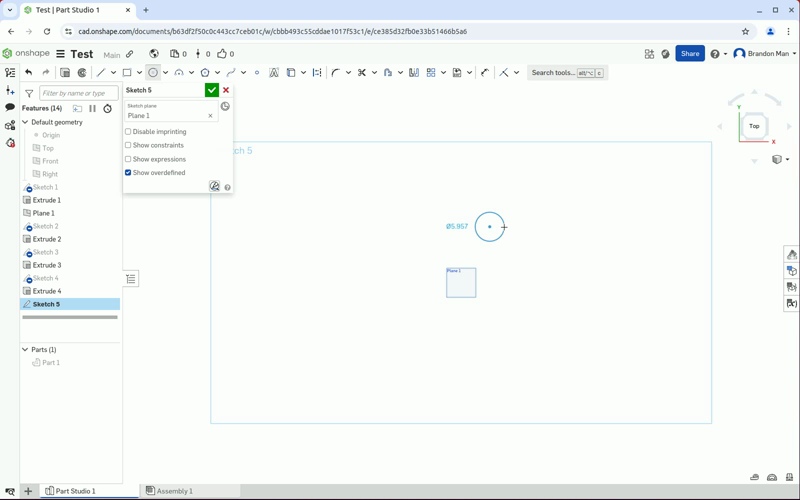
key(esc)
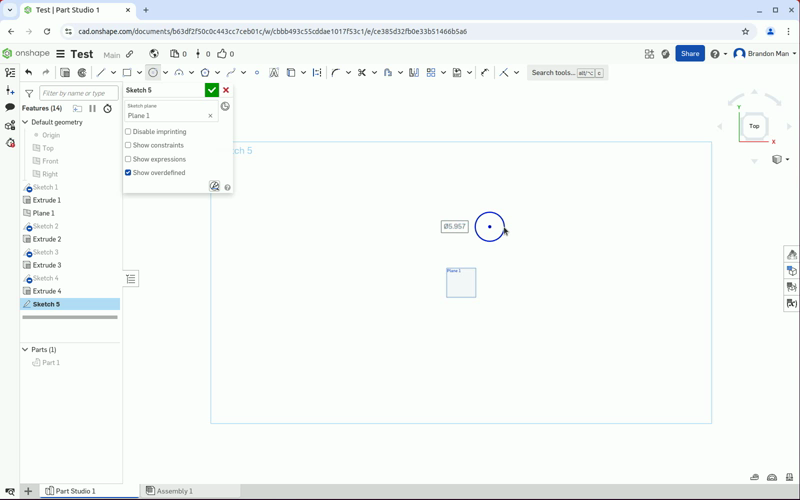
mouse_move(500, 227)
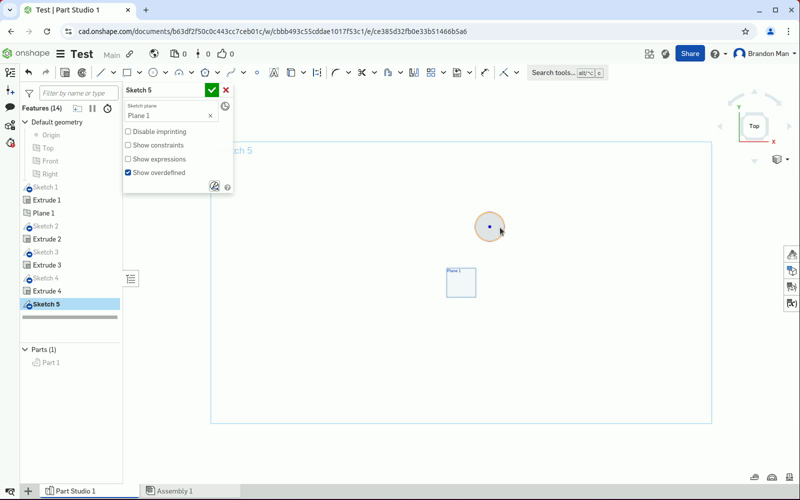
scroll(6)
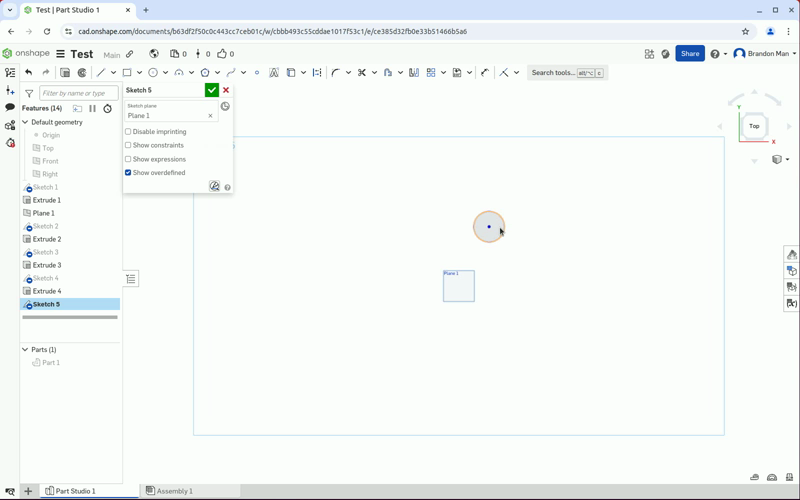
scroll(6)
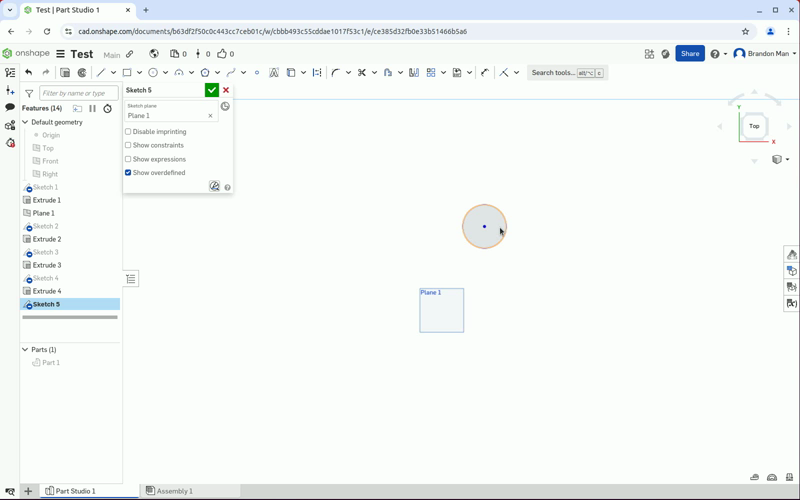
scroll(6)
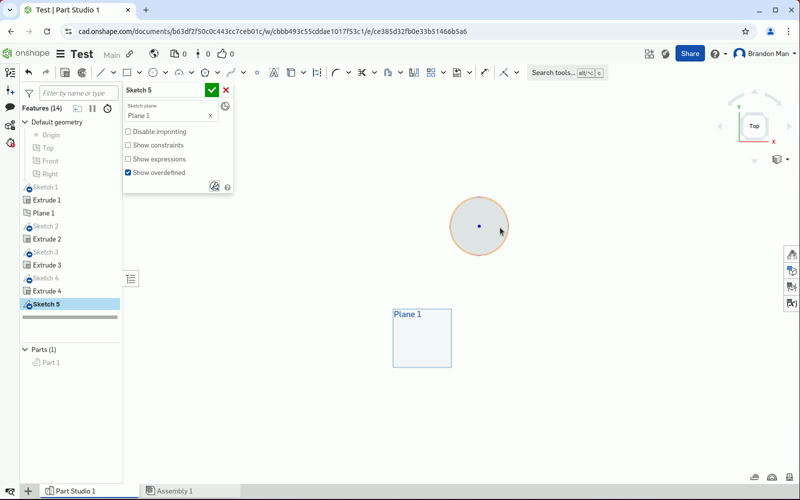
scroll(6)
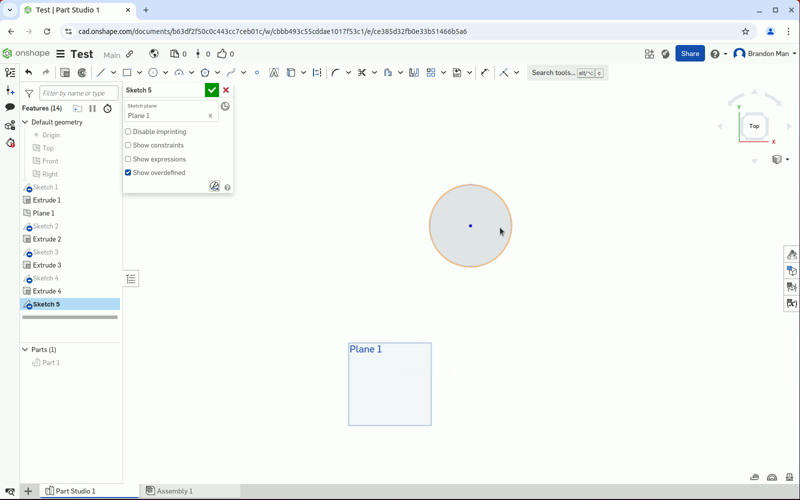
scroll(6)
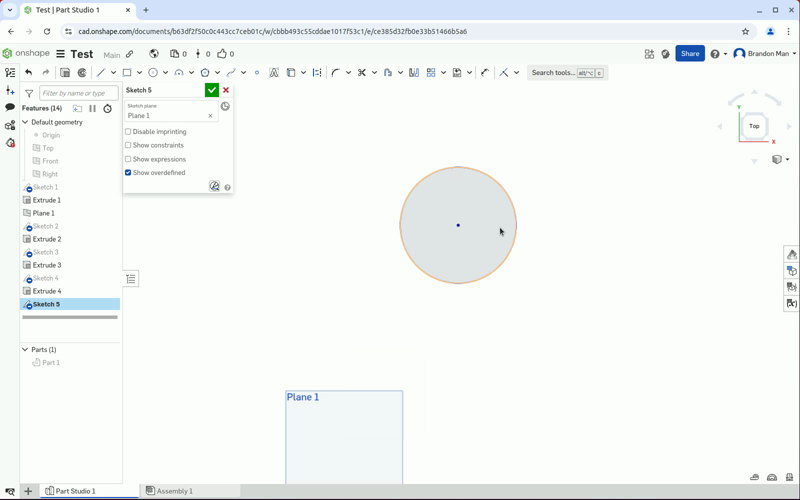
scroll(6)
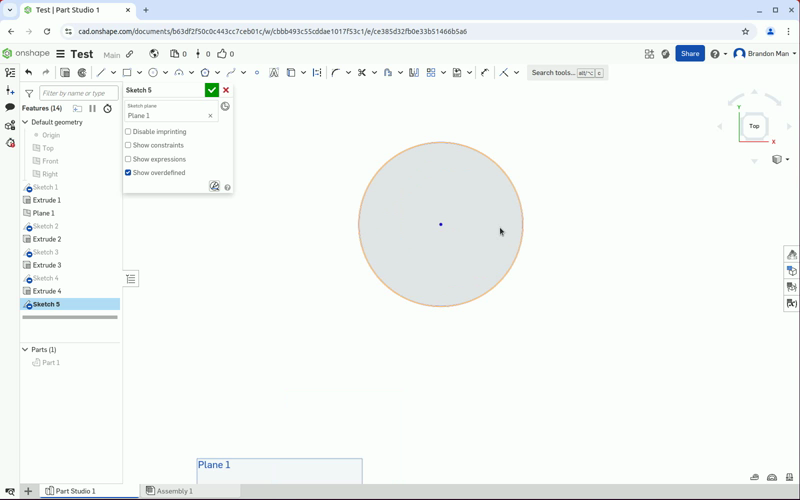
scroll(6)
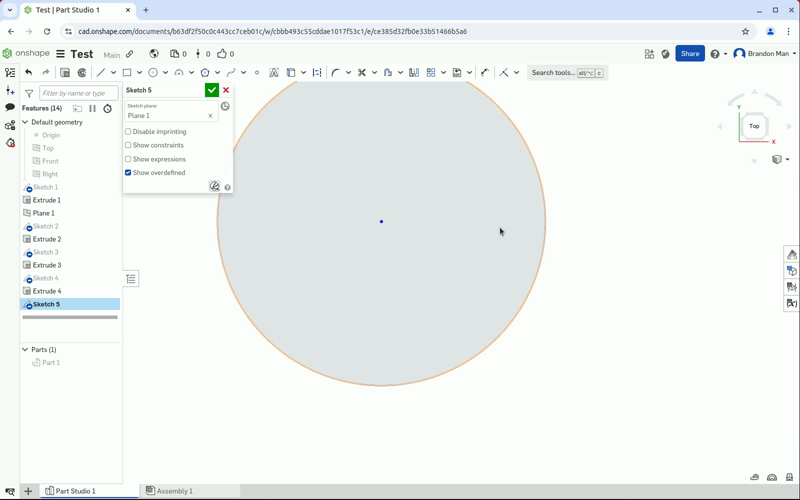
click(500, 227)
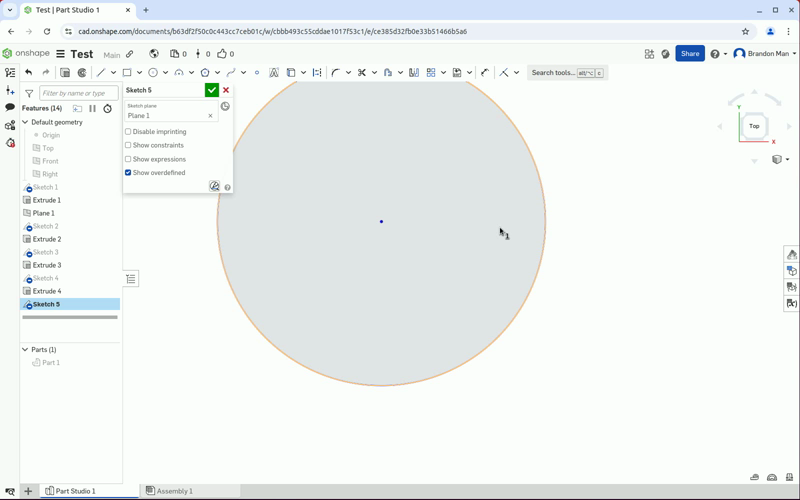
scroll(-6)
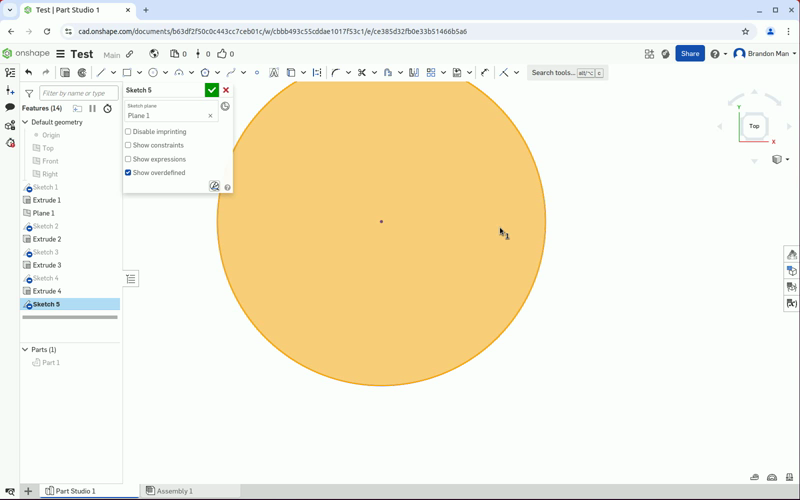
scroll(-6)
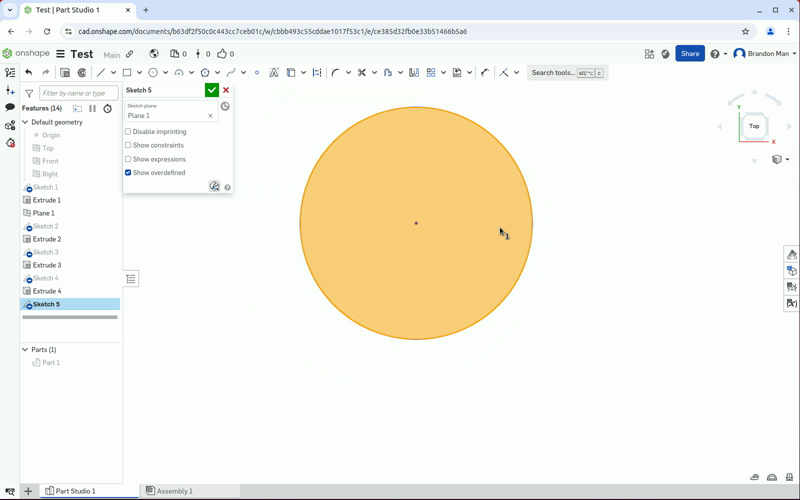
scroll(-6)
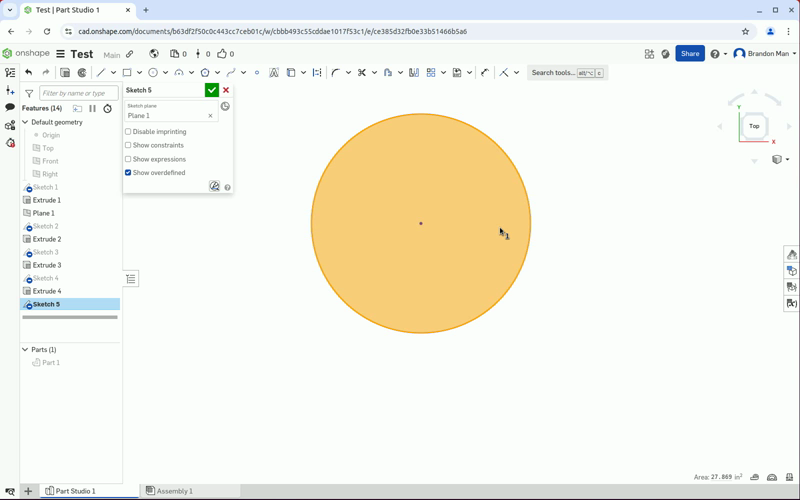
scroll(-6)
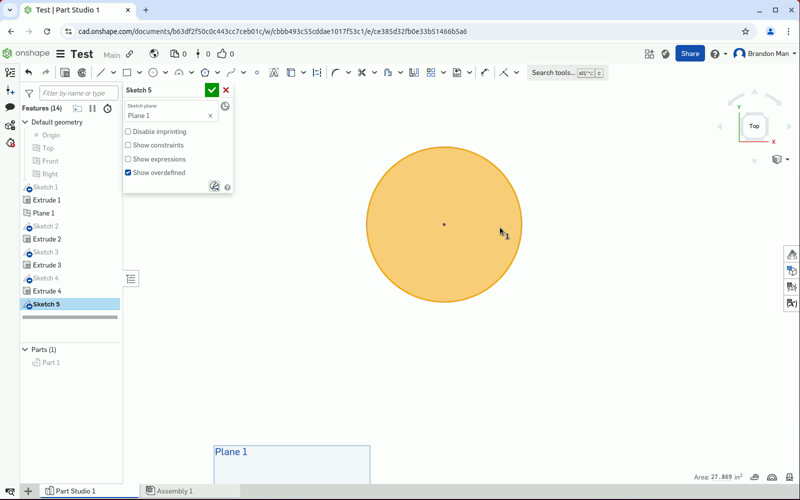
scroll(-6)
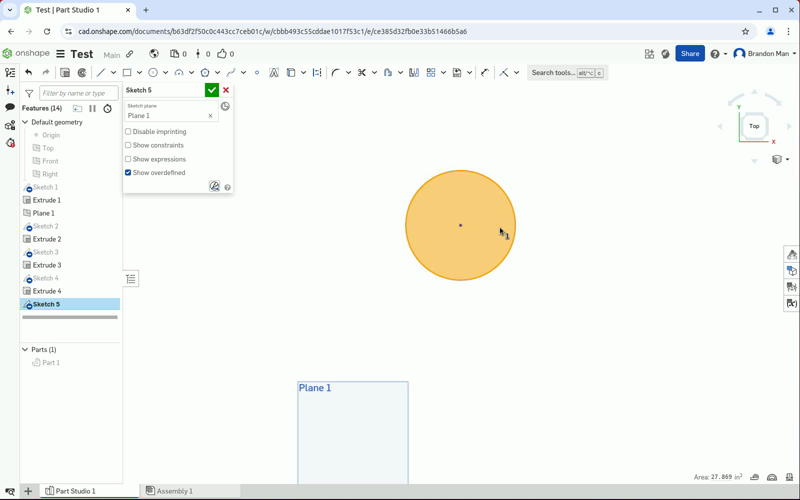
scroll(-6)
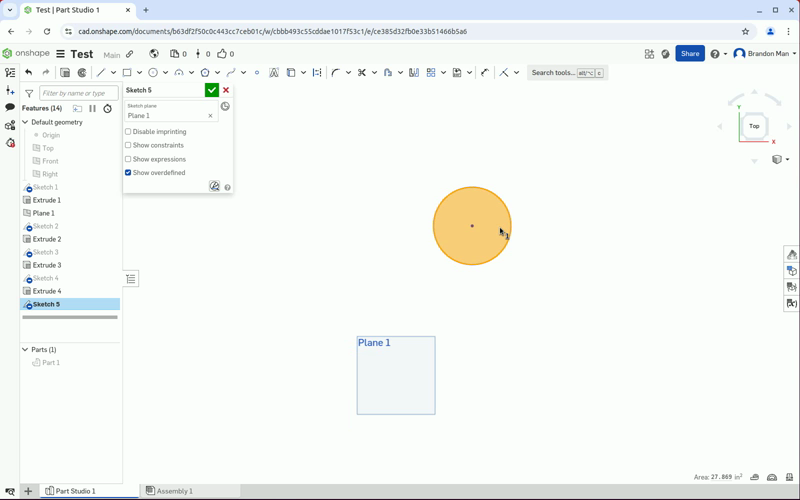
scroll(-6)
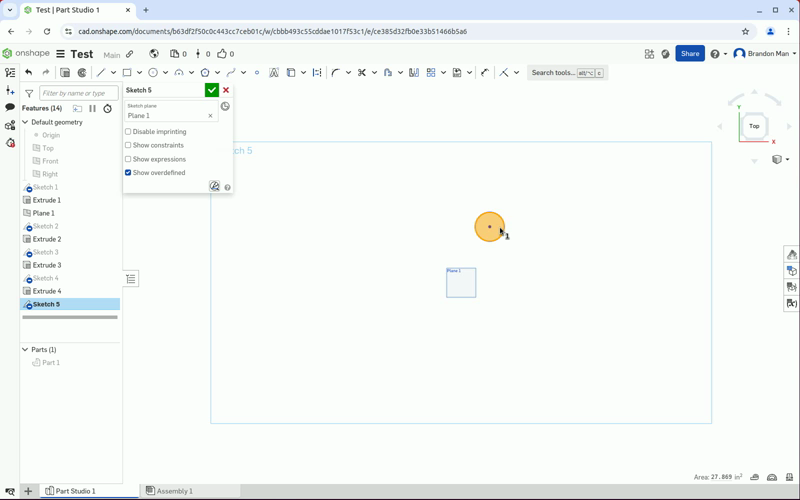
mouse_move(73, 352)
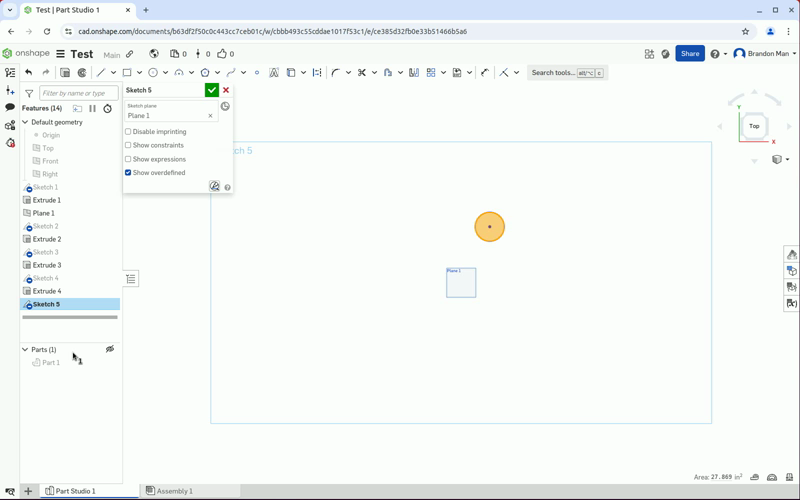
key(shift+y)
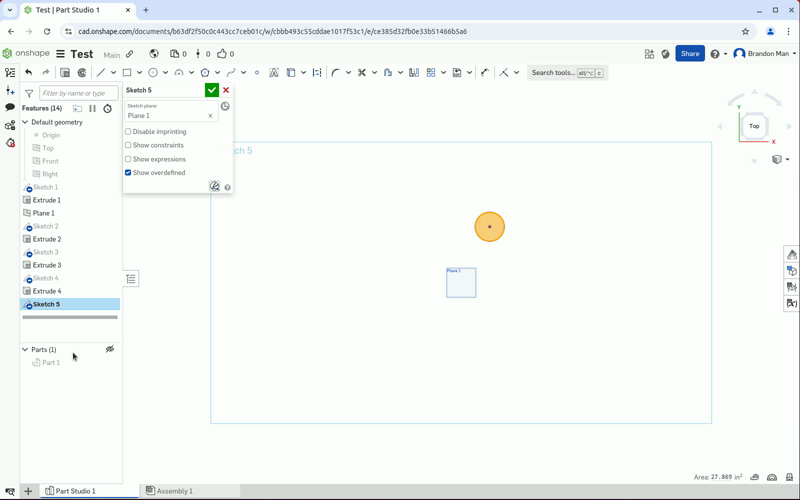
key(shift+e)
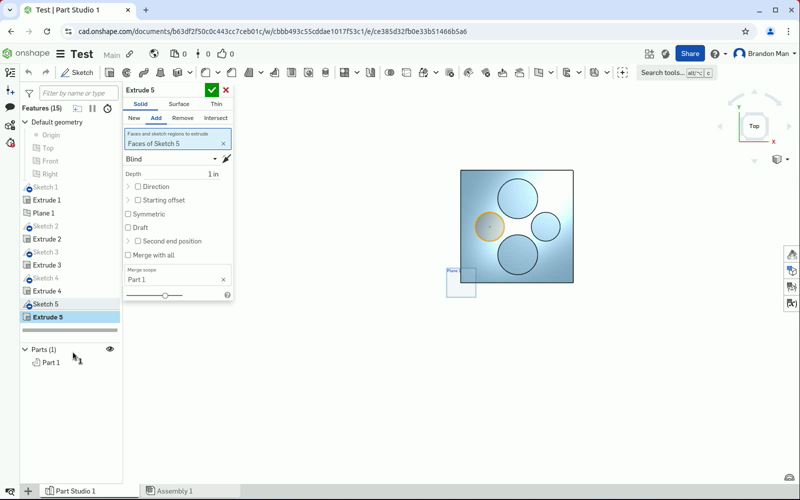
mouse_move(143, 106)
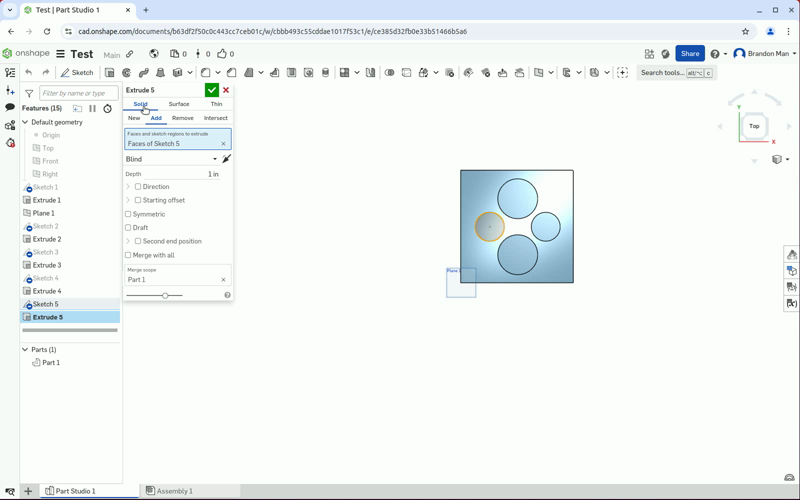
click(143, 106)
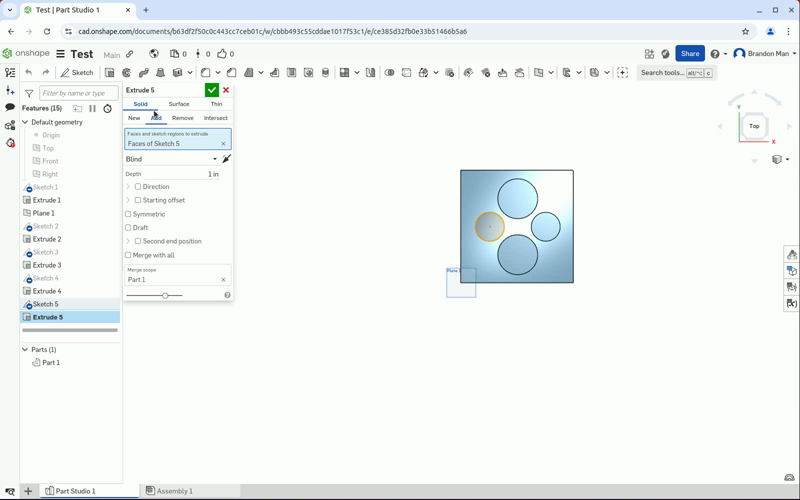
mouse_move(186, 120)
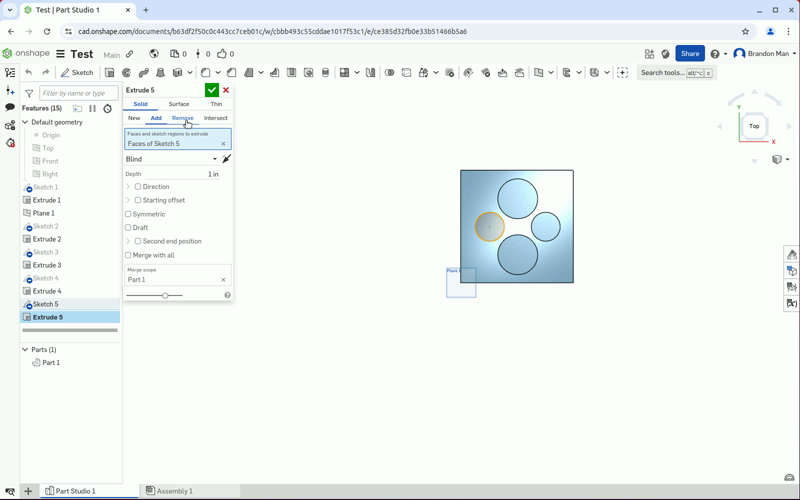
click(186, 120)
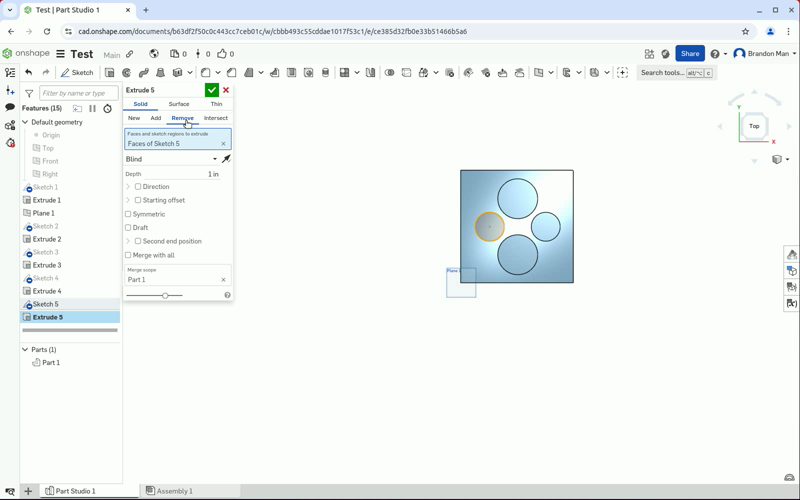
key(tab, 4)
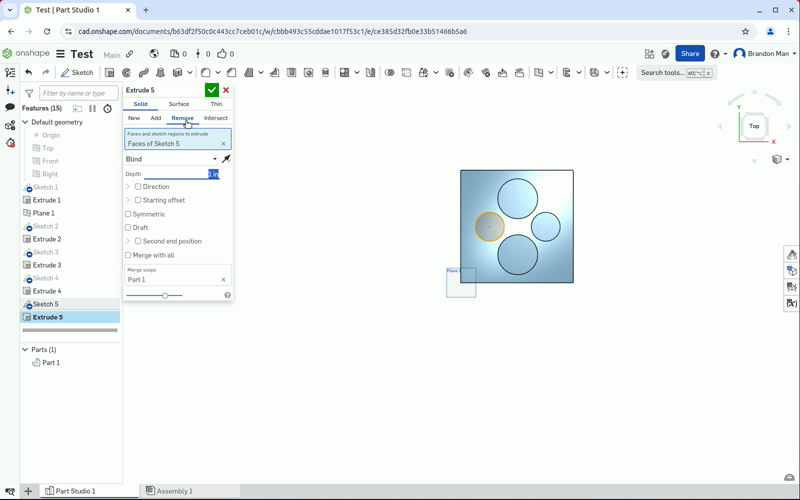
text(20.22)
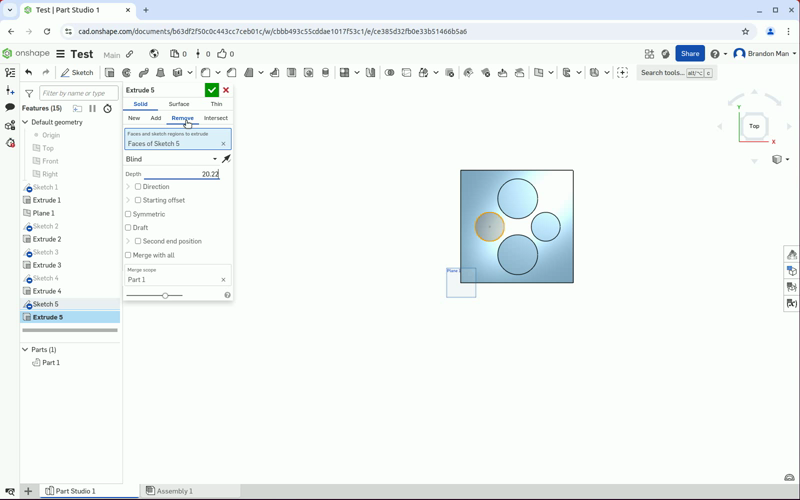
key(tab, 6)
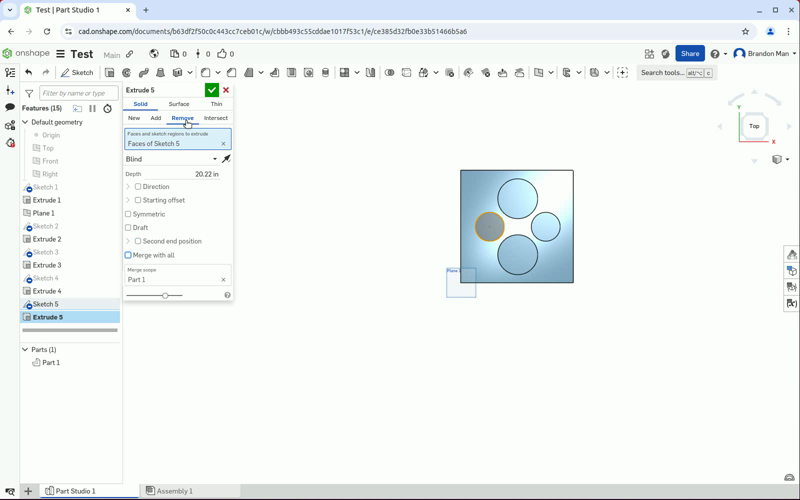
key(space)
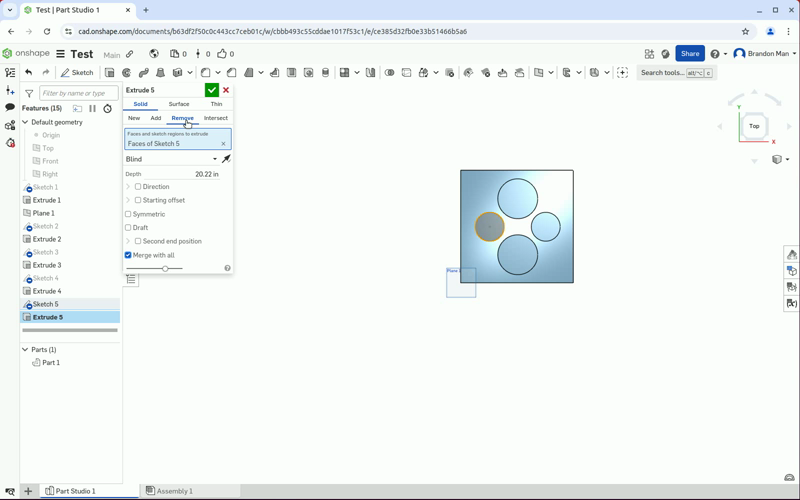
key(enter)
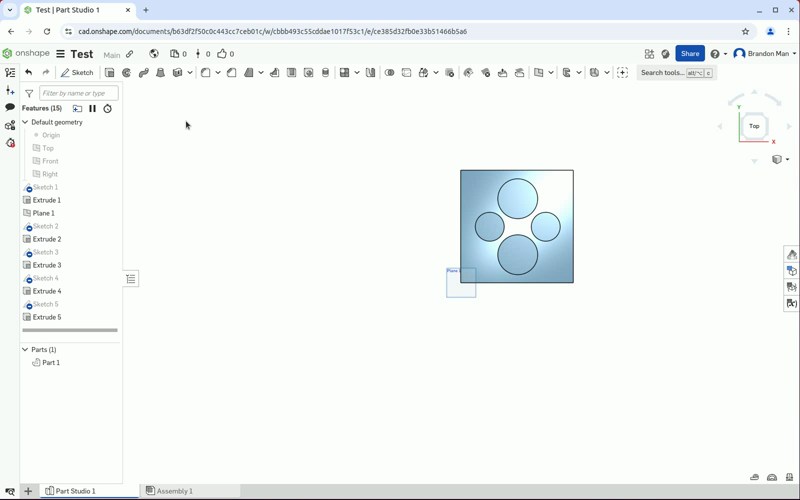
key(shift+h)
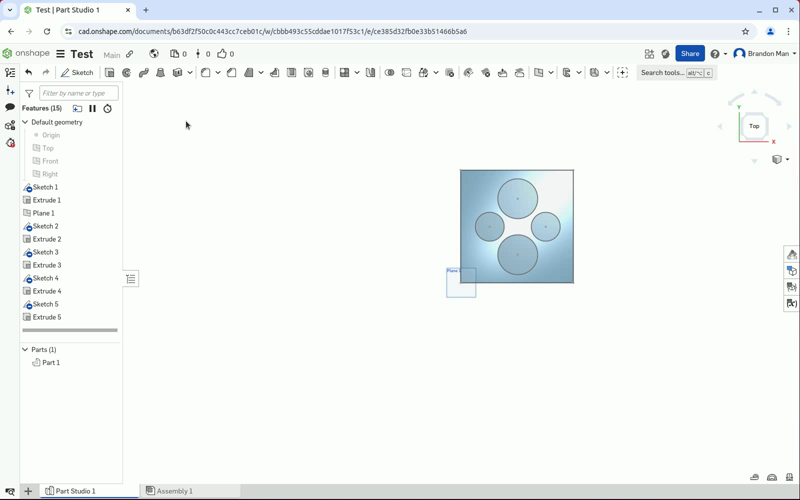
key(shift+h)
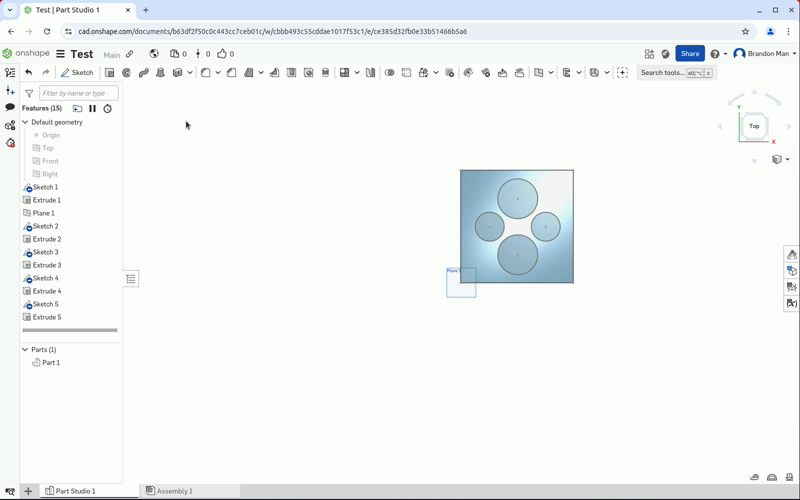
key(shift+7)
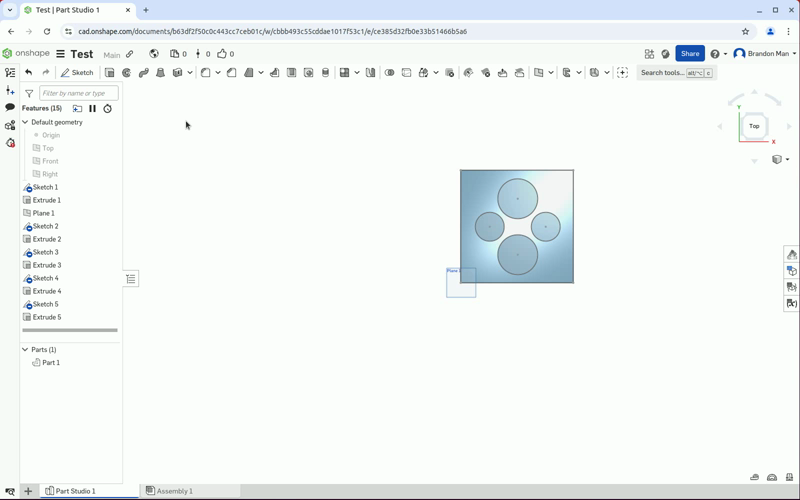
key(up, 3)
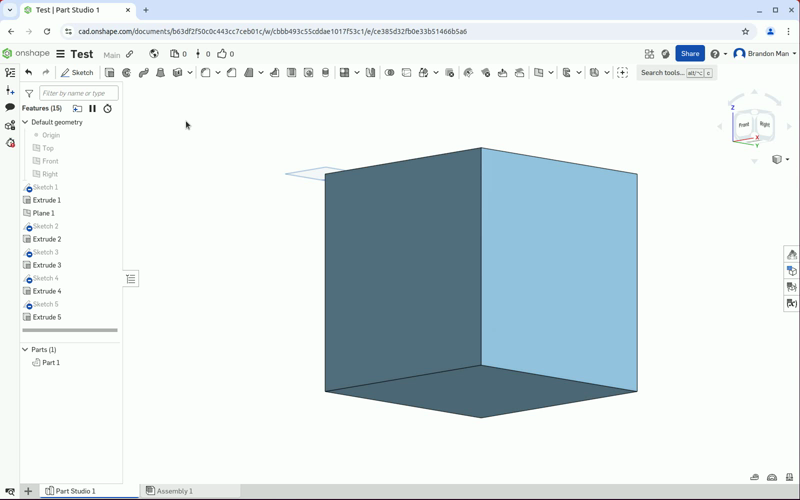
key(left, 3)
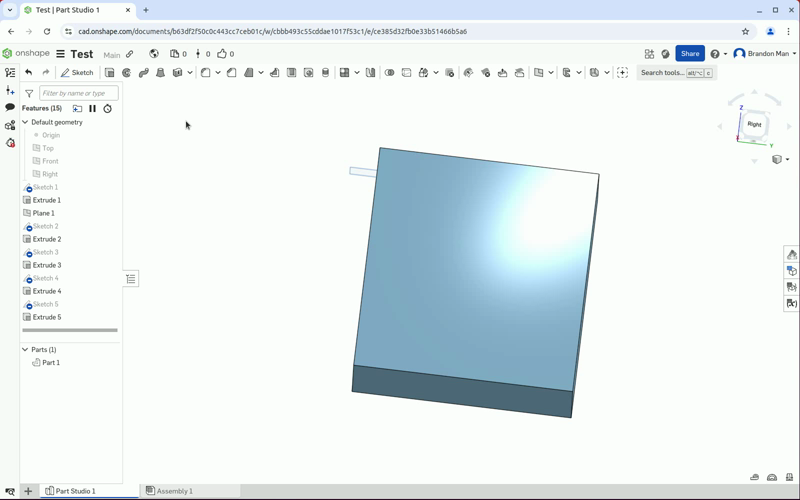
key(right, 3)
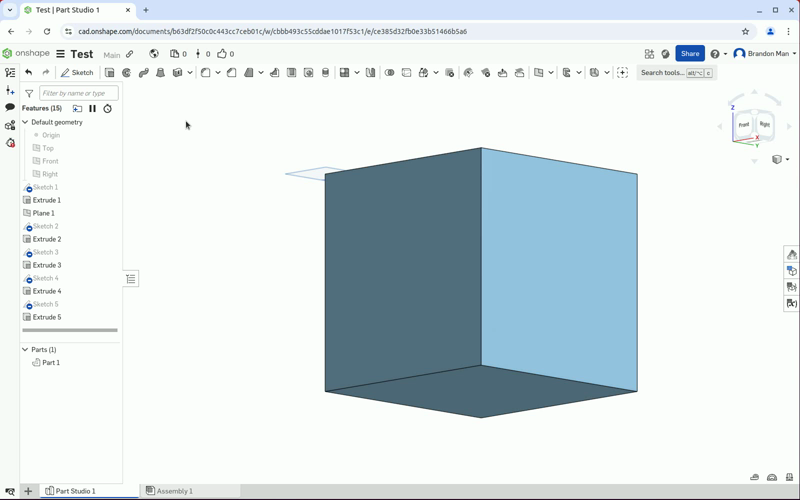
key(down, 3)
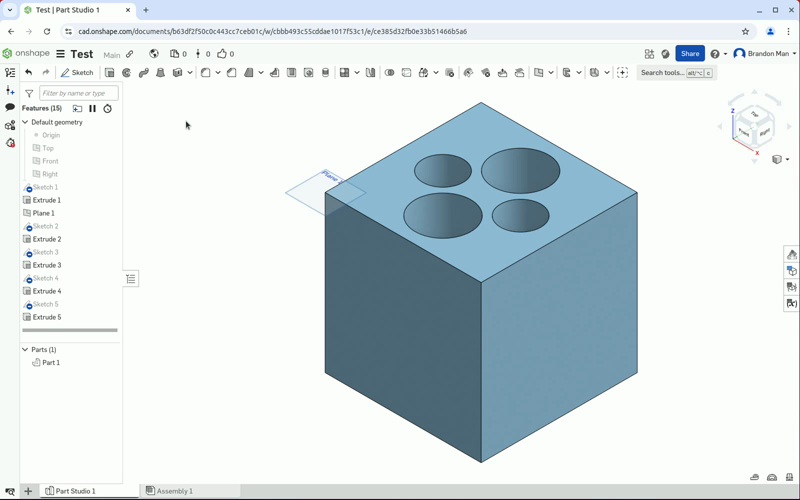
mouse_move(73, 189)
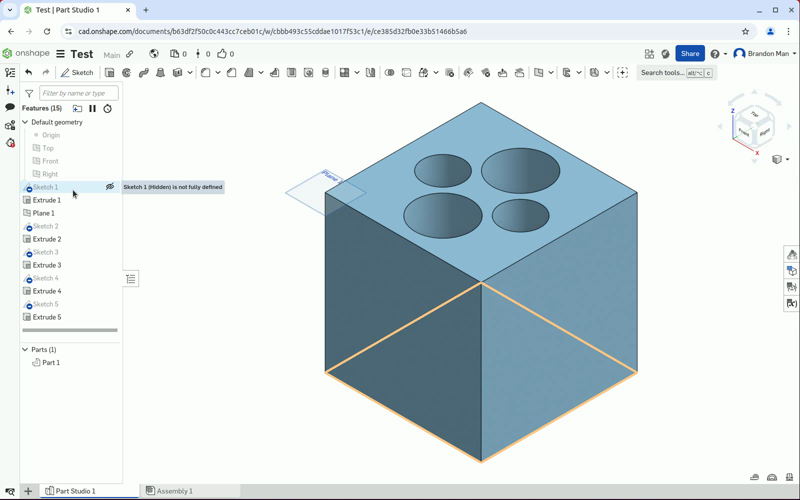
click(73, 189)